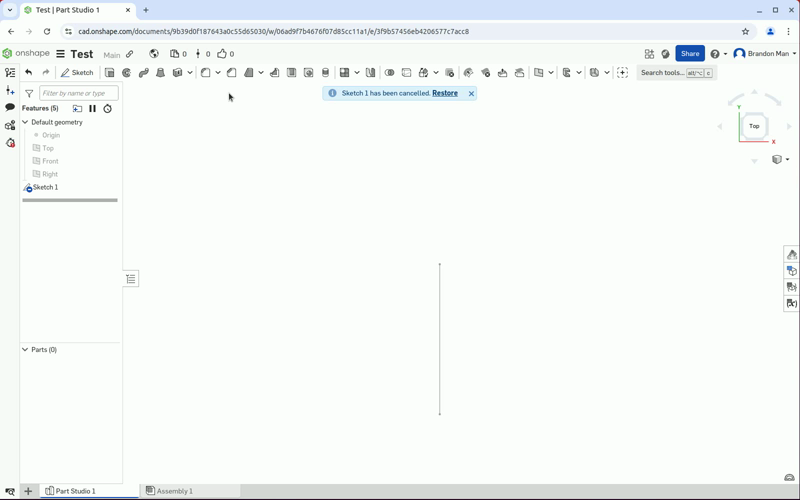
key(shift+h)
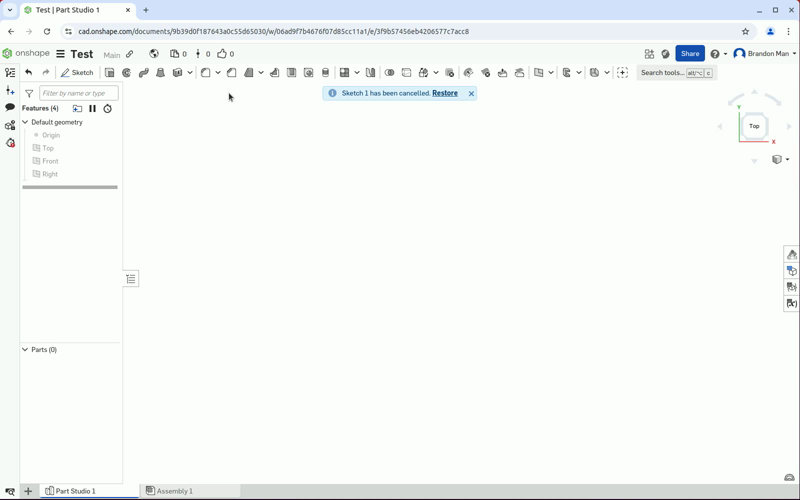
key(shift+s)
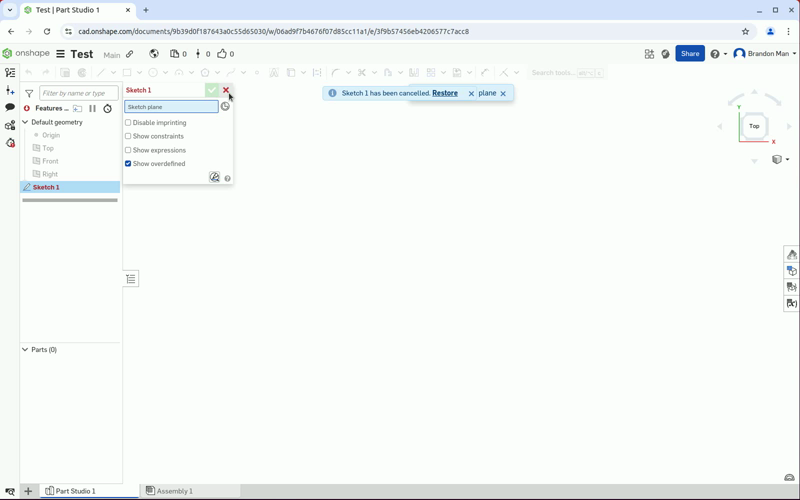
mouse_move(73, 150)
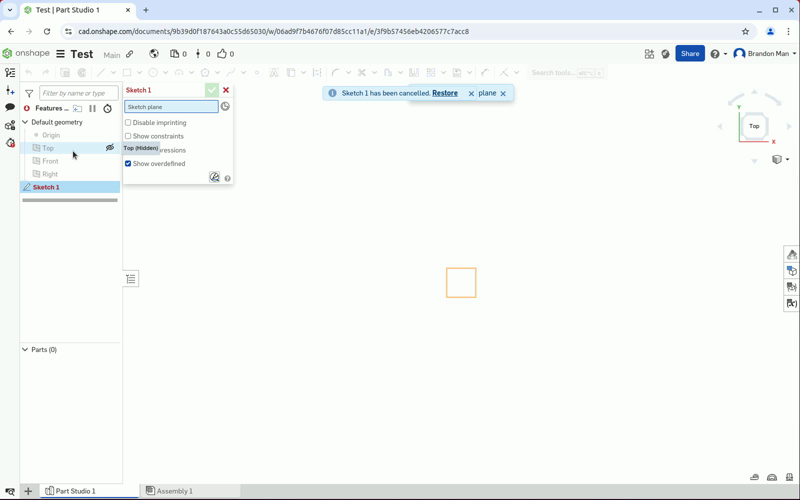
click(73, 150)
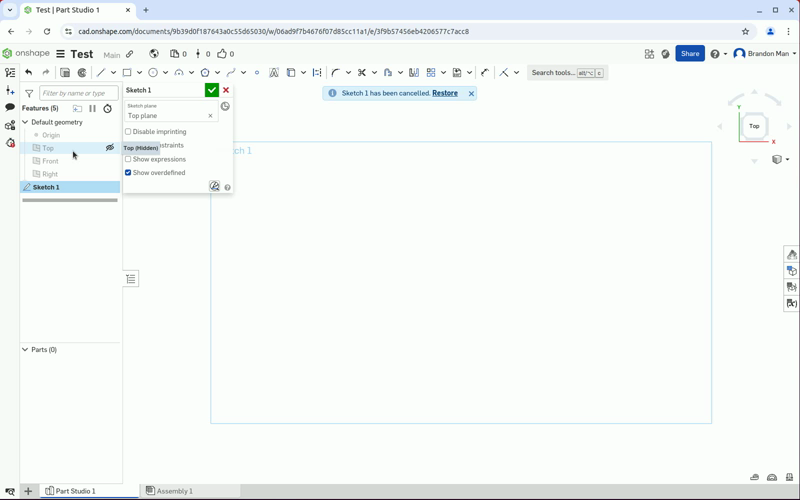
mouse_move(73, 352)
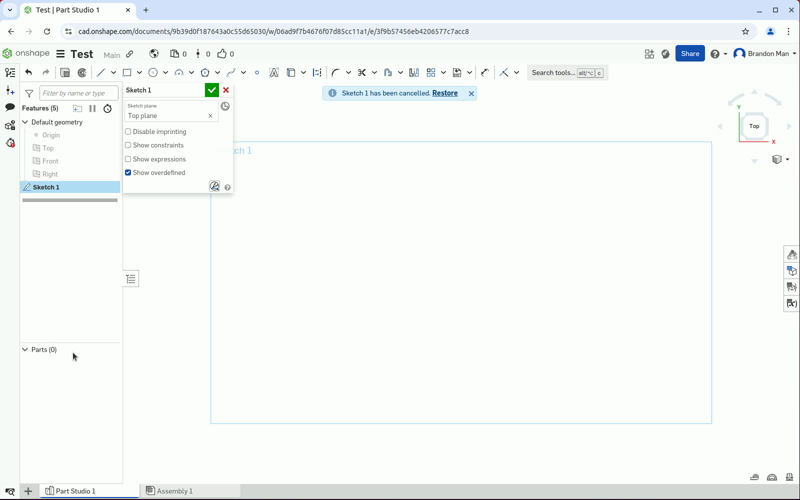
key(y)
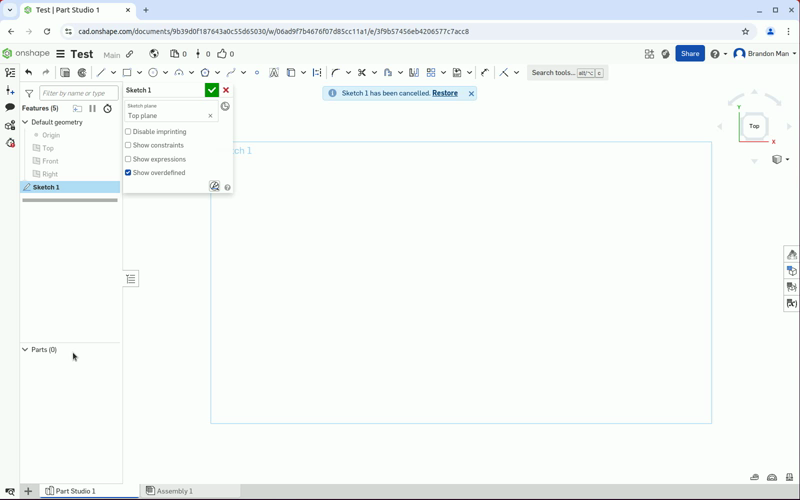
key(l)
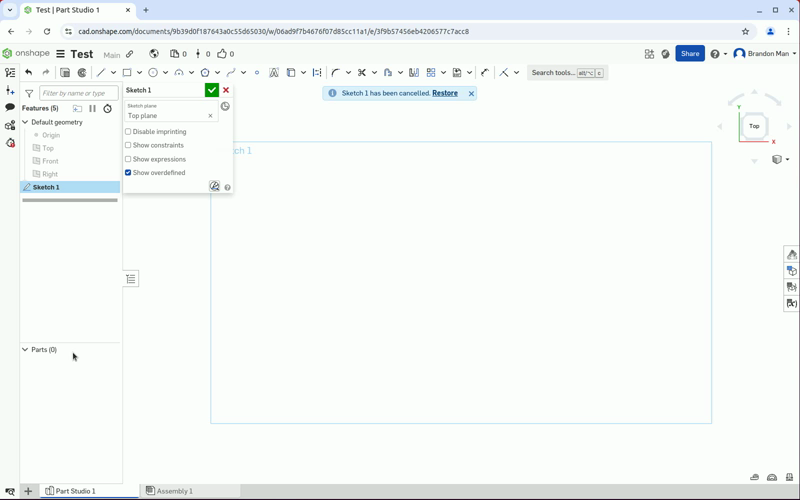
key_down(shift)
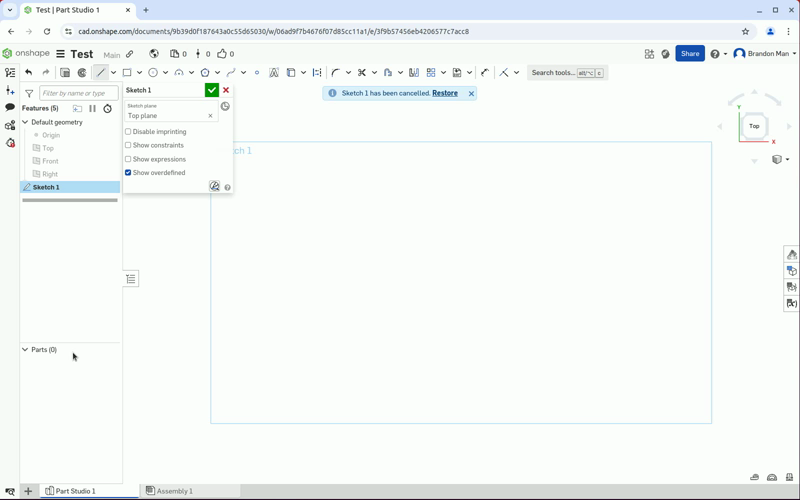
mouse_move(359, 294)
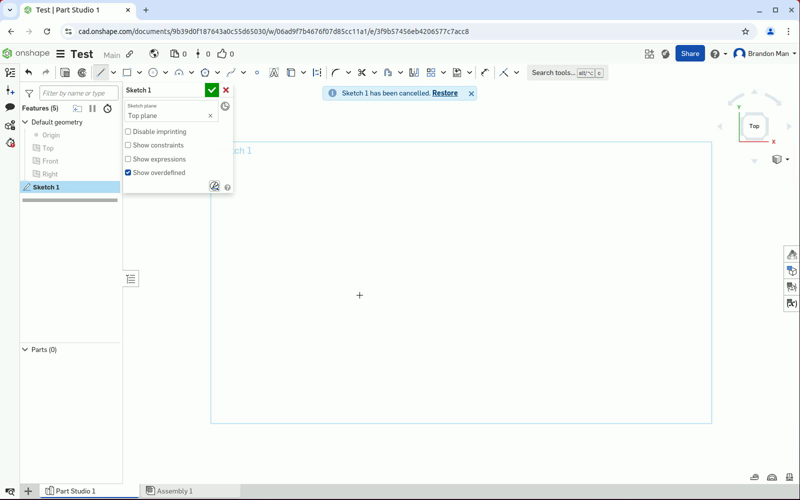
click(359, 294)
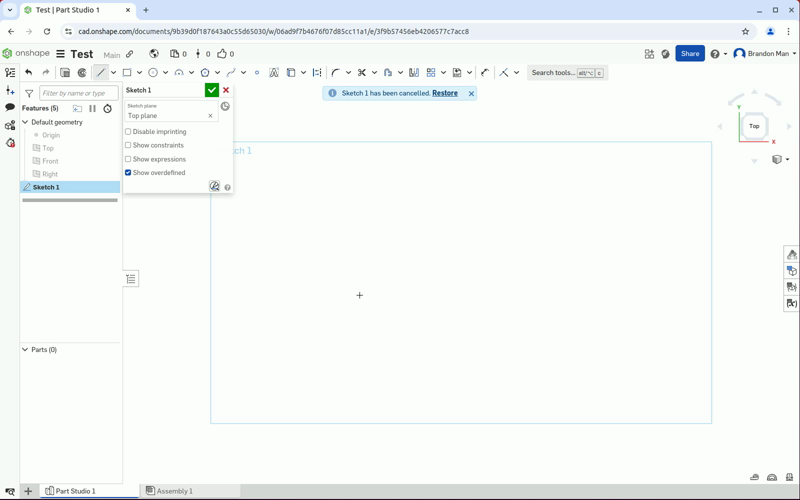
key_up(shift)
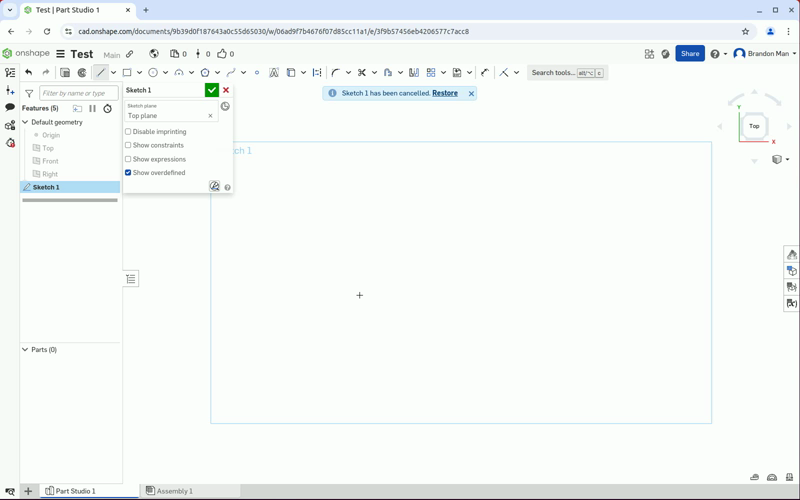
key_down(shift)
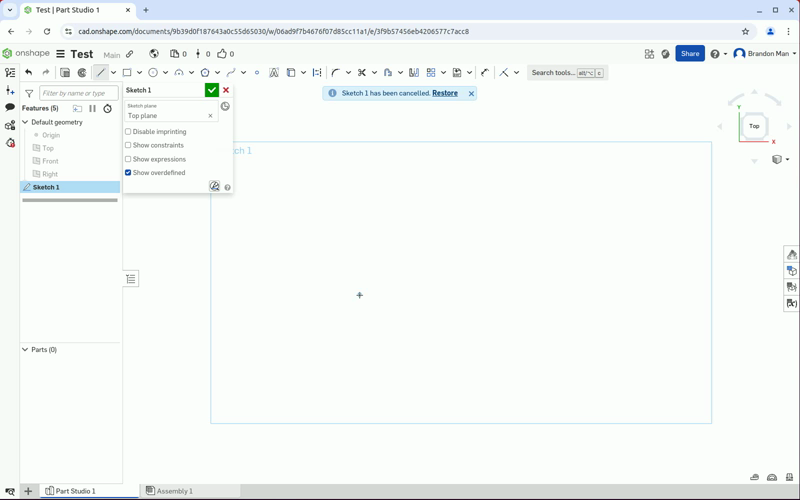
mouse_move(561, 294)
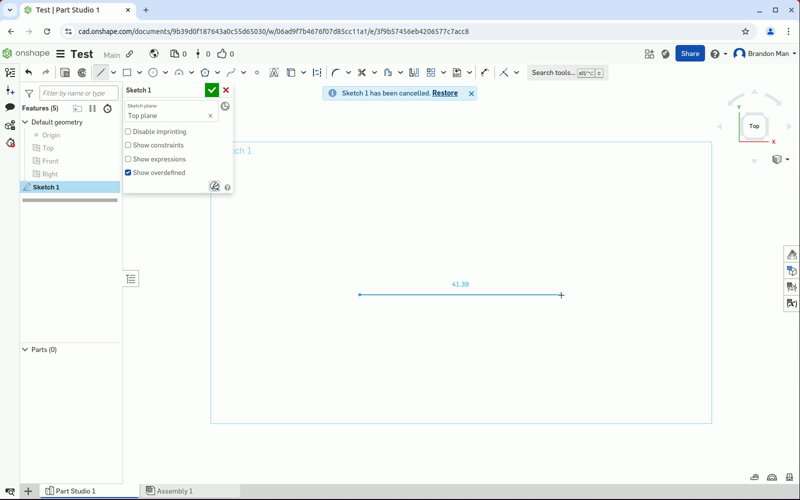
click(561, 294)
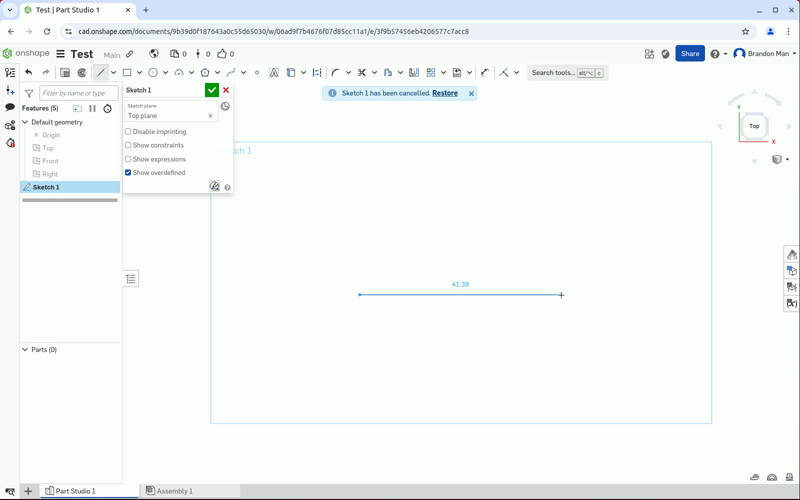
key_up(shift)
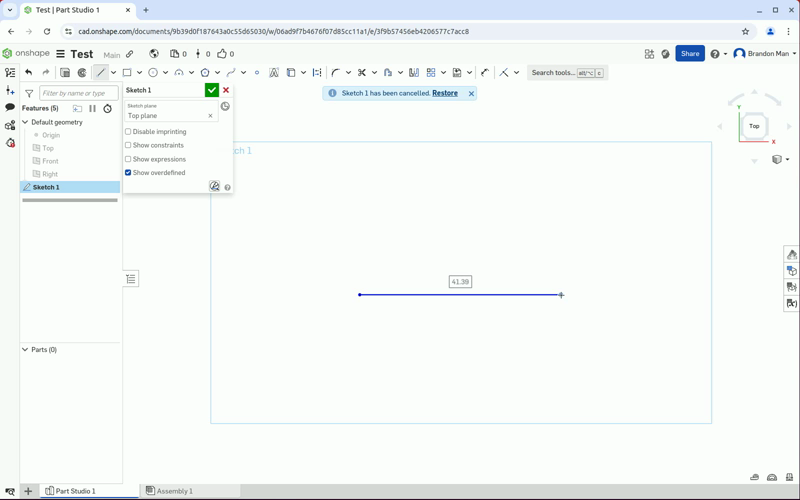
key(esc)
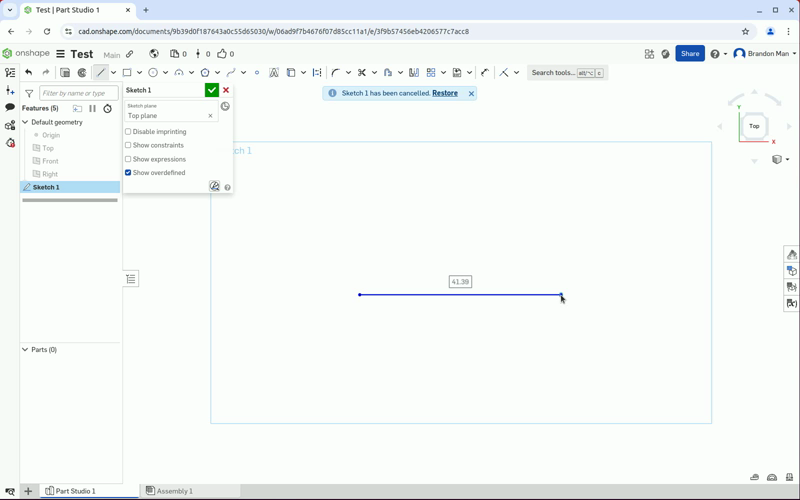
key(a)
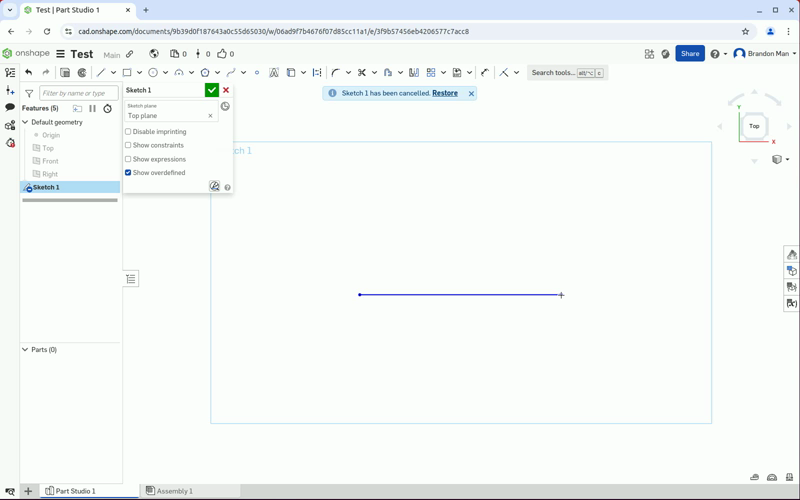
mouse_move(561, 294)
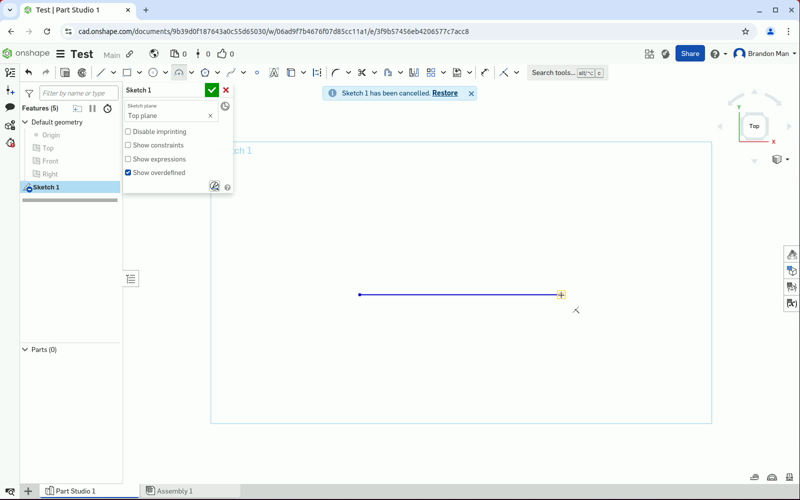
click(561, 294)
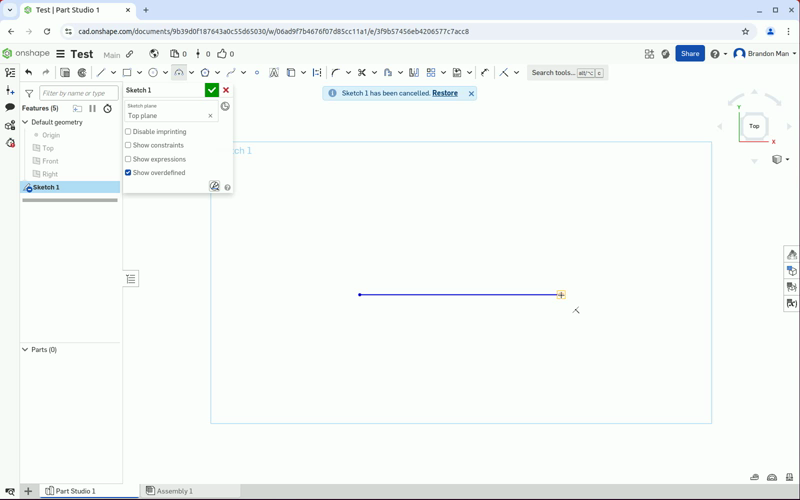
key_down(shift)
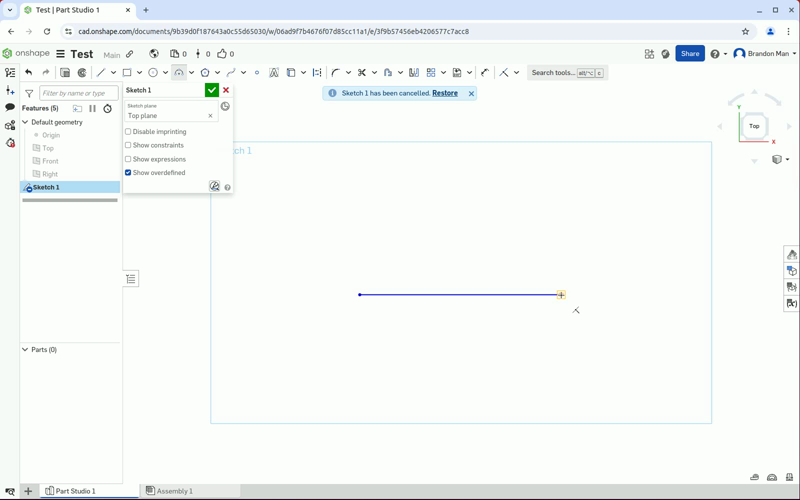
mouse_move(561, 270)
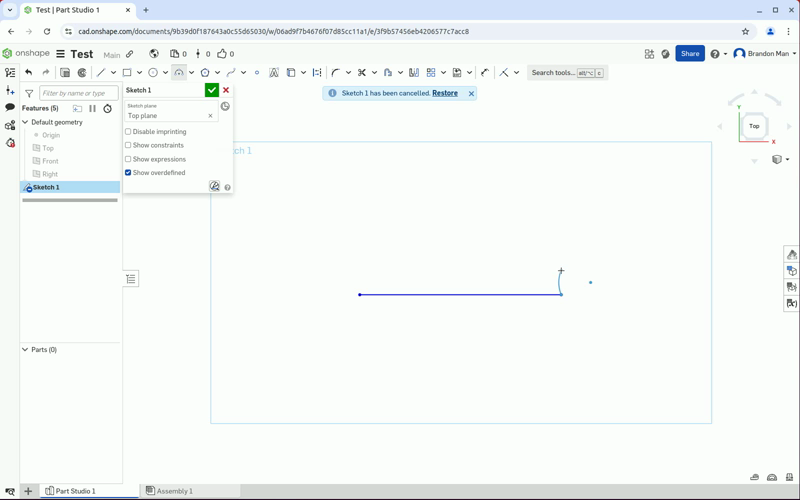
click(561, 270)
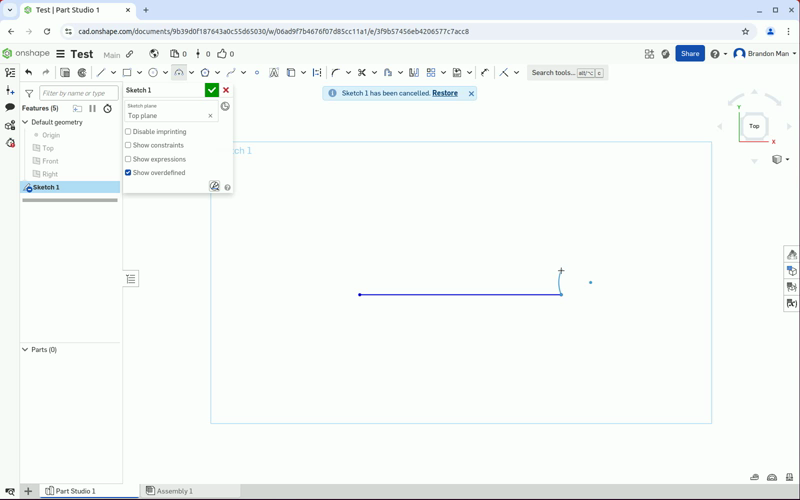
mouse_move(573, 282)
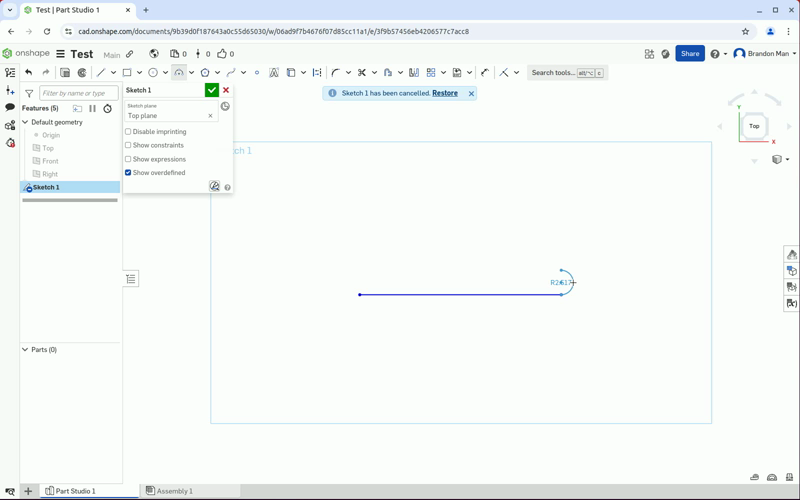
click(573, 282)
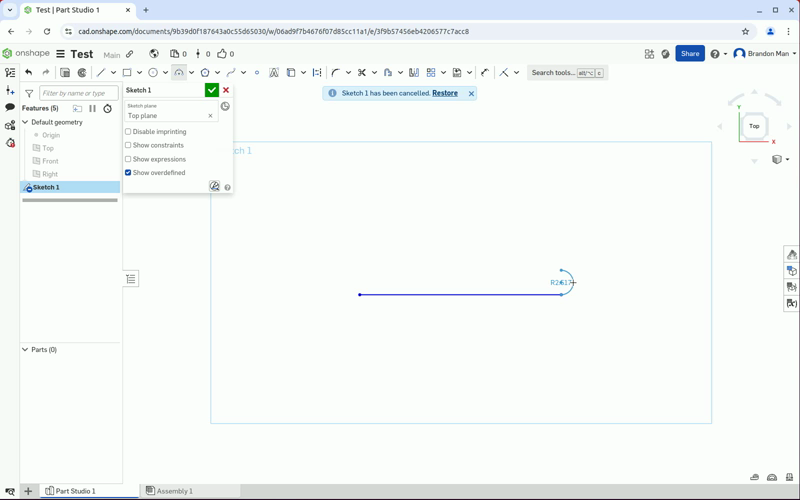
key_up(shift)
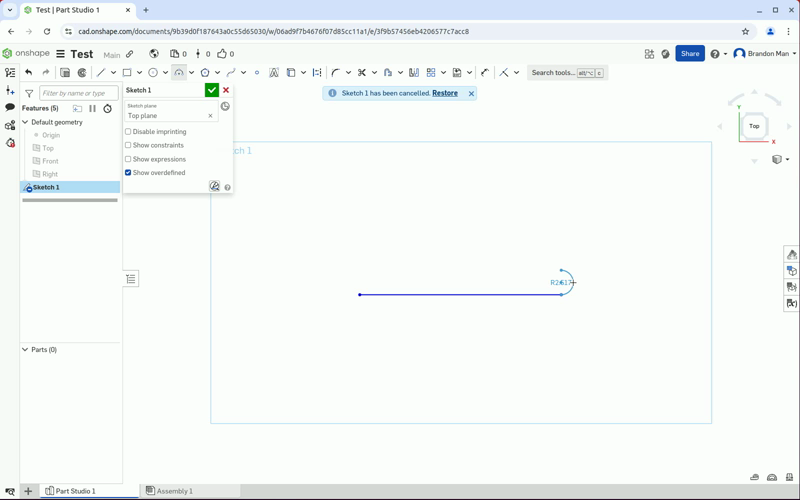
key(esc)
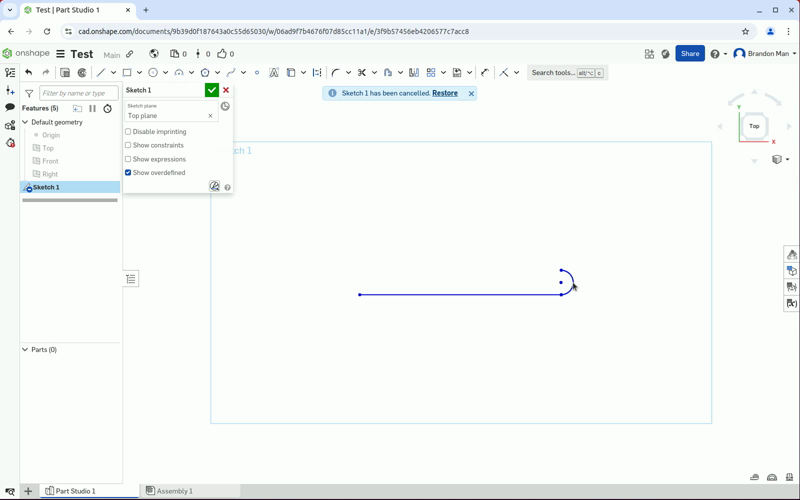
key(l)
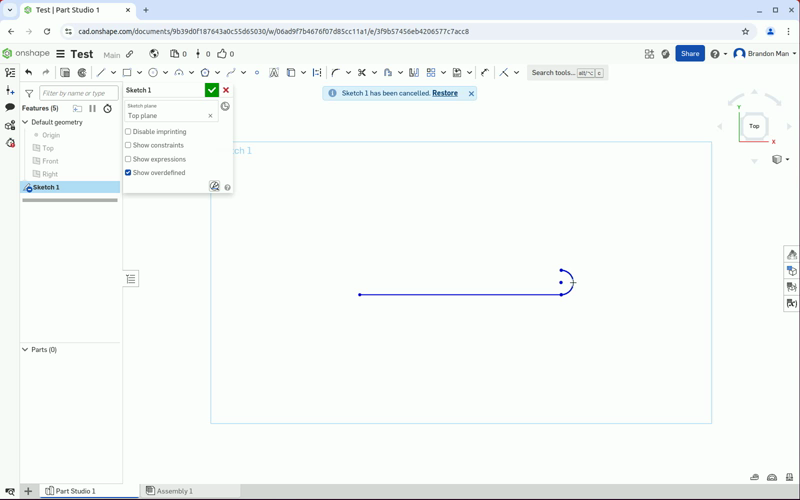
mouse_move(561, 270)
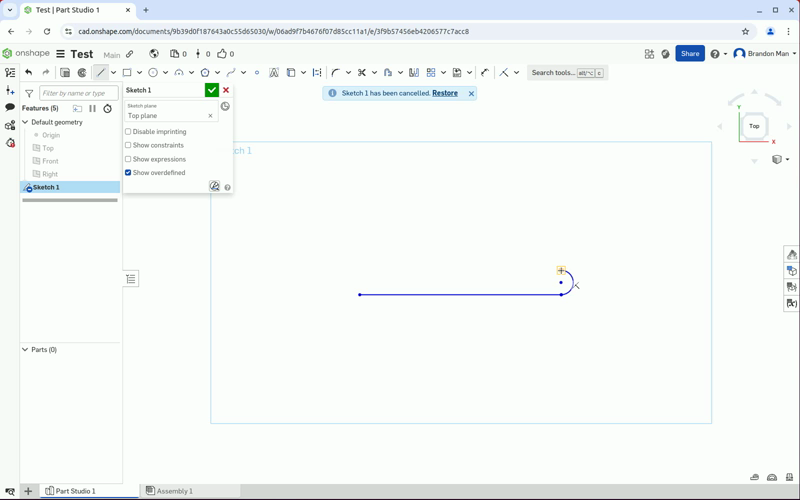
click(561, 270)
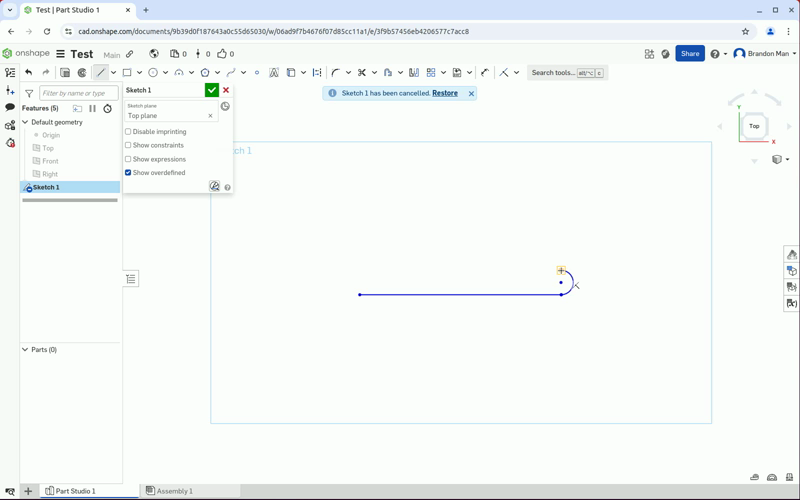
key_down(shift)
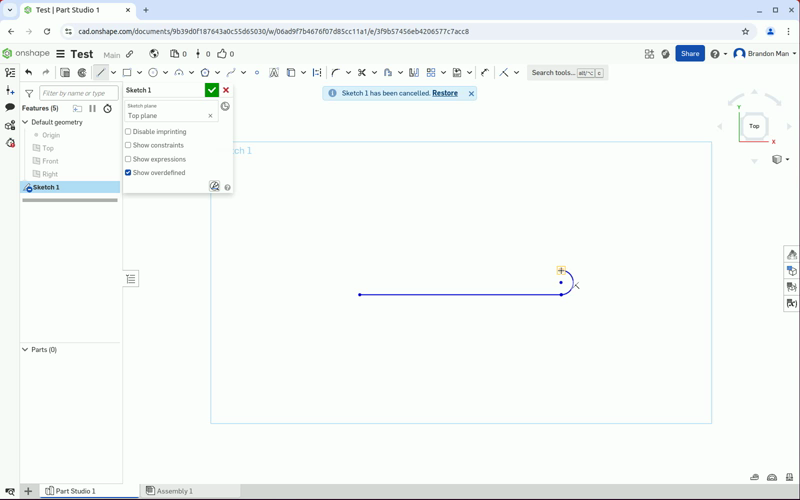
mouse_move(359, 270)
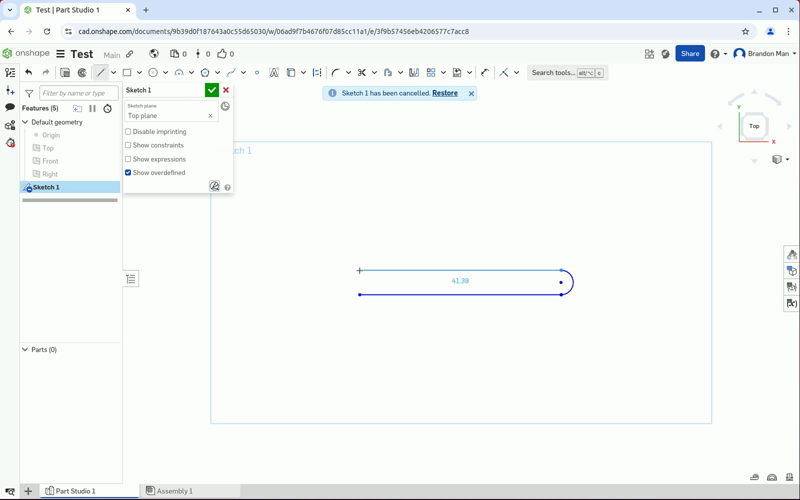
click(359, 270)
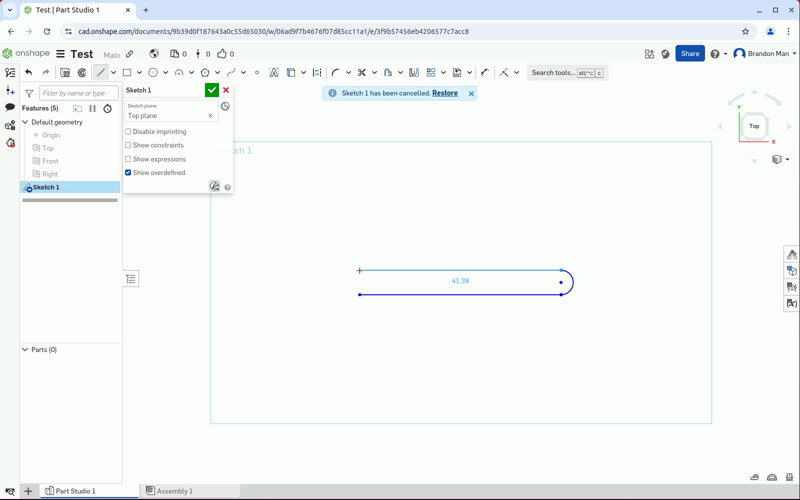
key_up(shift)
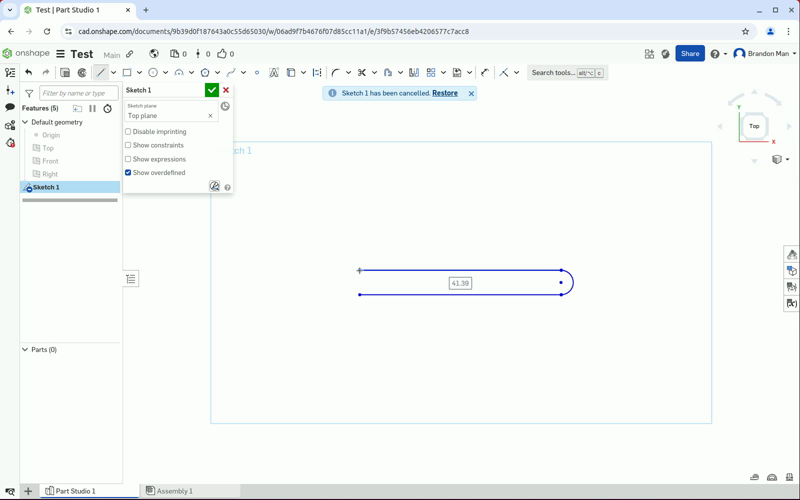
key(esc)
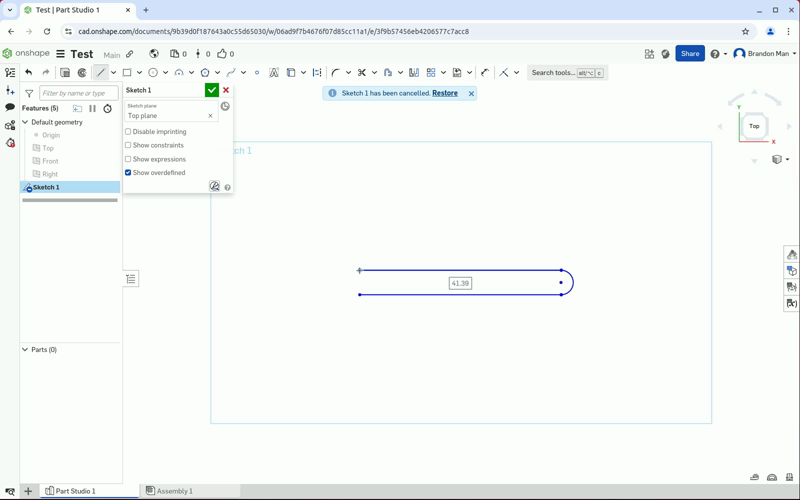
key(a)
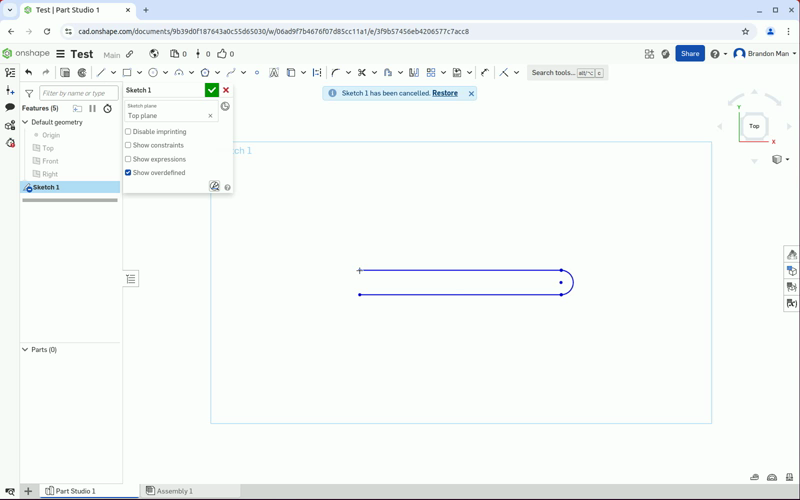
mouse_move(359, 270)
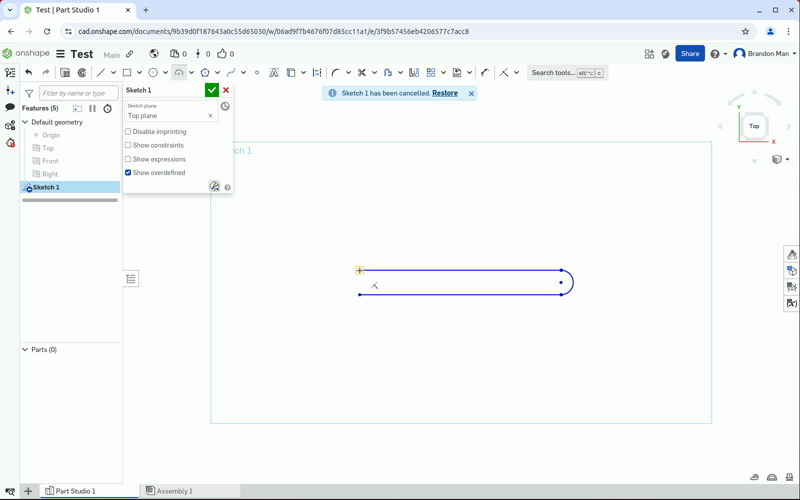
click(359, 270)
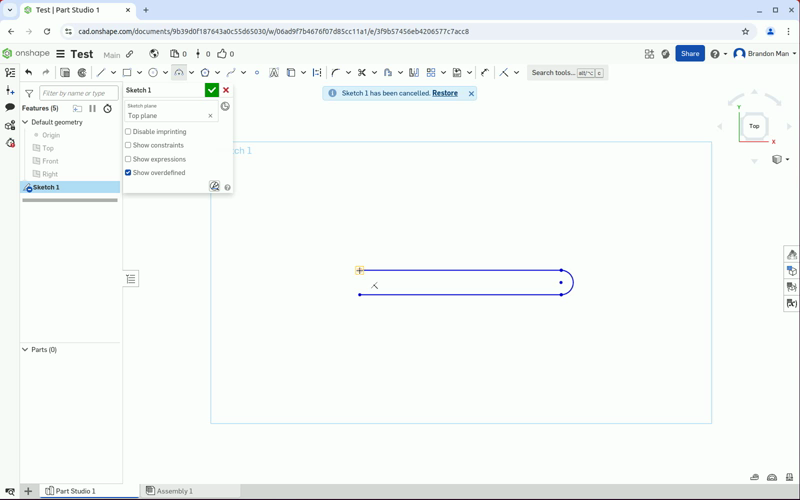
mouse_move(359, 294)
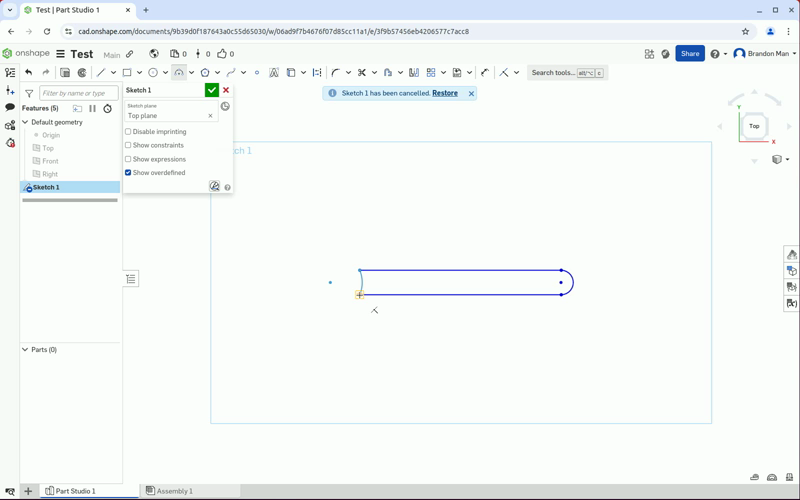
click(359, 294)
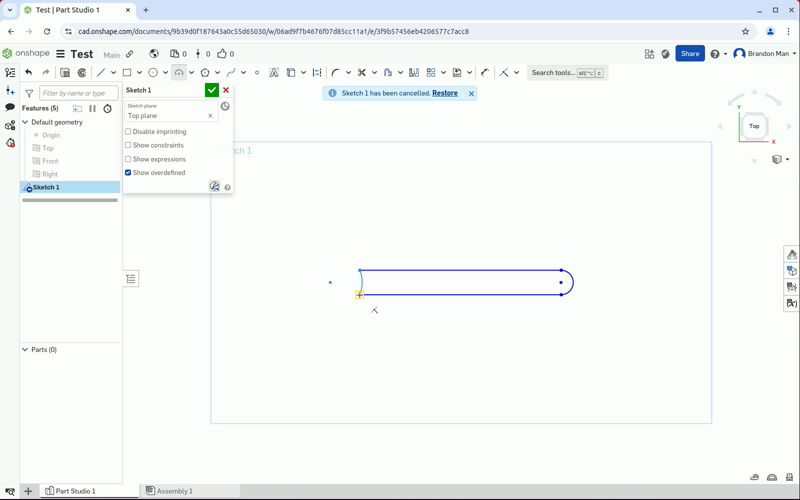
key_down(shift)
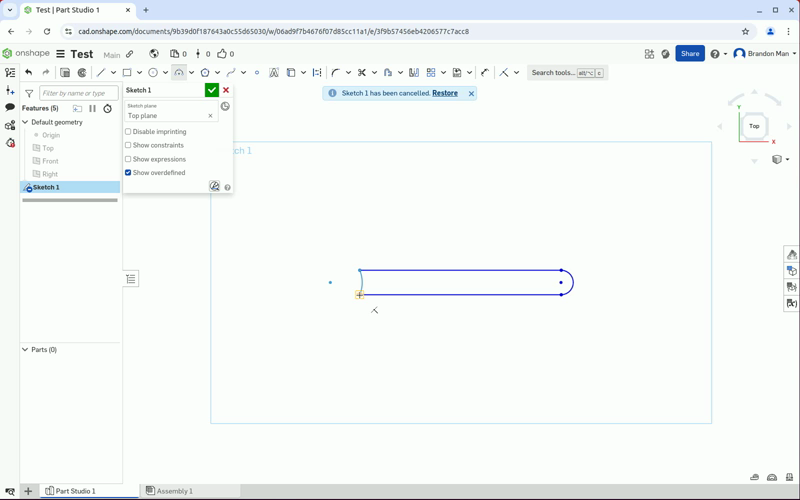
mouse_move(347, 282)
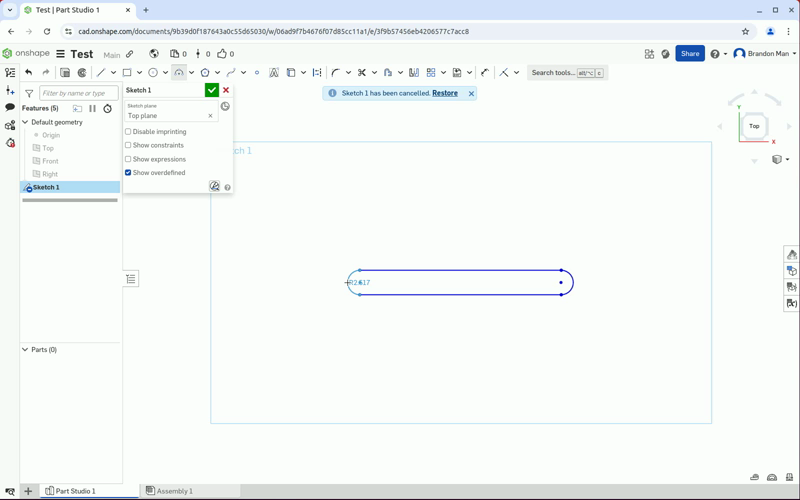
click(347, 282)
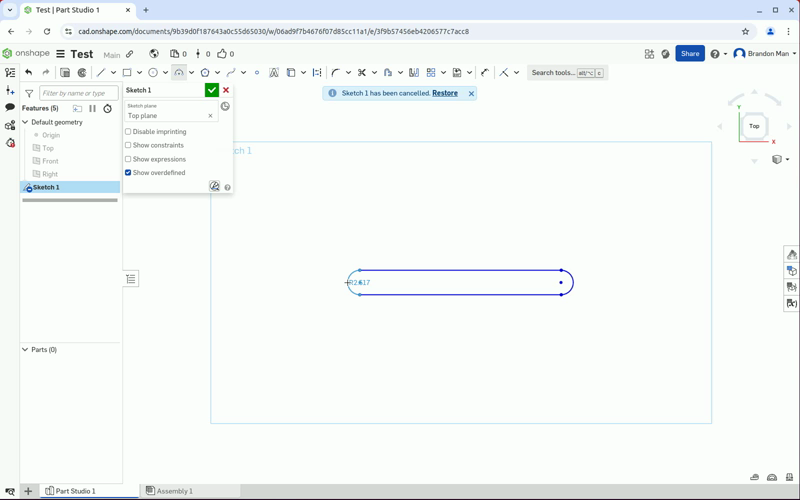
key_up(shift)
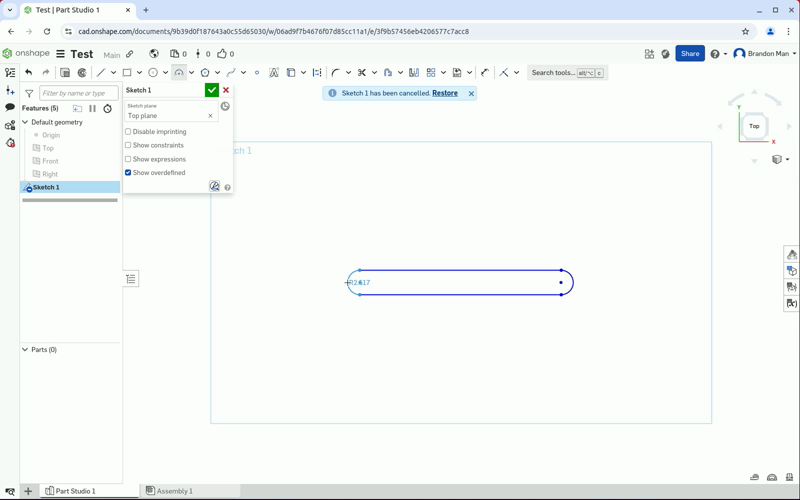
key(esc)
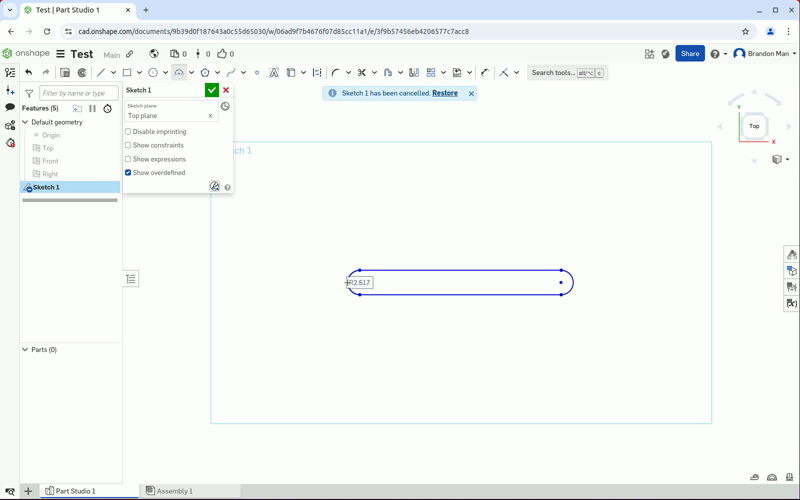
key(c)
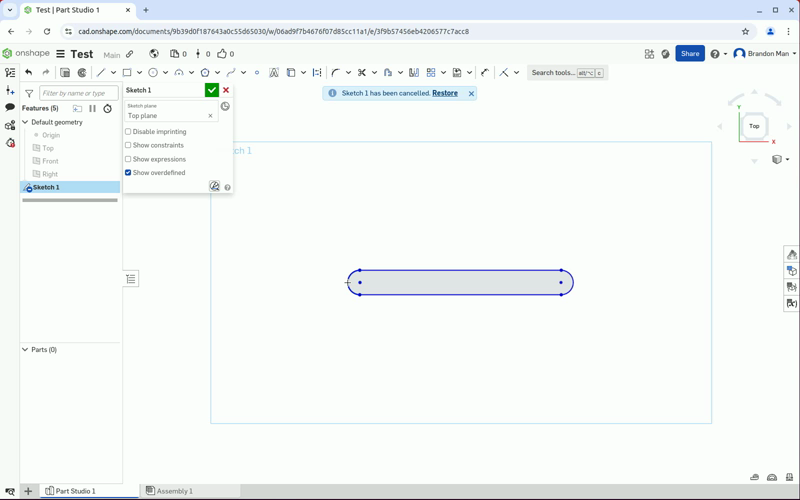
key_down(shift)
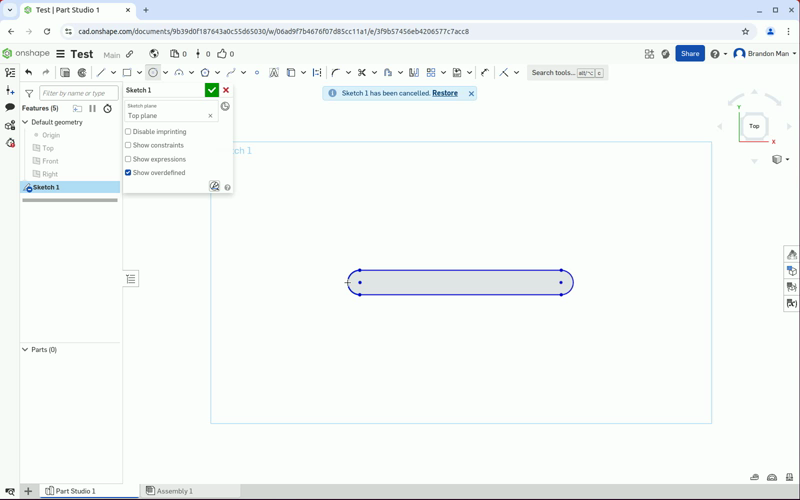
mouse_move(364, 283)
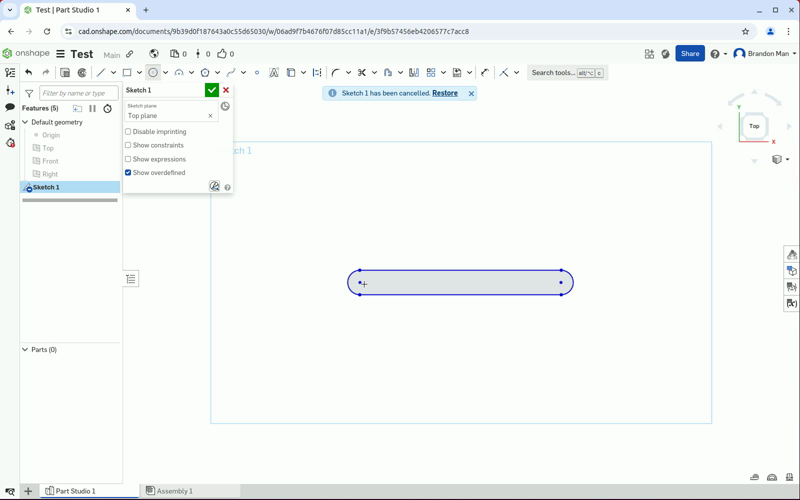
click(364, 283)
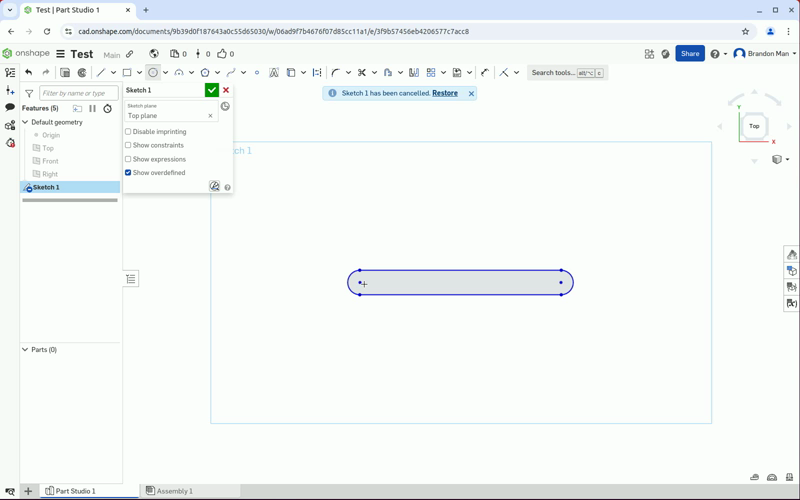
key_up(shift)
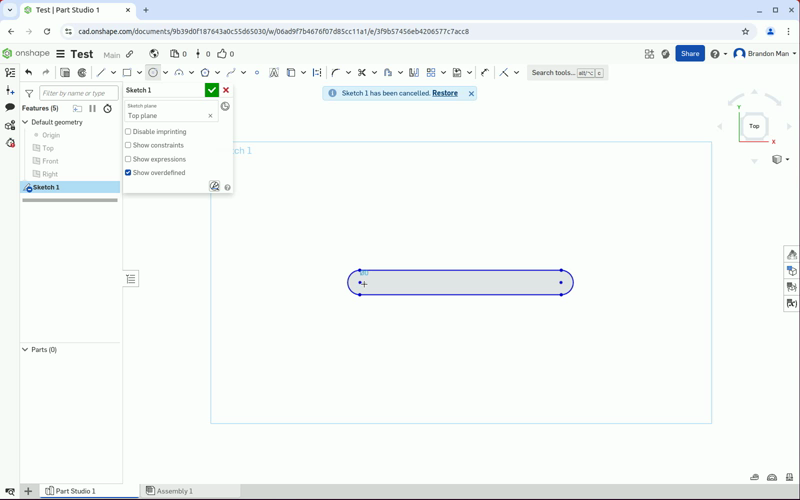
mouse_move(371, 283)
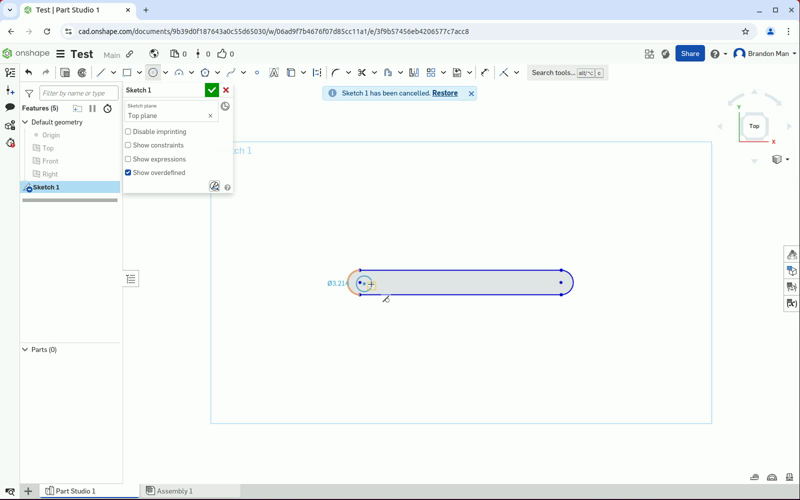
click(371, 283)
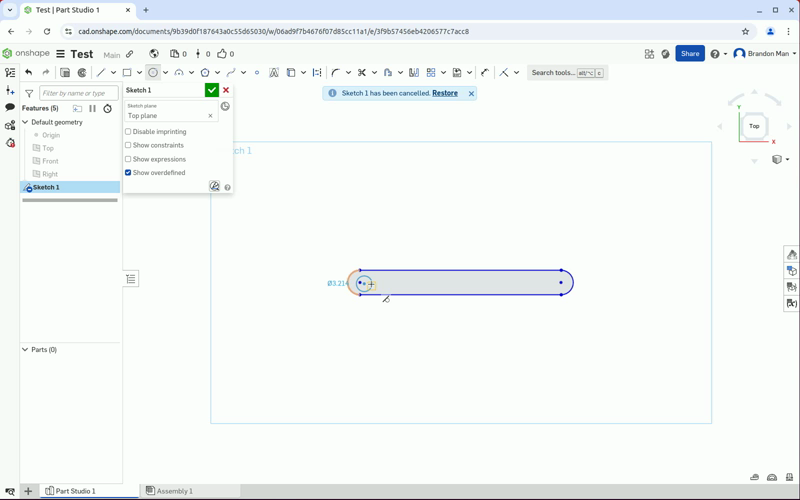
key(esc)
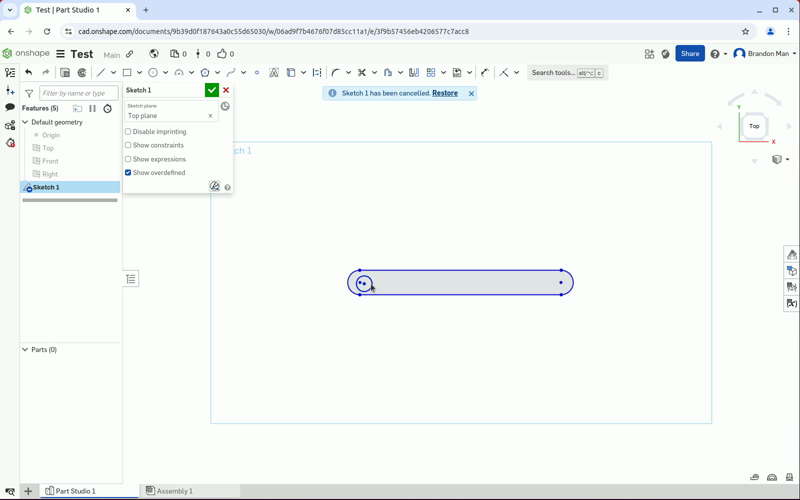
key(c)
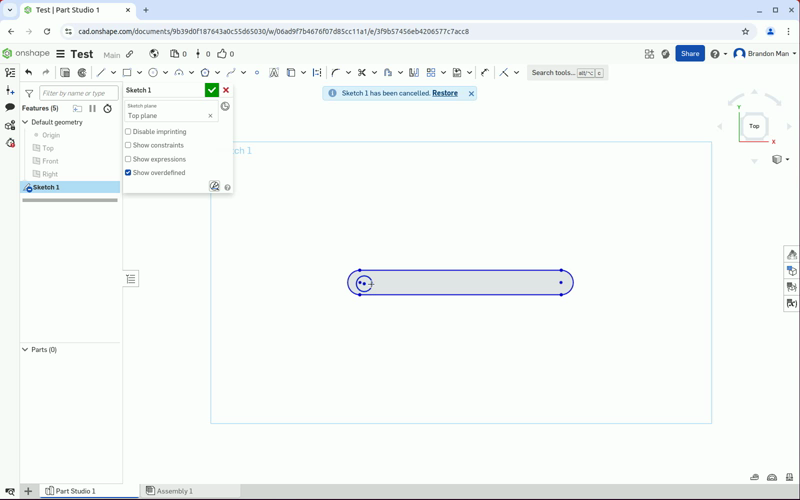
key_down(shift)
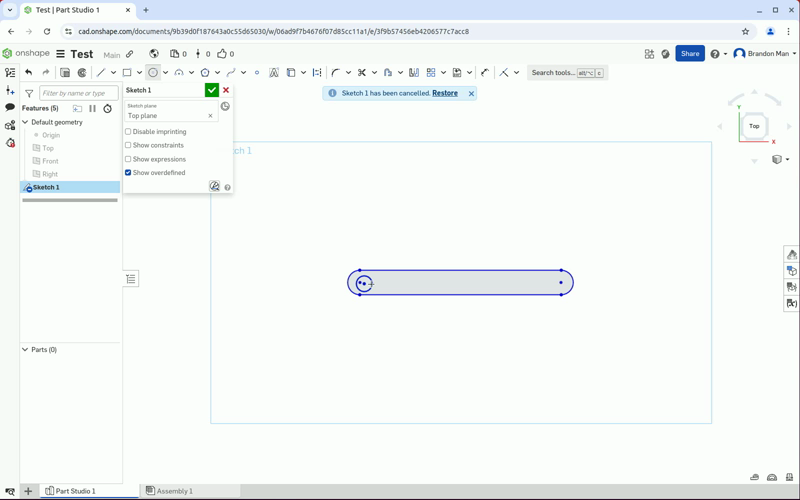
mouse_move(426, 283)
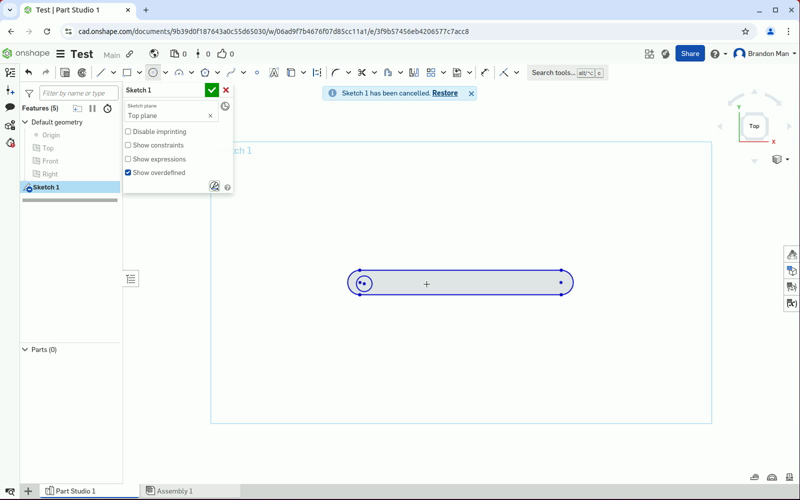
click(426, 283)
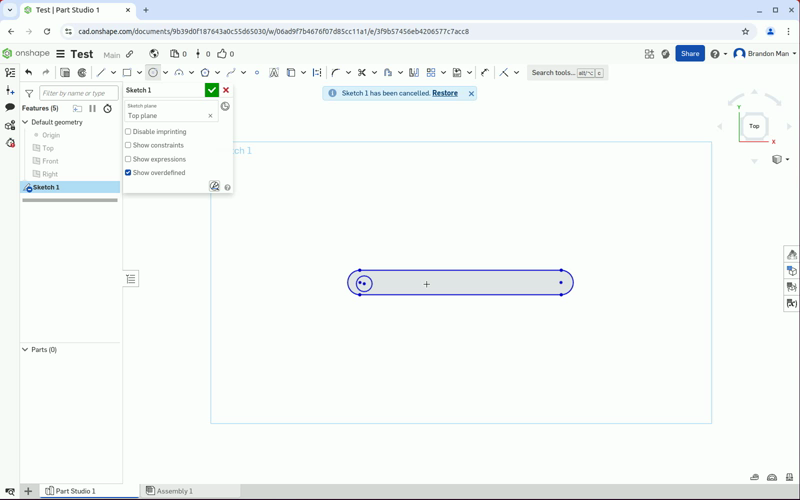
key_up(shift)
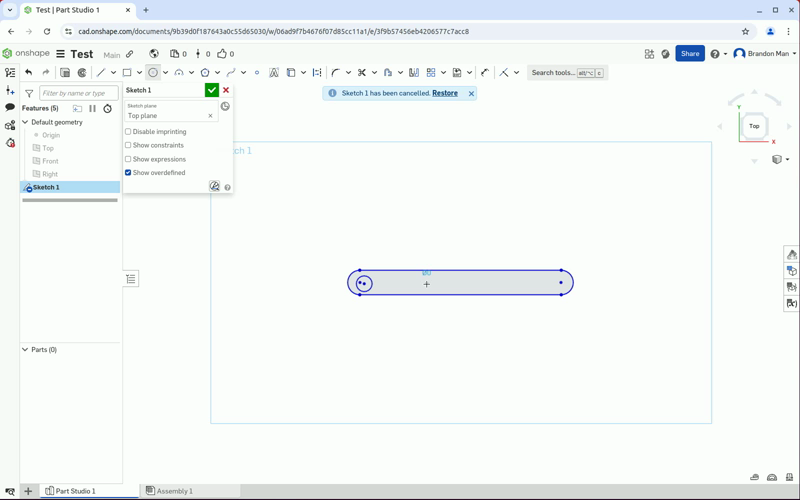
mouse_move(433, 283)
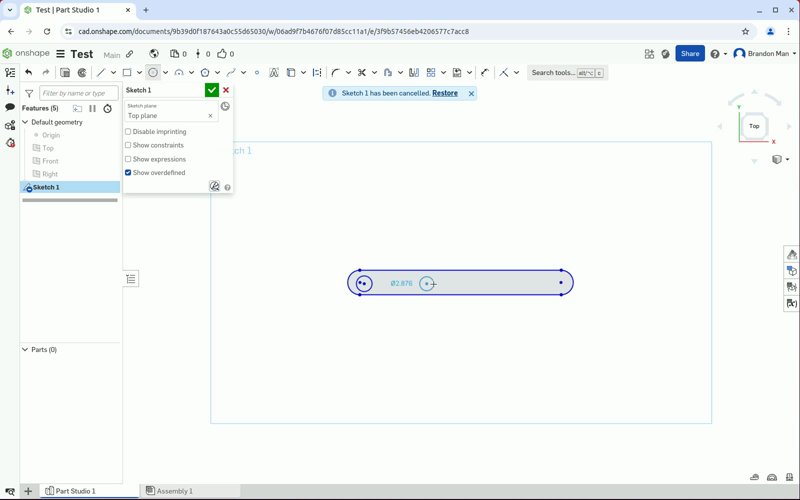
click(433, 283)
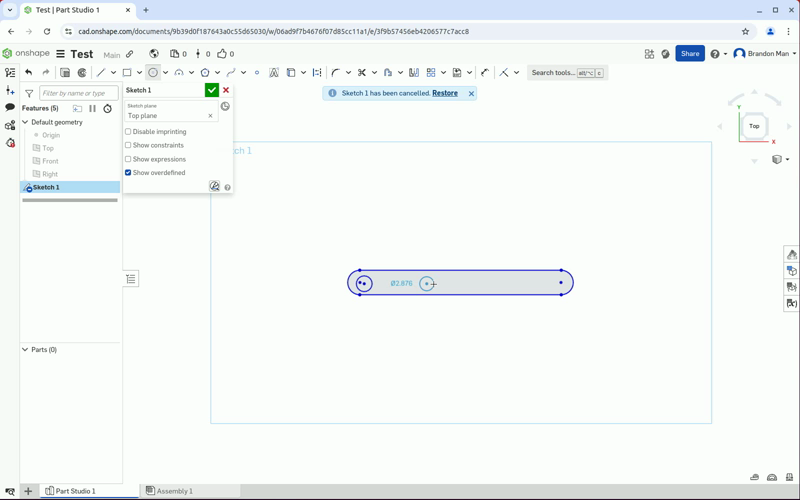
key(esc)
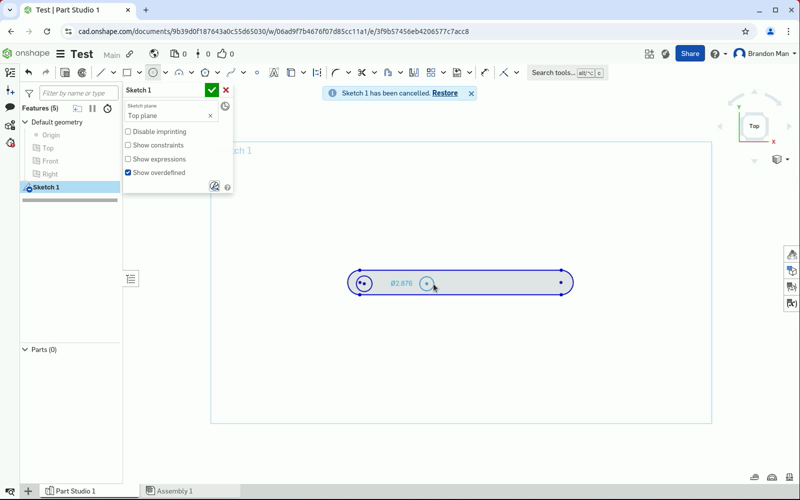
key(c)
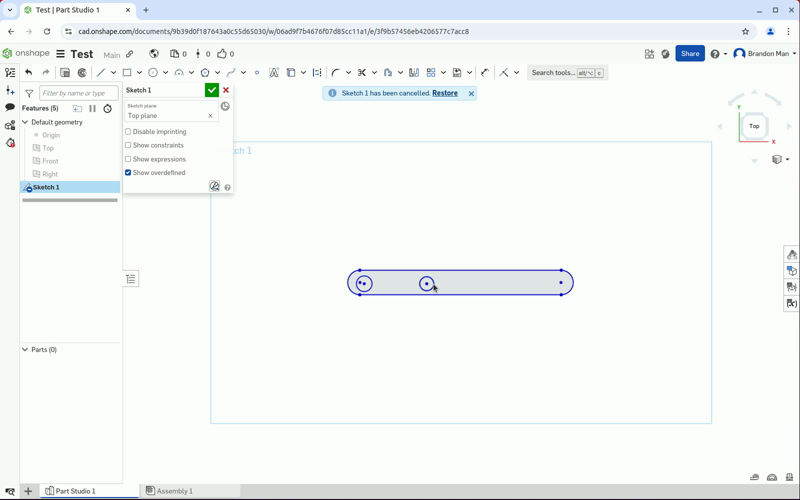
key_down(shift)
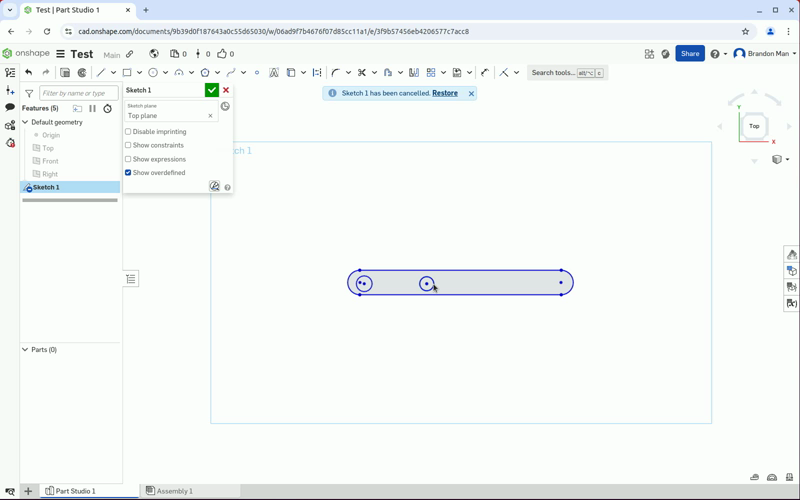
mouse_move(491, 283)
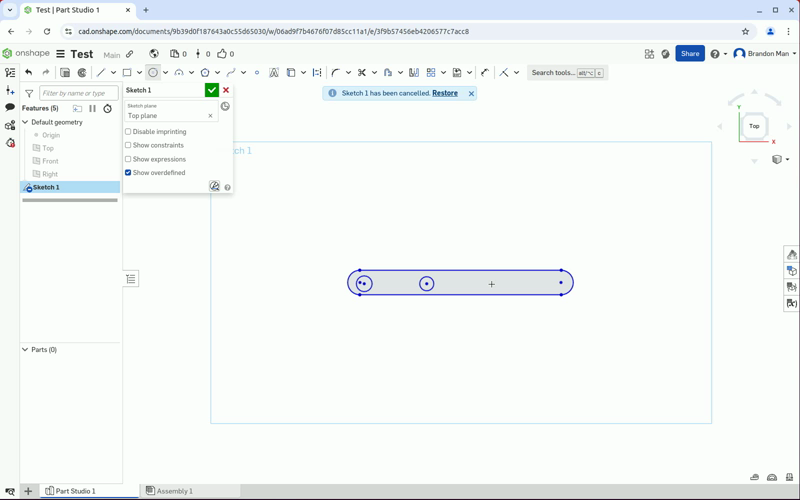
click(491, 283)
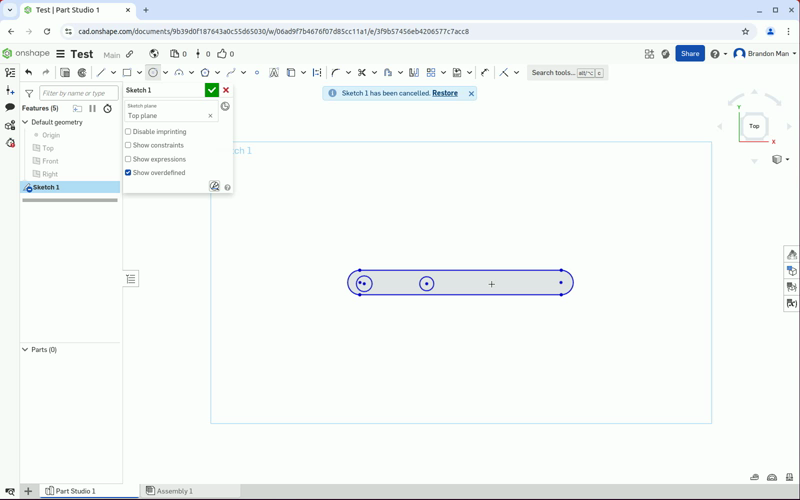
key_up(shift)
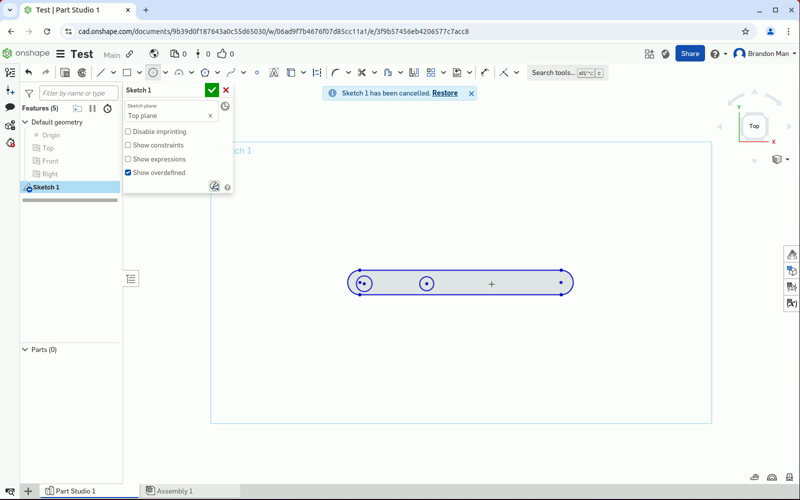
mouse_move(498, 283)
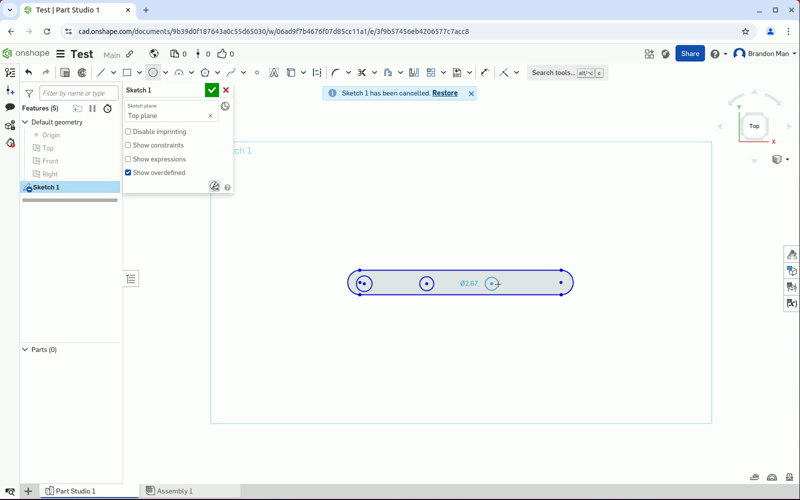
click(498, 283)
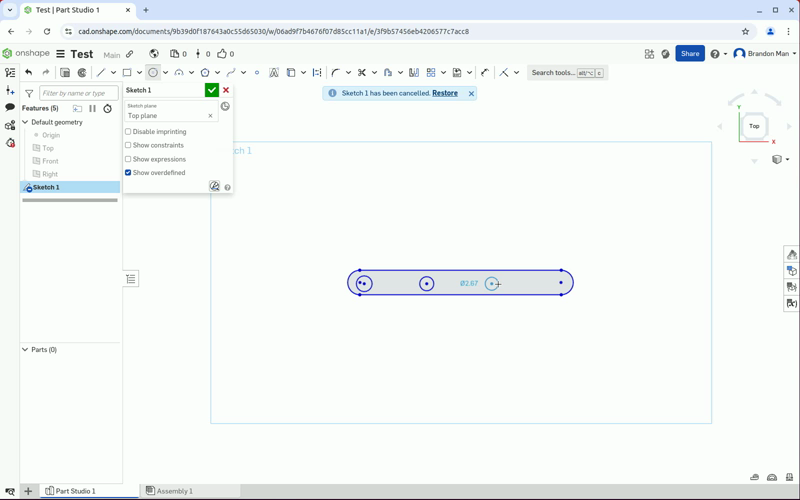
key(esc)
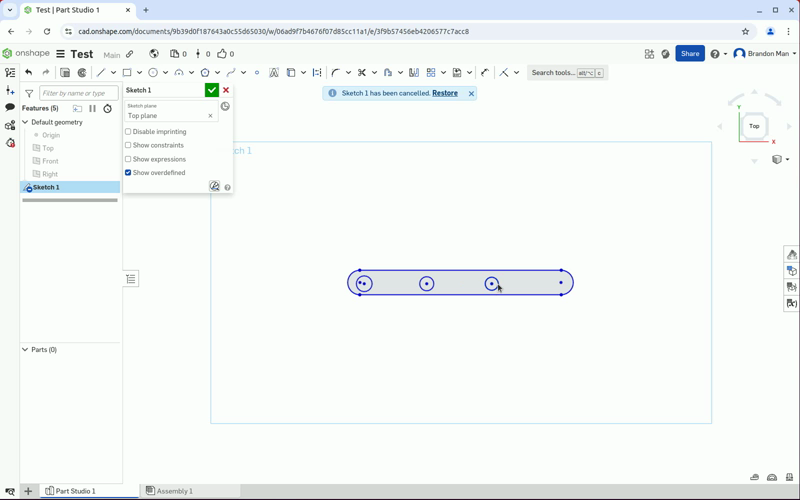
key(c)
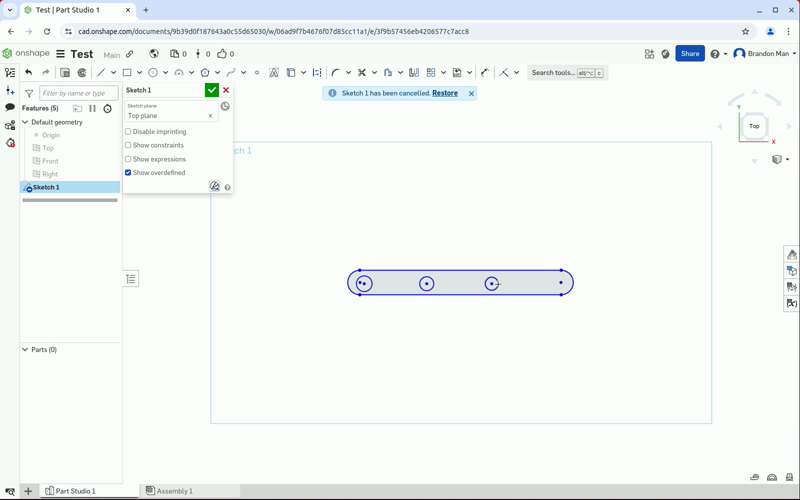
key_down(shift)
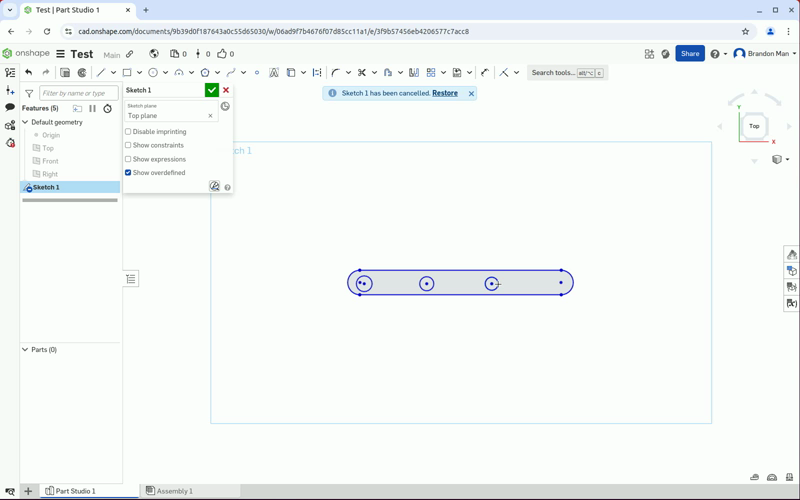
mouse_move(556, 283)
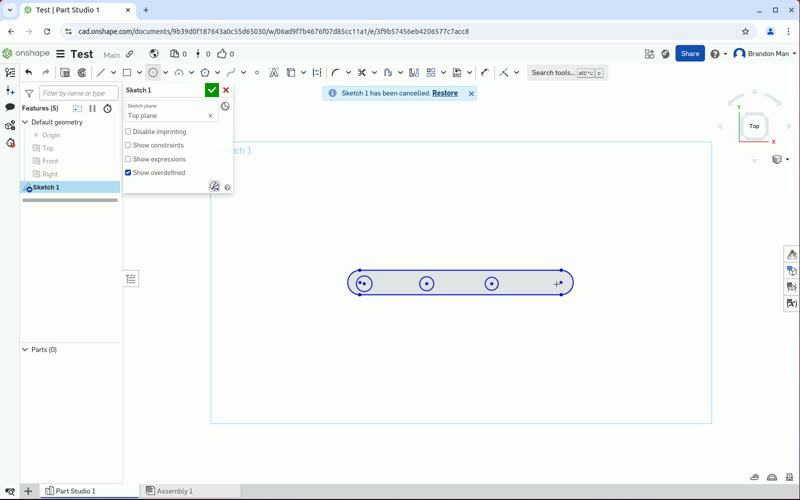
click(556, 283)
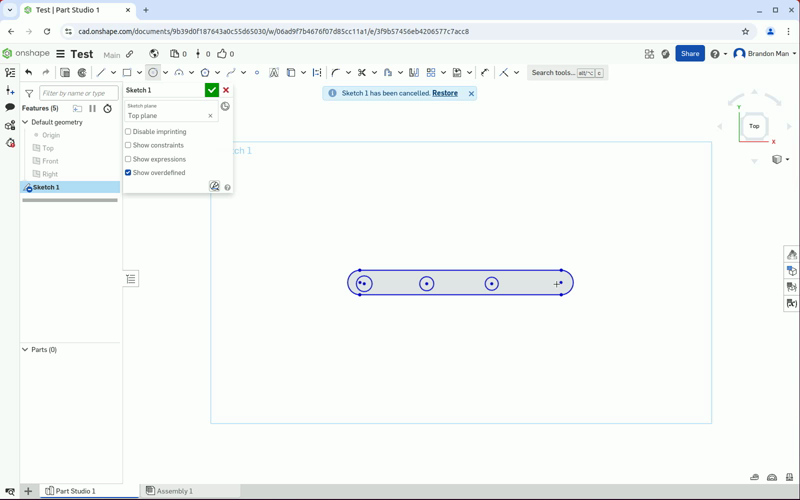
key_up(shift)
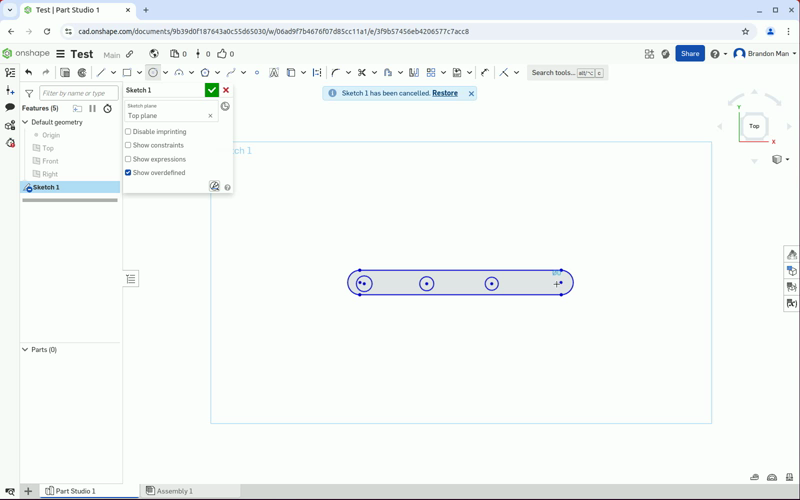
mouse_move(563, 283)
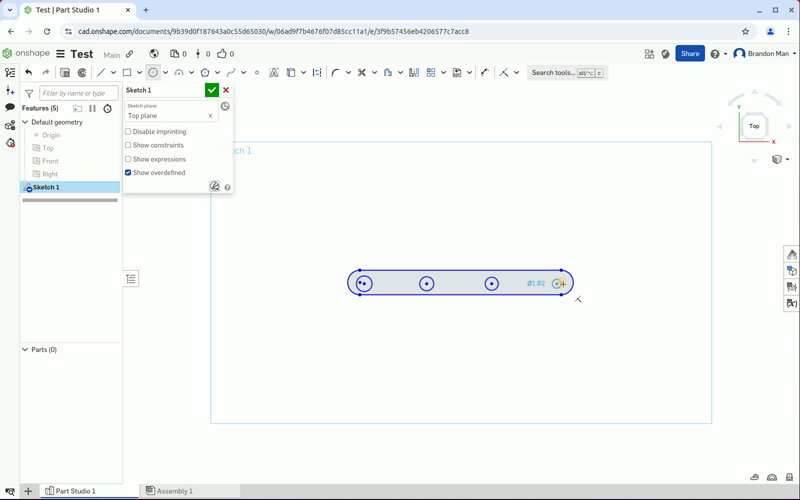
scroll(6)
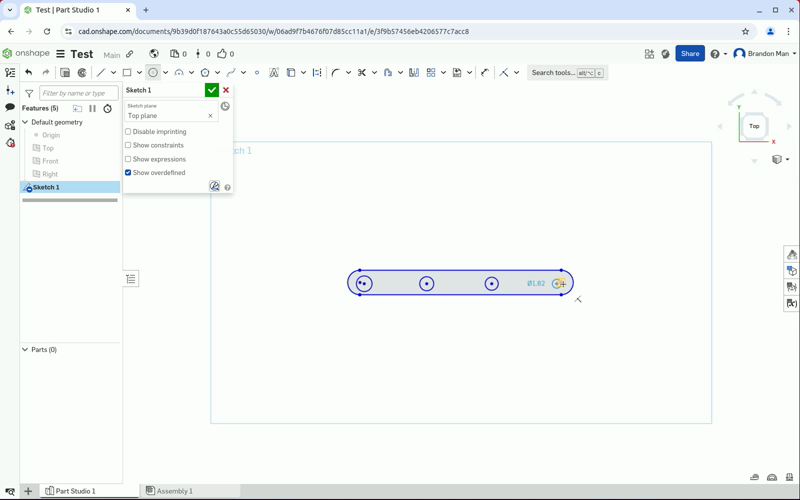
scroll(6)
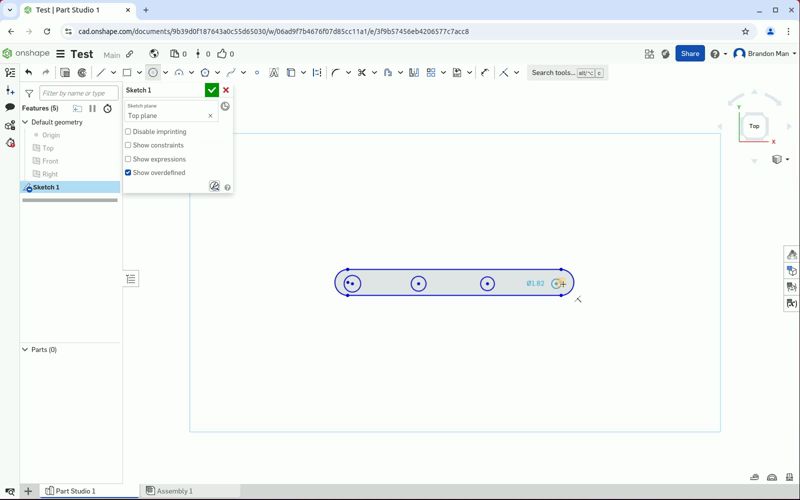
scroll(6)
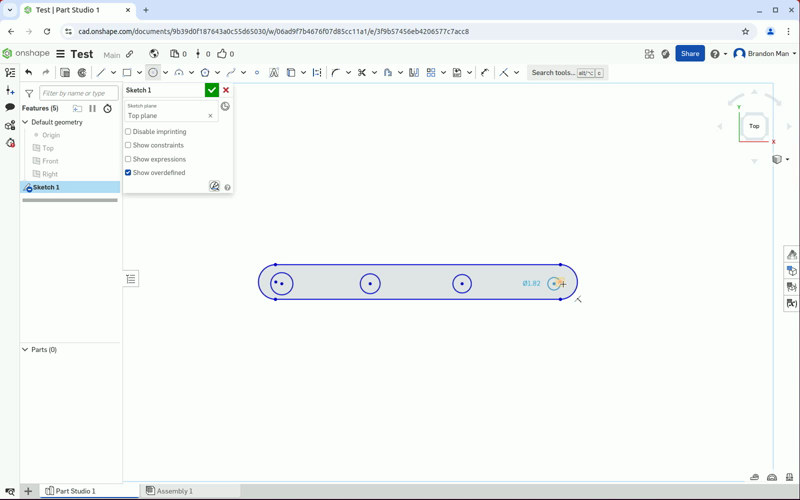
scroll(6)
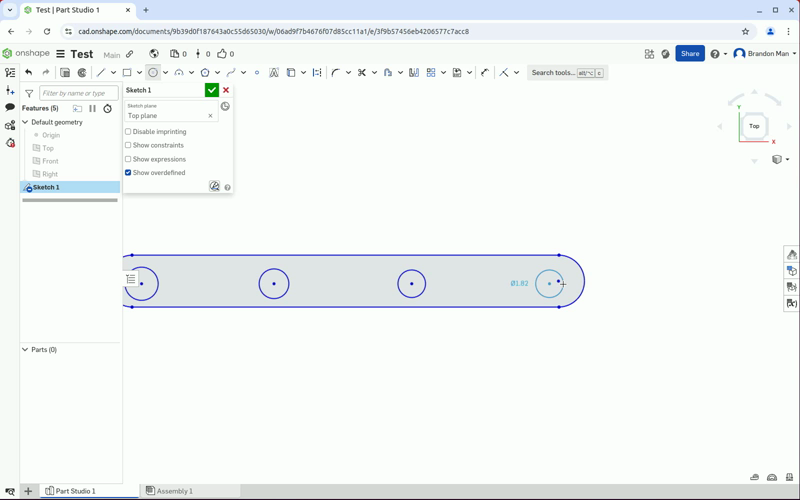
scroll(6)
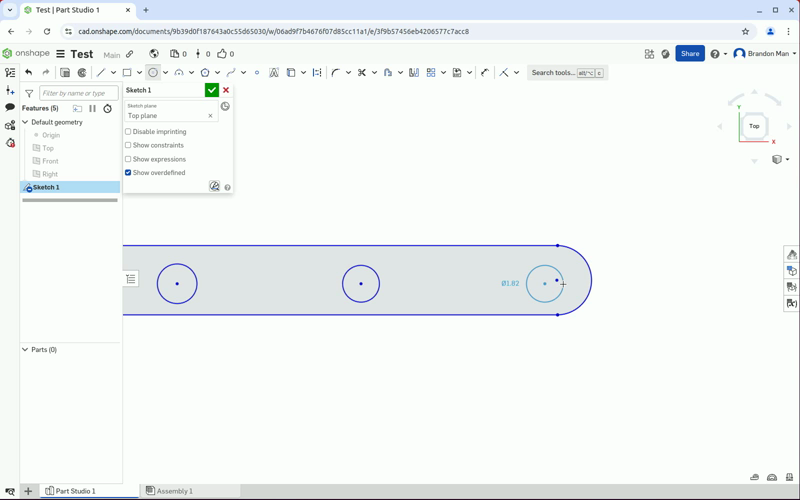
scroll(6)
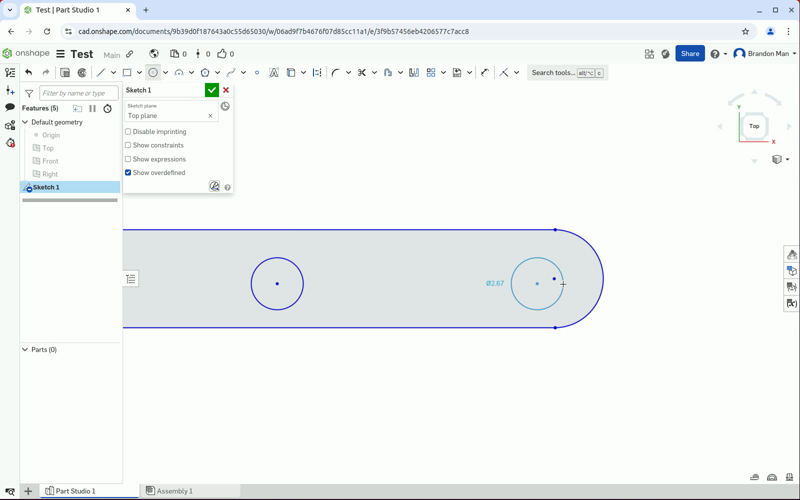
scroll(6)
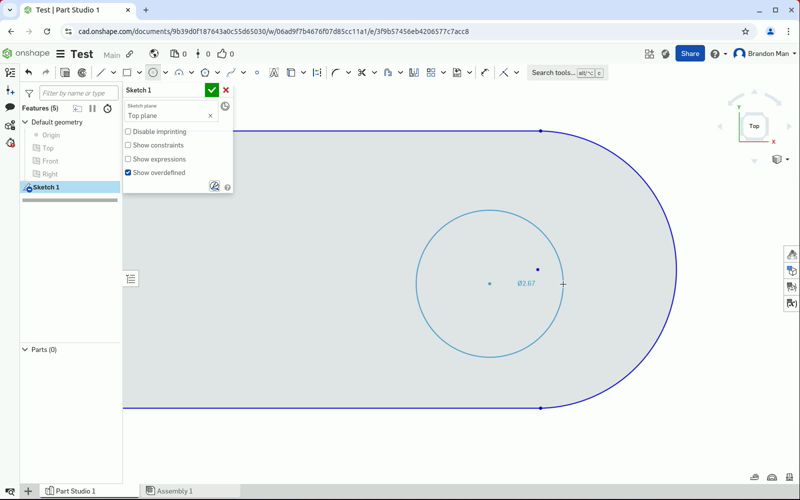
click(563, 283)
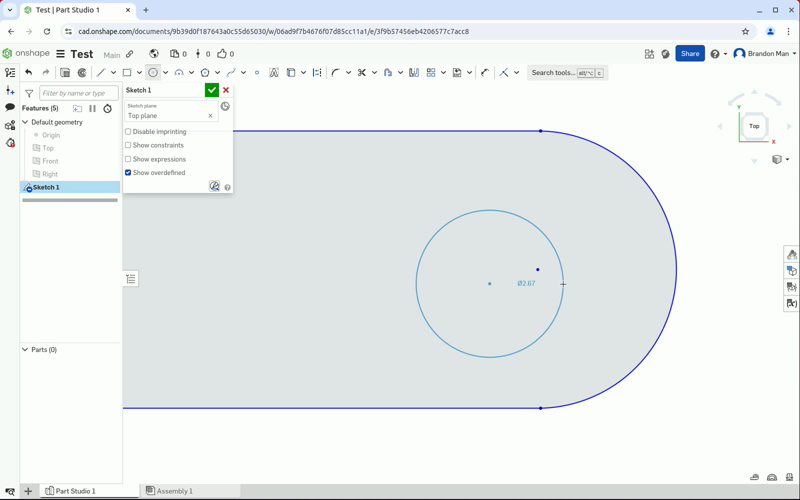
scroll(-6)
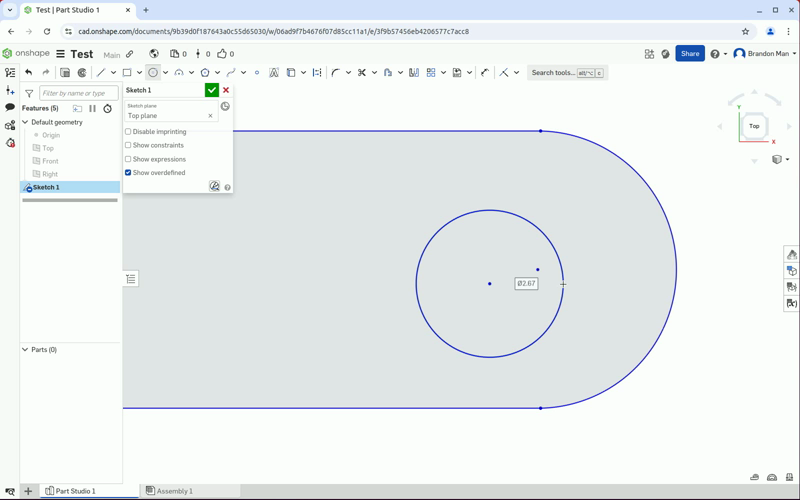
scroll(-6)
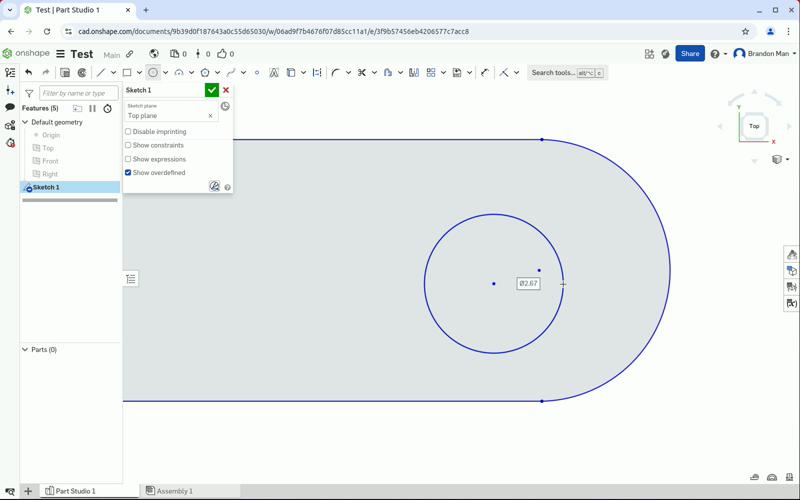
scroll(-6)
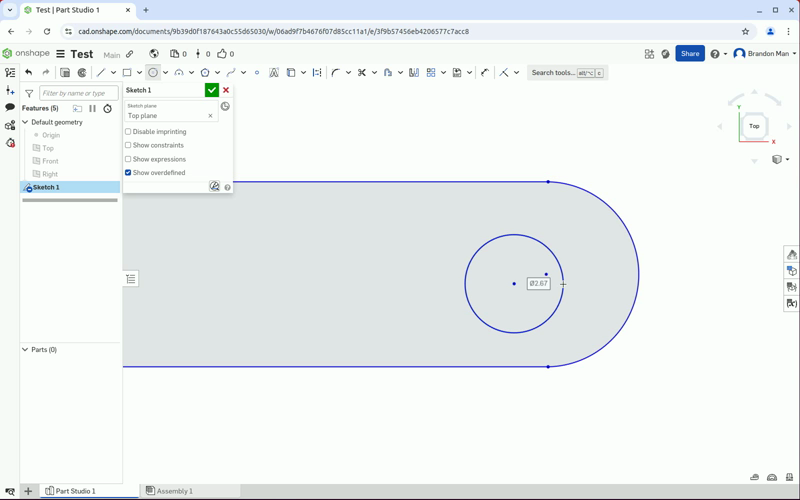
scroll(-6)
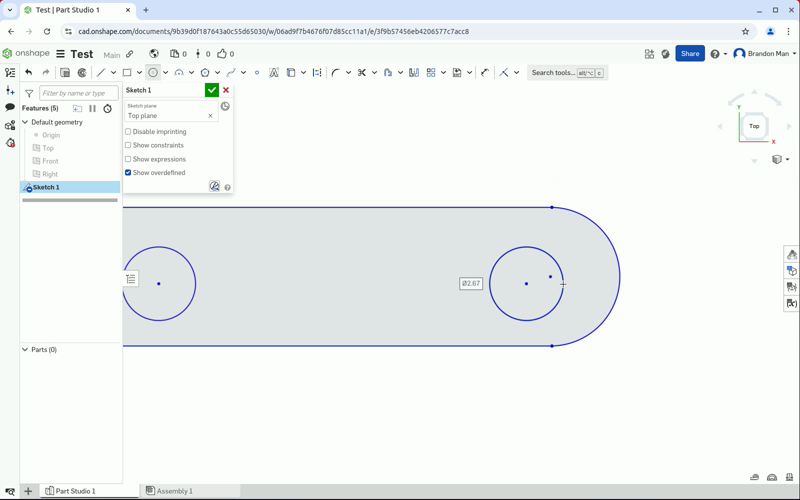
scroll(-6)
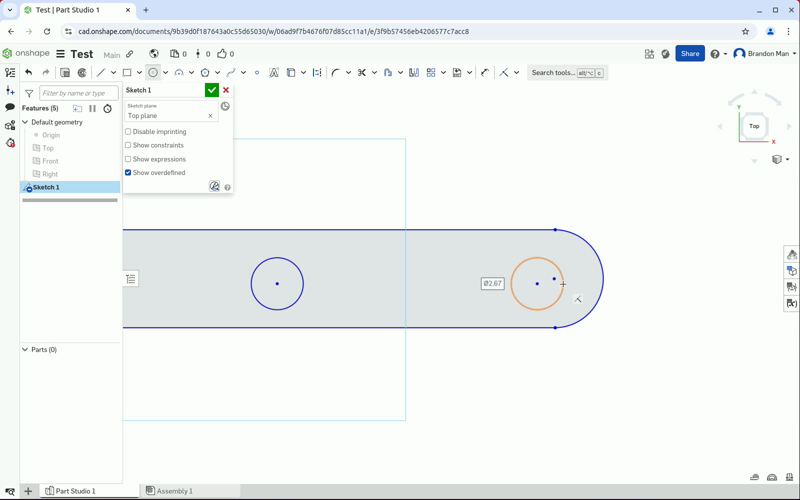
scroll(-6)
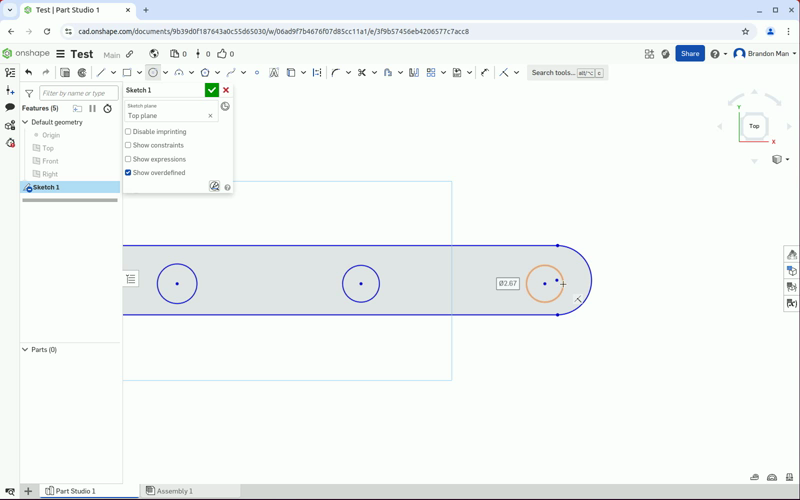
scroll(-6)
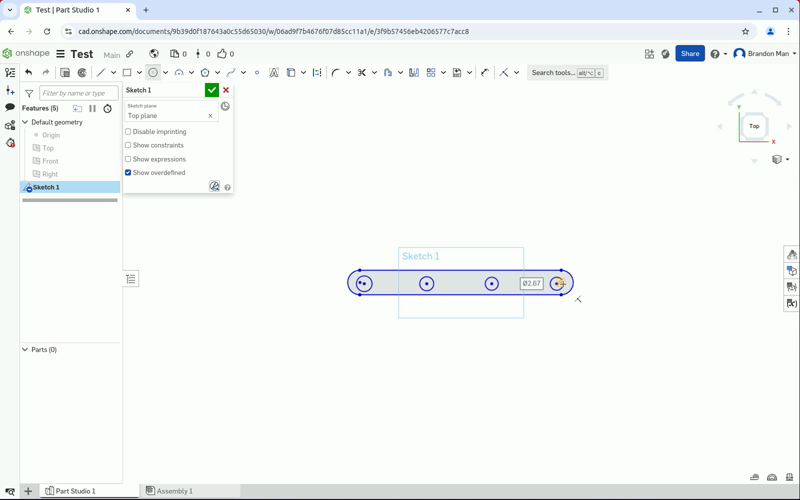
key(esc)
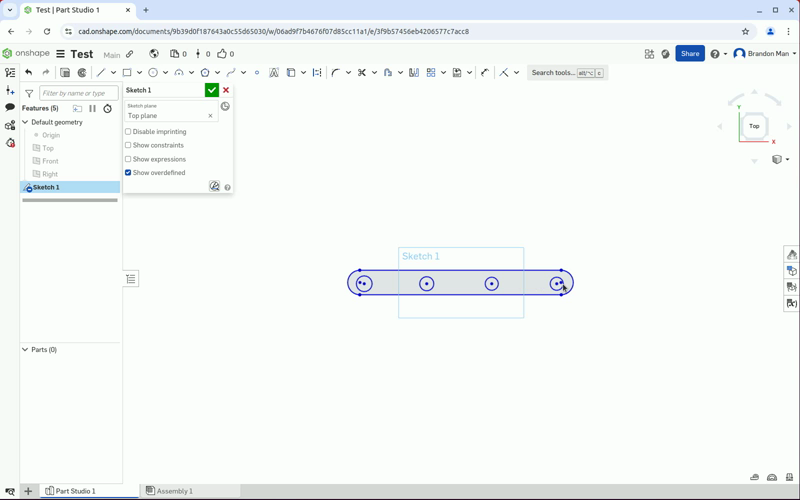
mouse_move(407, 278)
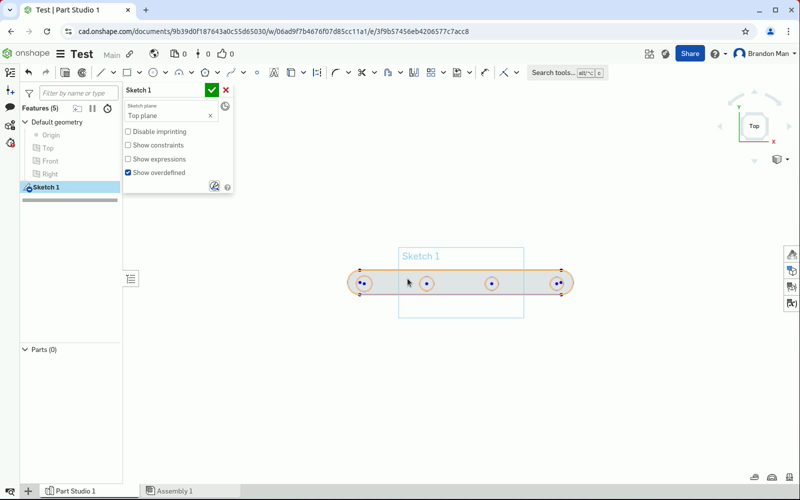
click(407, 278)
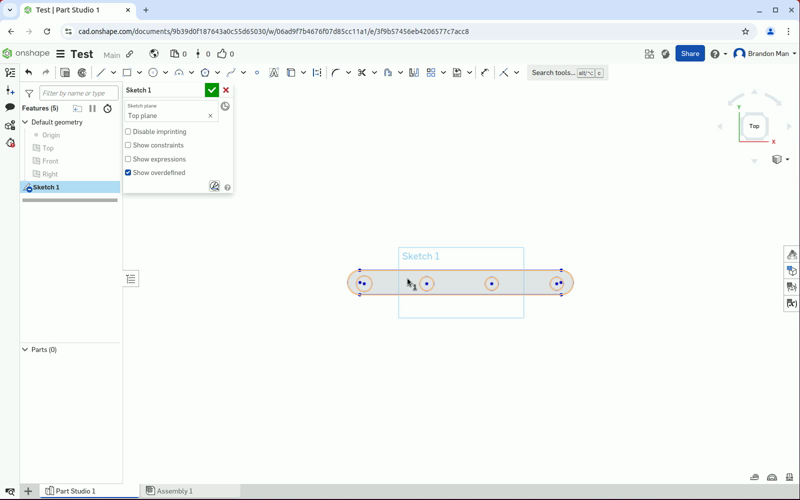
mouse_move(73, 352)
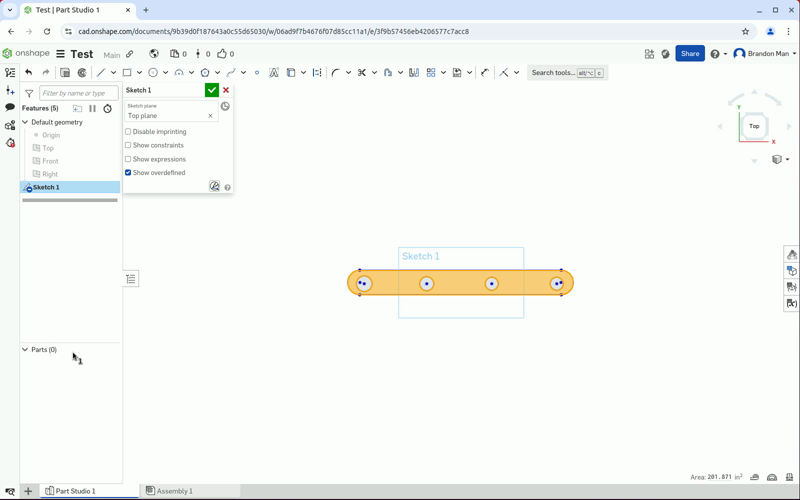
key(shift+y)
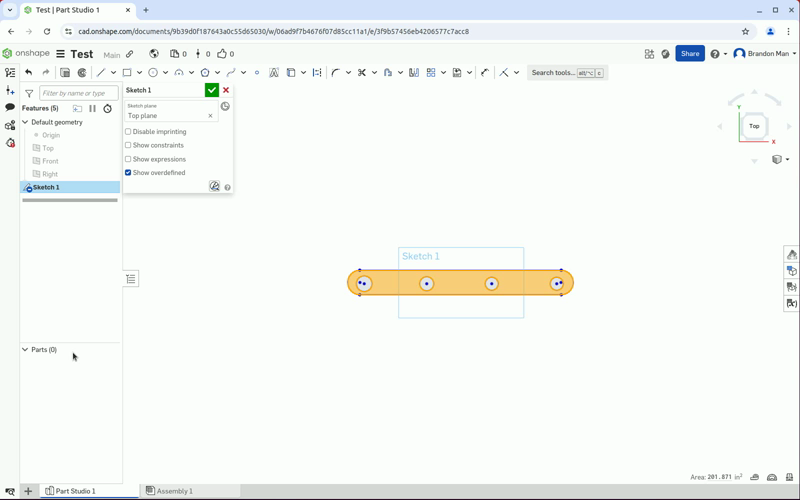
key(shift+e)
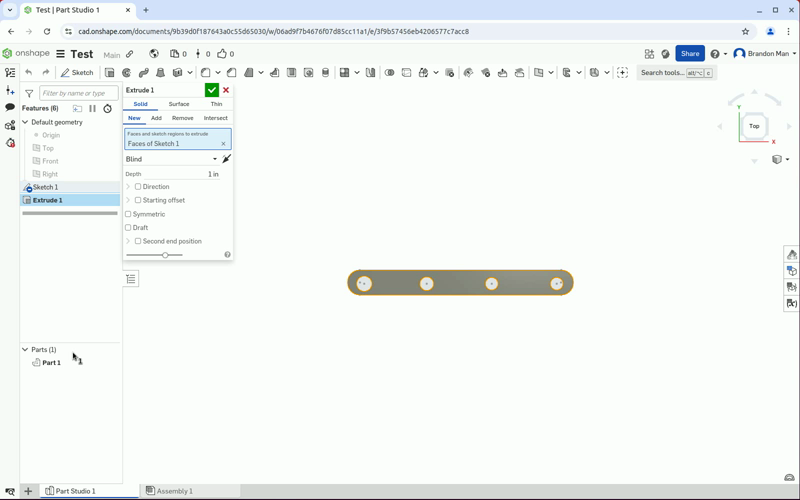
mouse_move(143, 106)
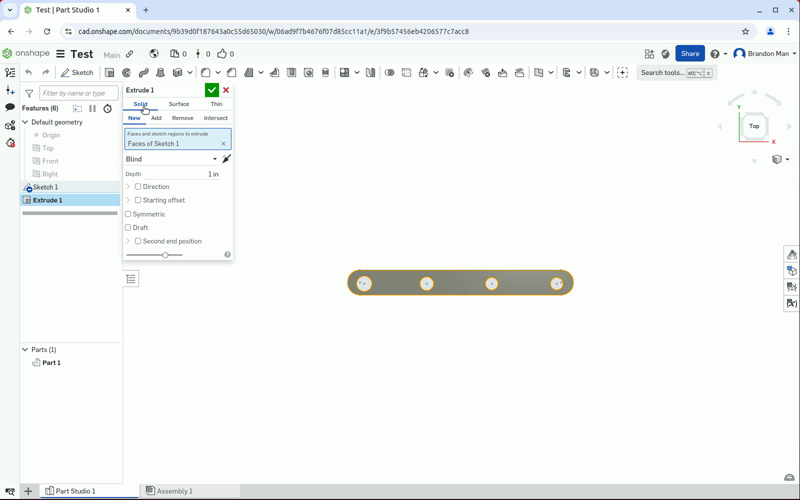
click(143, 106)
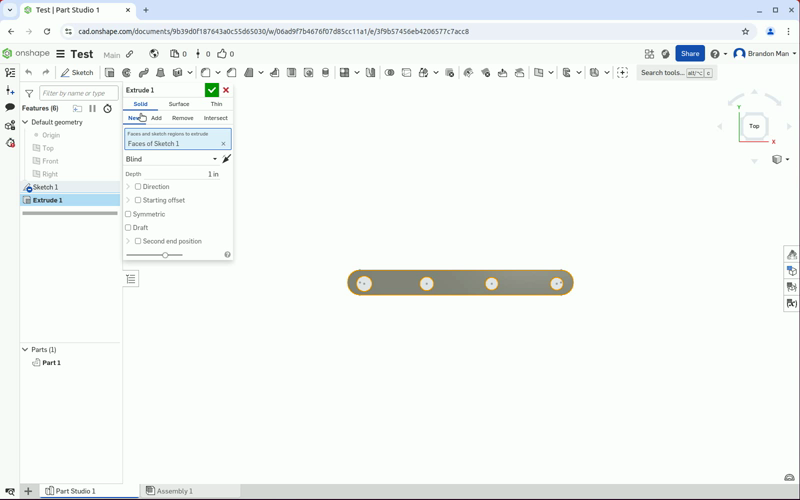
mouse_move(137, 120)
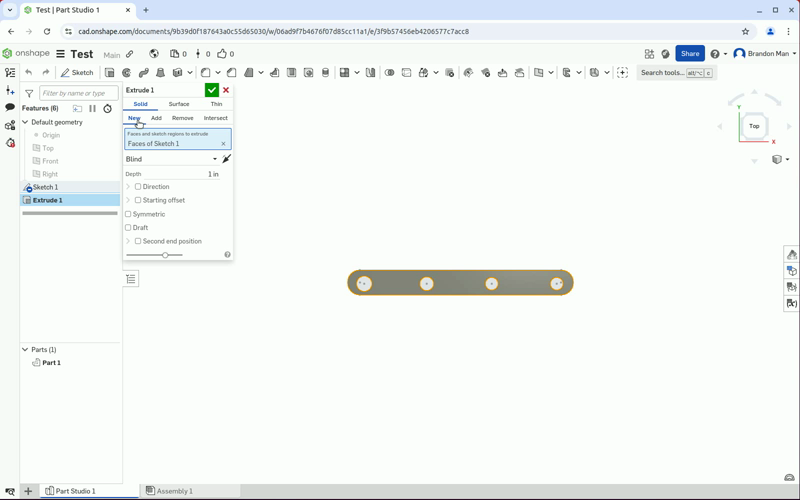
click(137, 120)
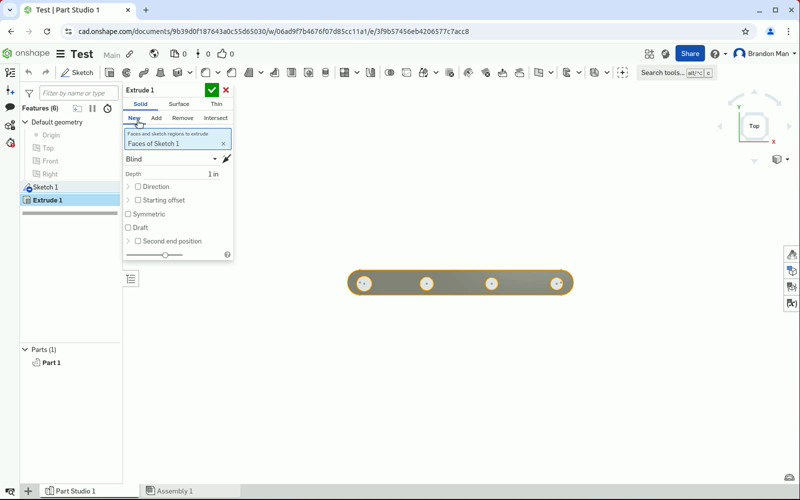
key(tab, 4)
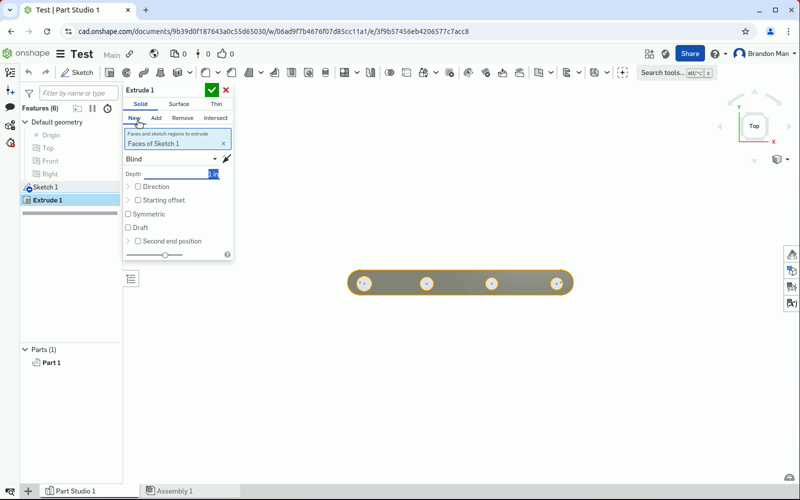
text(0.722)
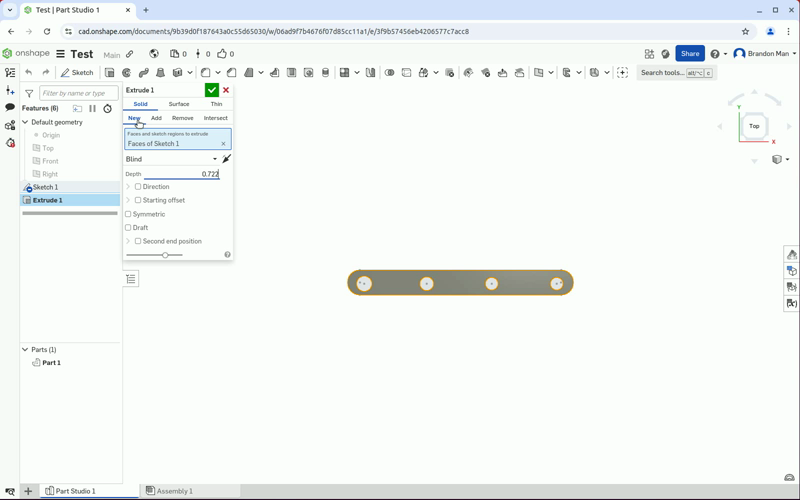
key(enter)
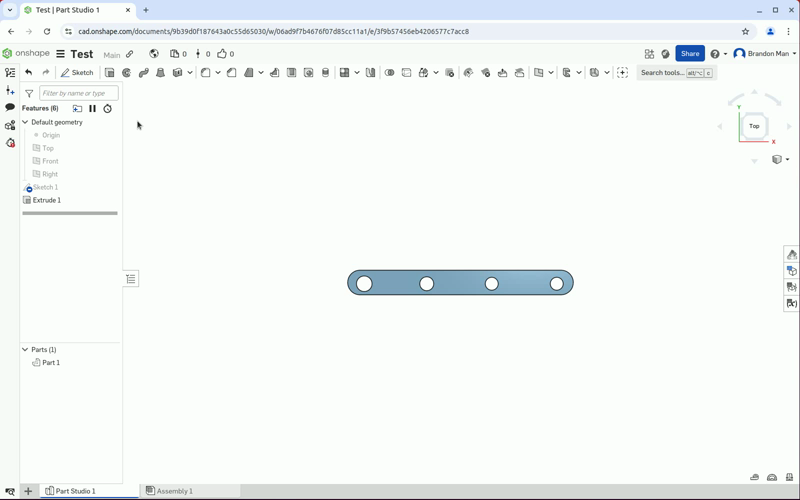
key(shift+h)
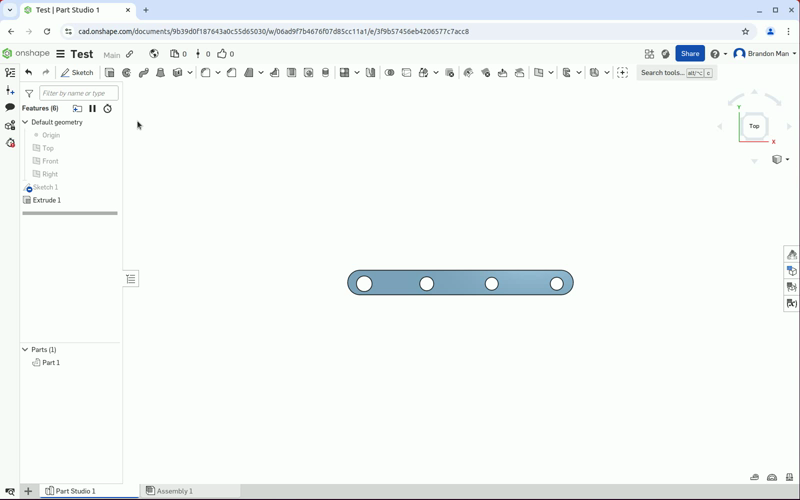
key(shift+h)
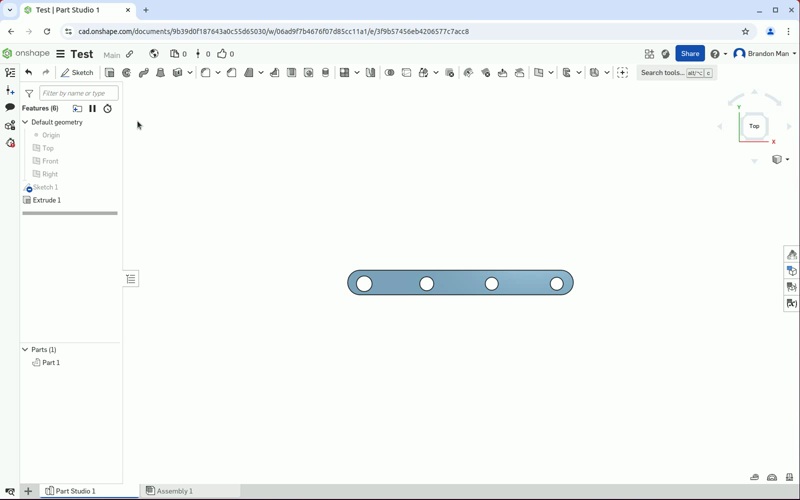
mouse_move(73, 189)
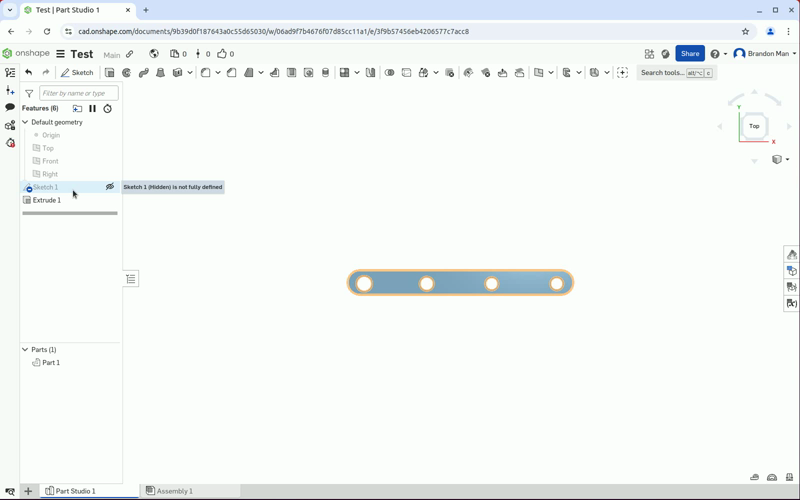
click(73, 189)
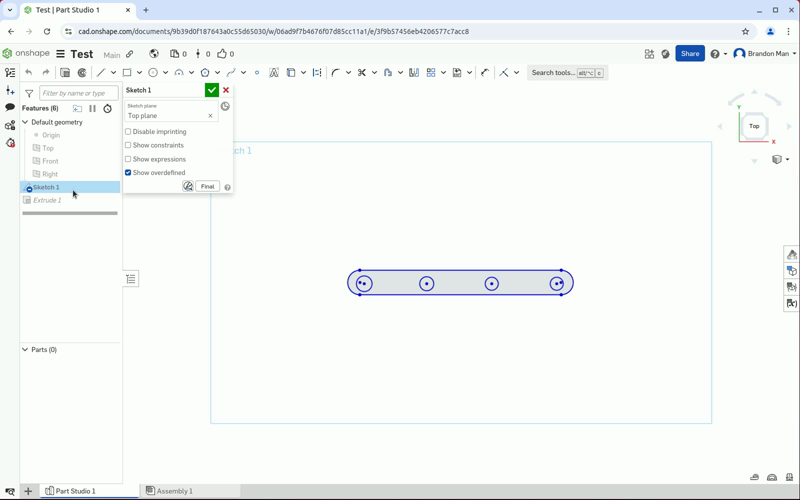
mouse_move(229, 92)
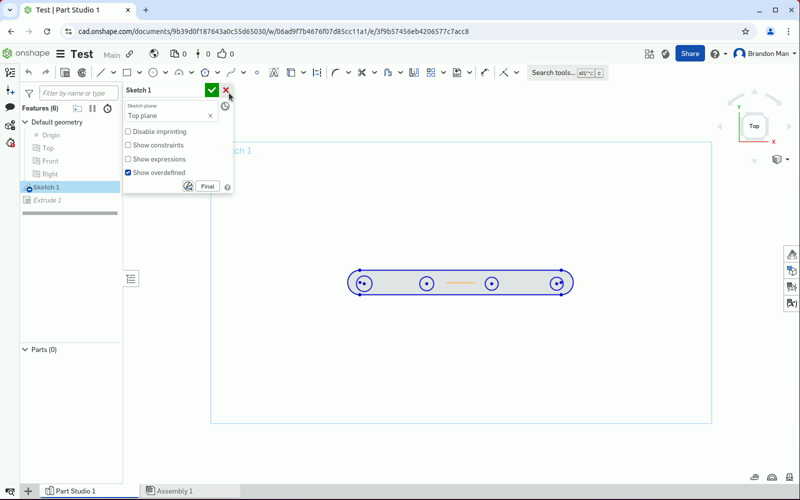
click(229, 92)
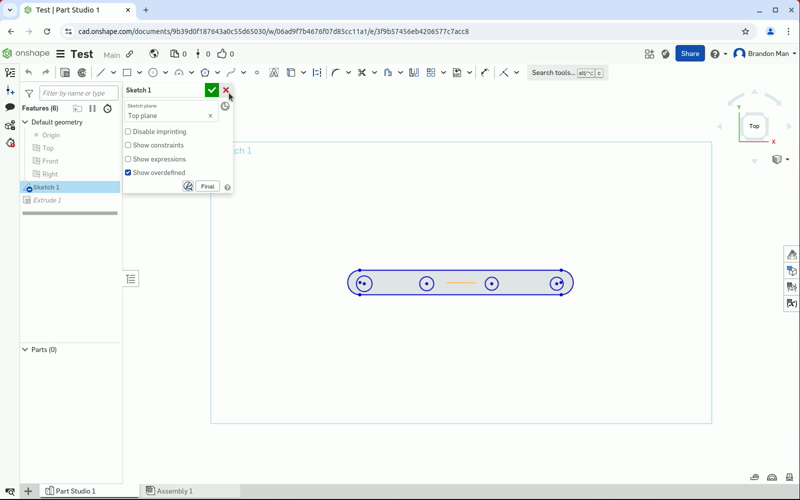
key(shift+s)
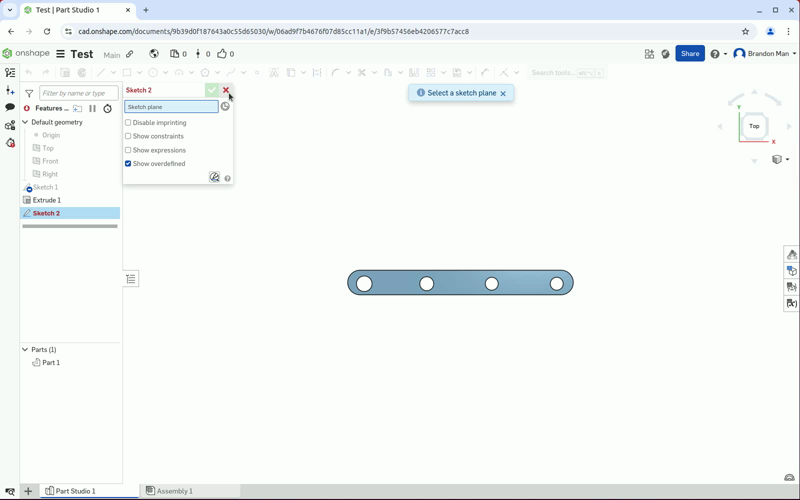
mouse_move(73, 150)
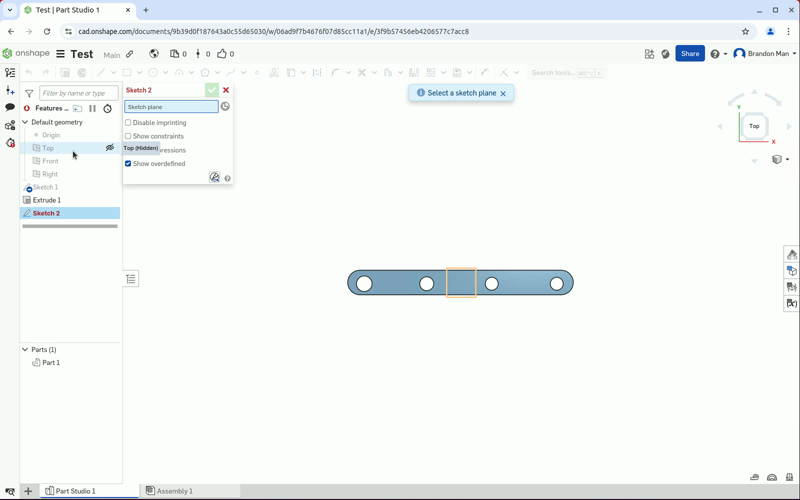
click(73, 150)
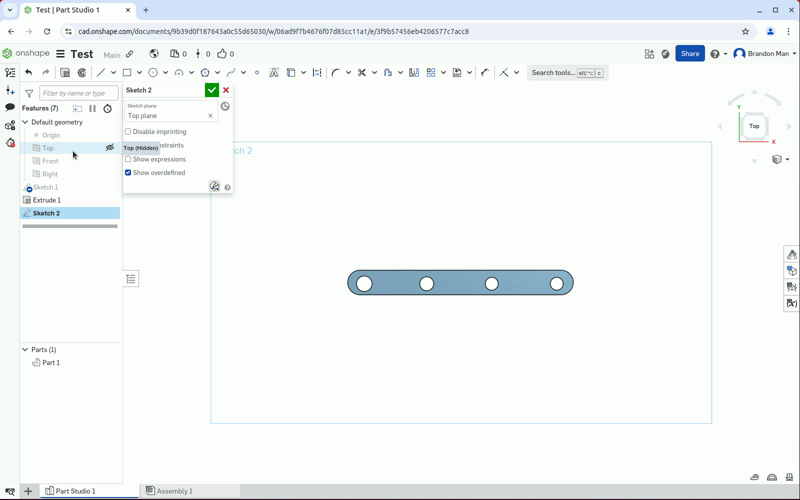
mouse_move(73, 352)
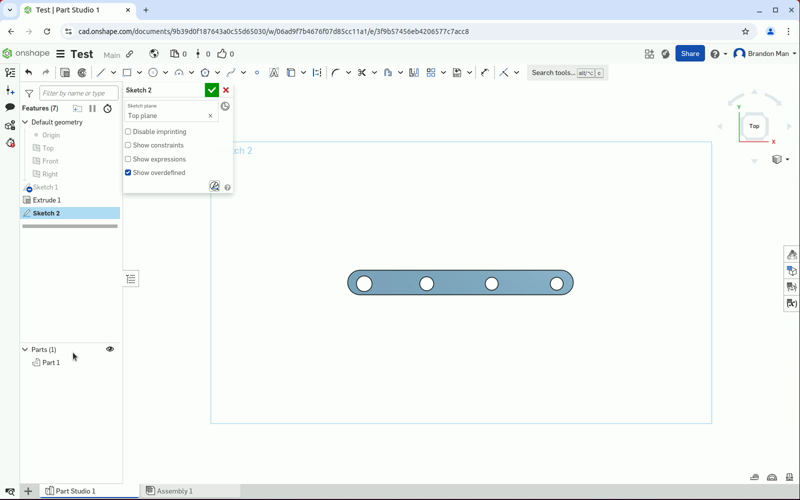
key(y)
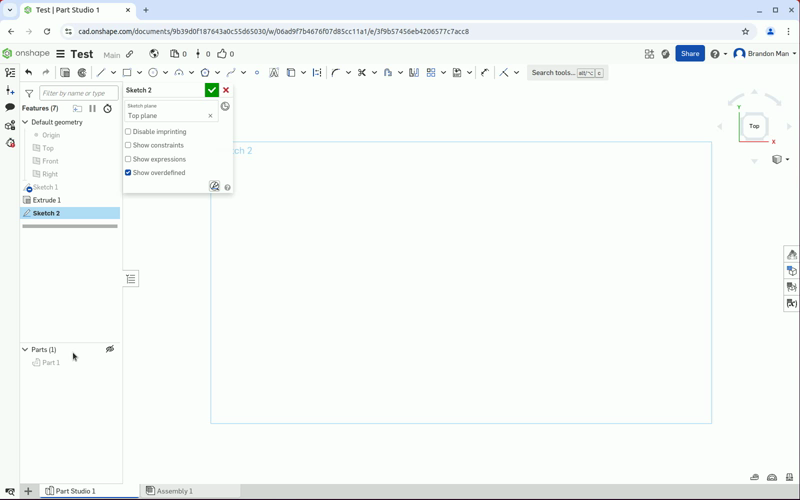
key(c)
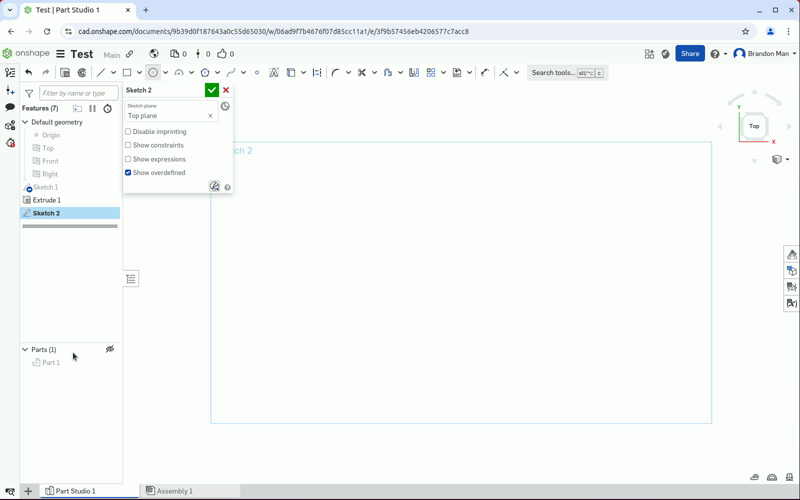
key_down(shift)
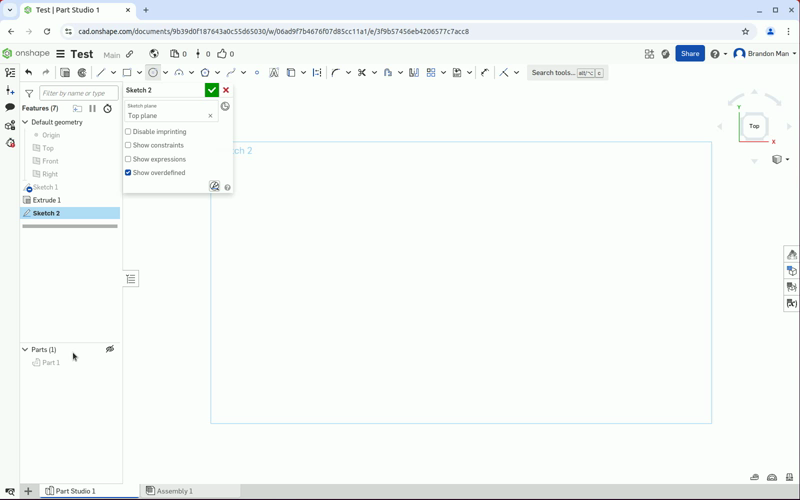
mouse_move(397, 282)
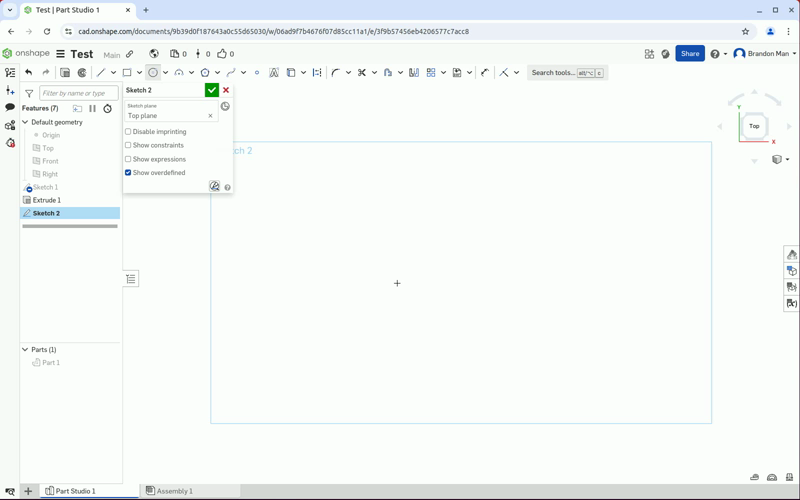
click(397, 282)
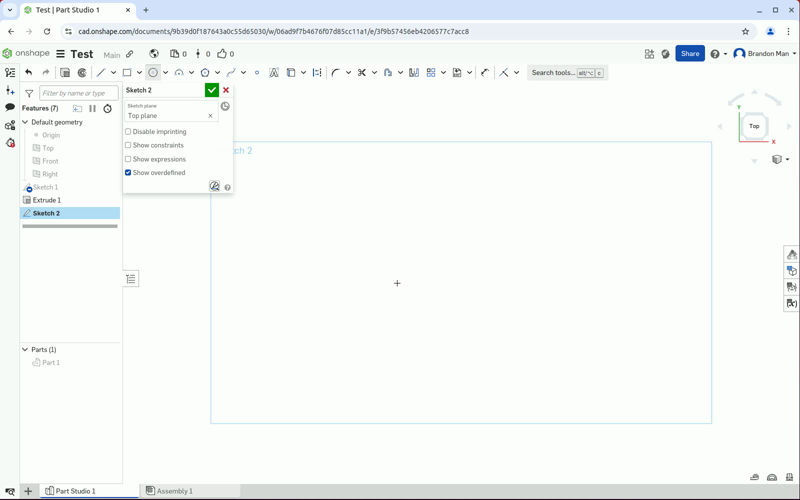
key_up(shift)
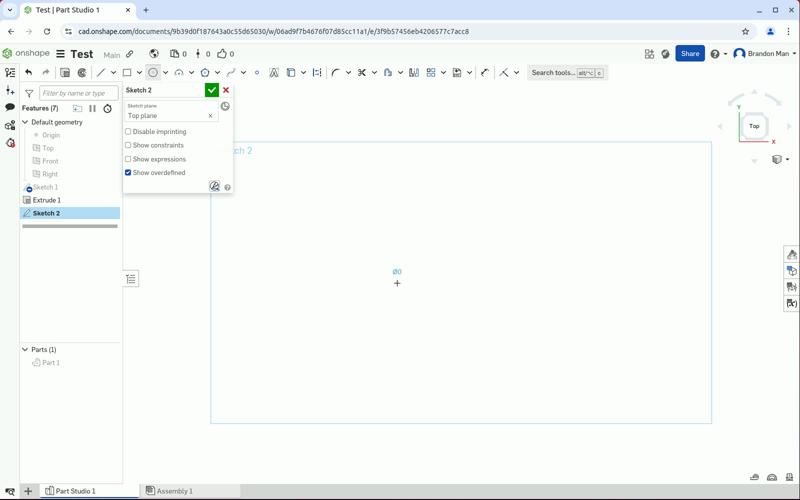
mouse_move(399, 282)
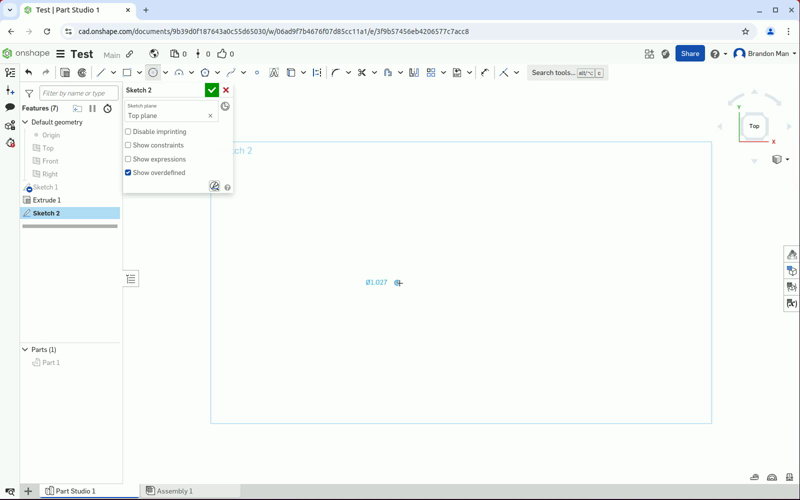
scroll(6)
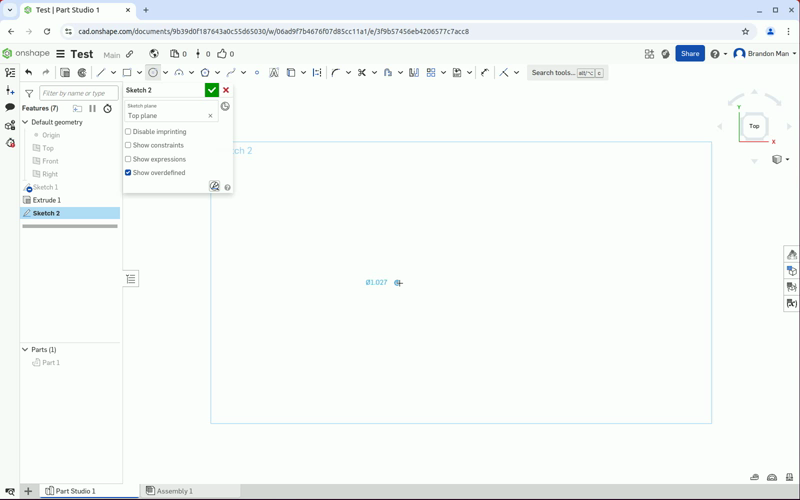
scroll(6)
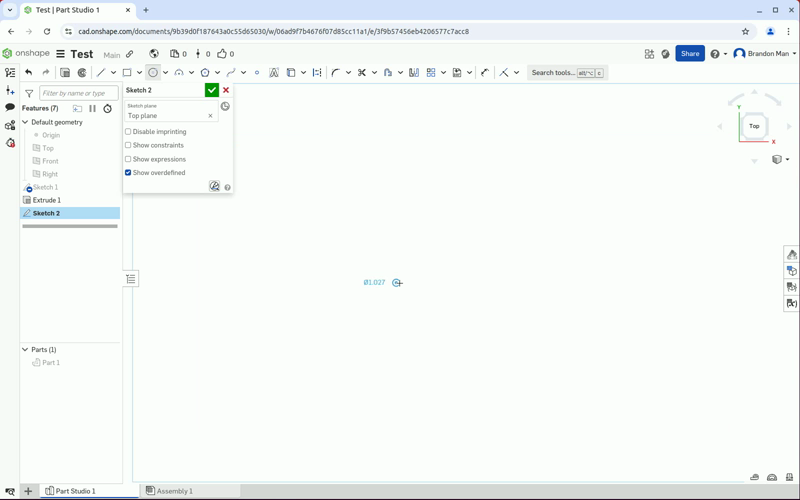
scroll(6)
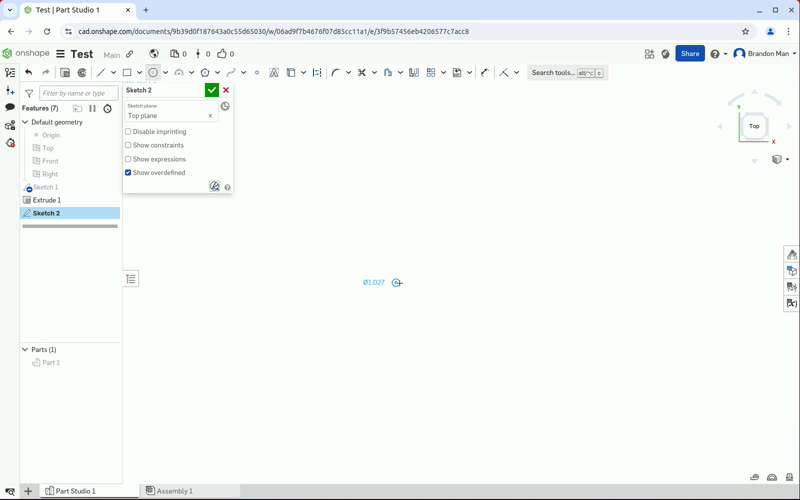
scroll(6)
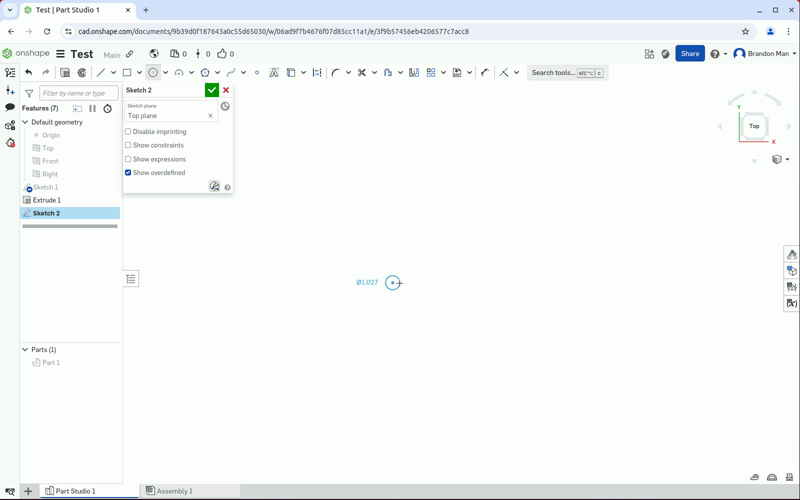
scroll(6)
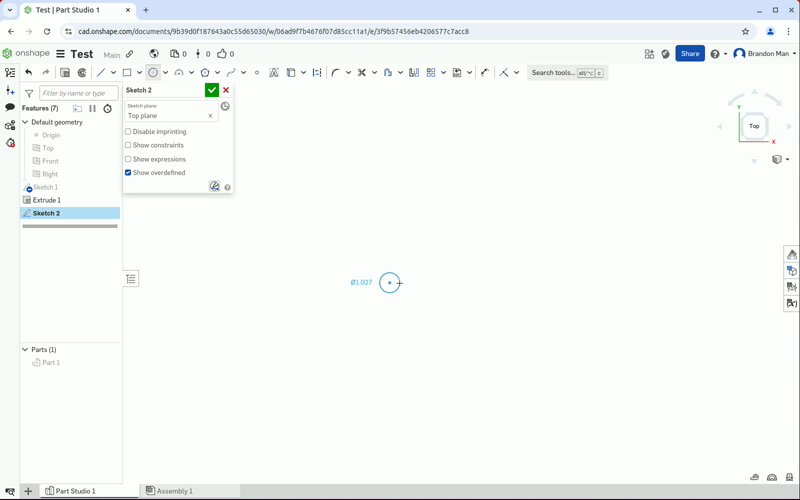
scroll(6)
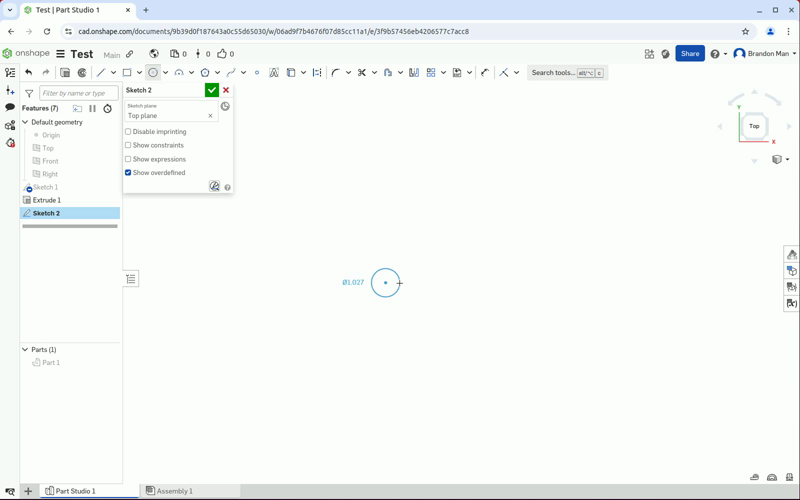
scroll(6)
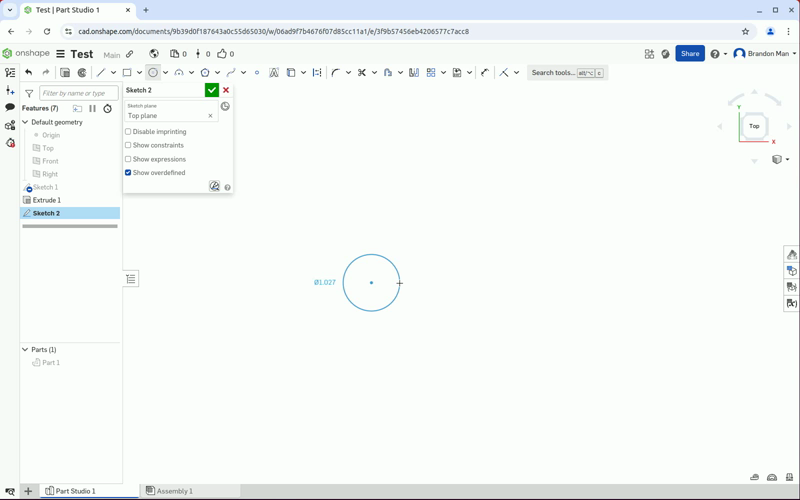
click(399, 282)
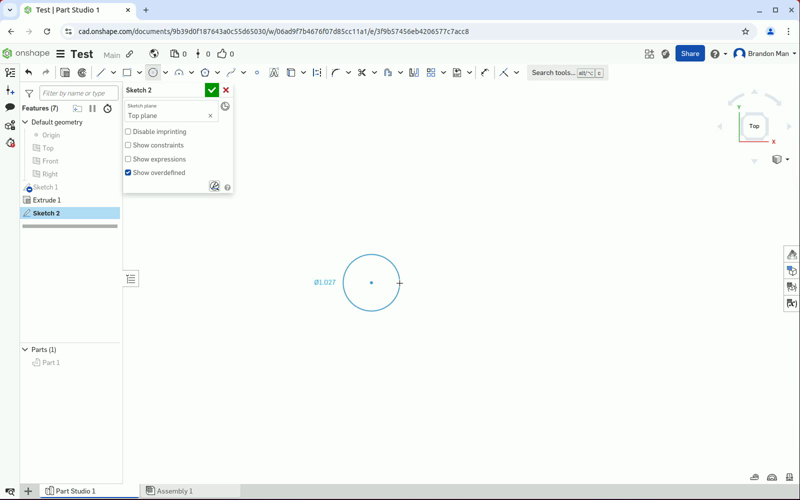
scroll(-6)
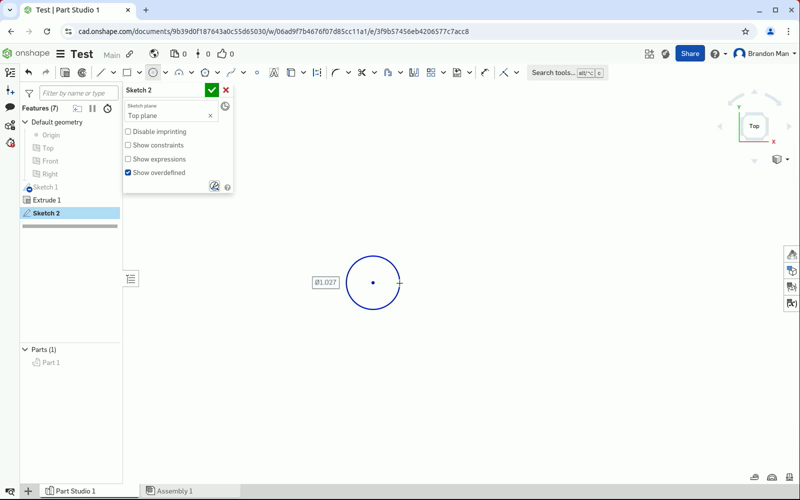
scroll(-6)
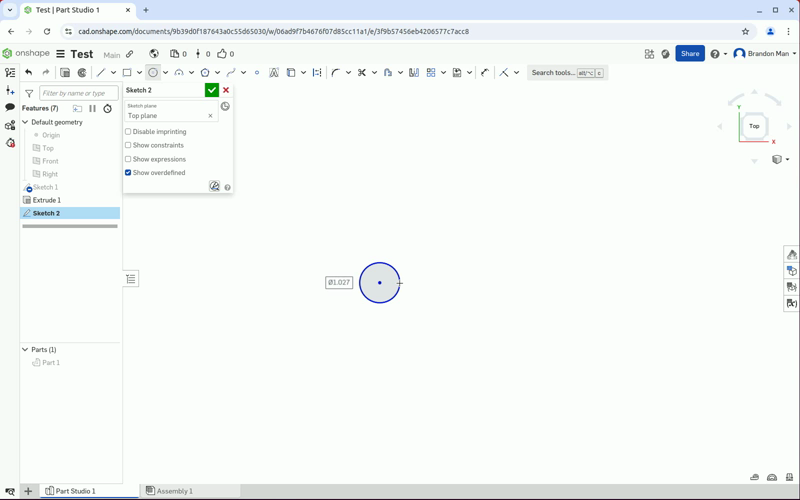
scroll(-6)
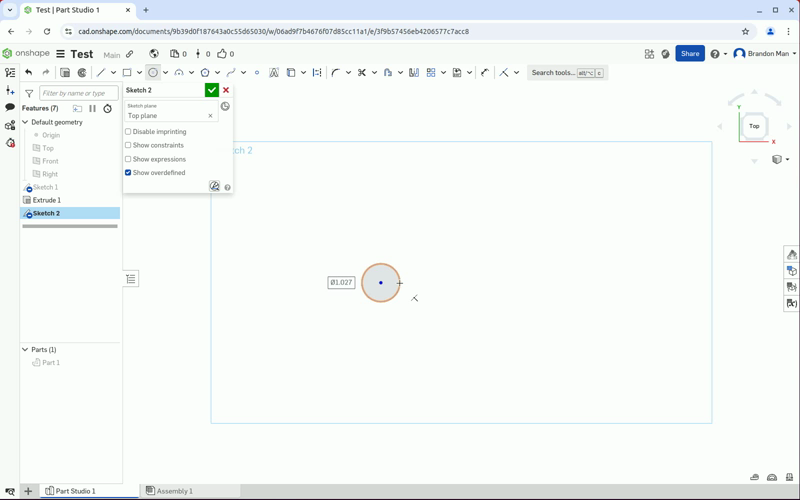
scroll(-6)
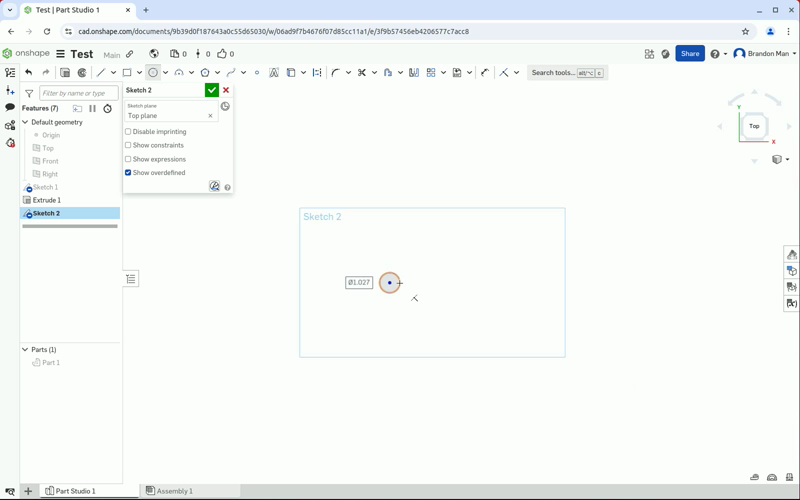
scroll(-6)
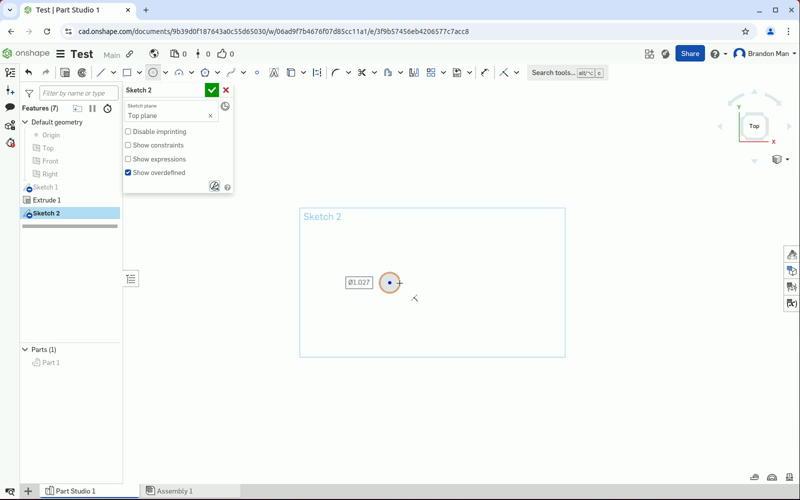
scroll(-6)
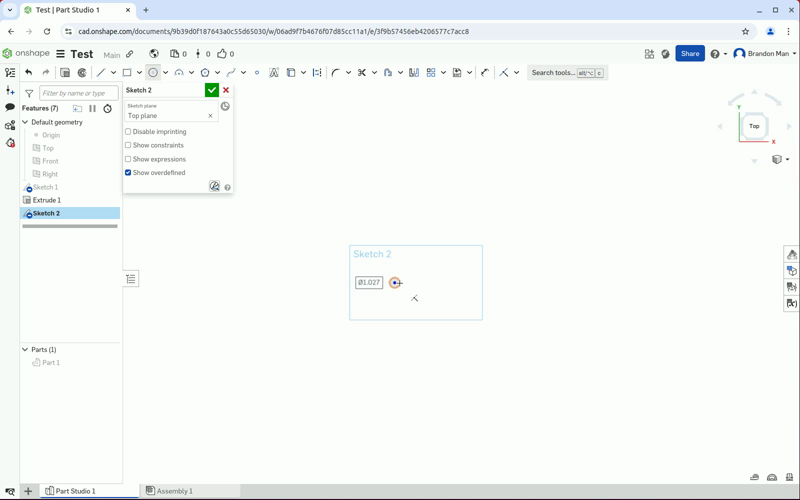
scroll(-6)
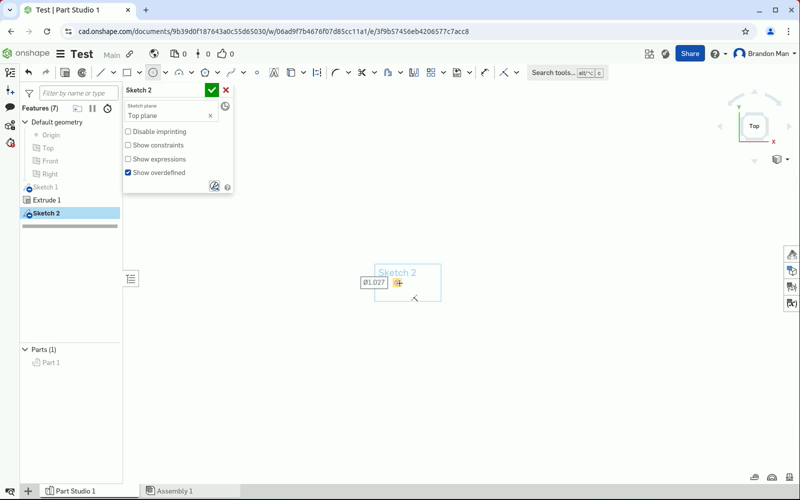
key(esc)
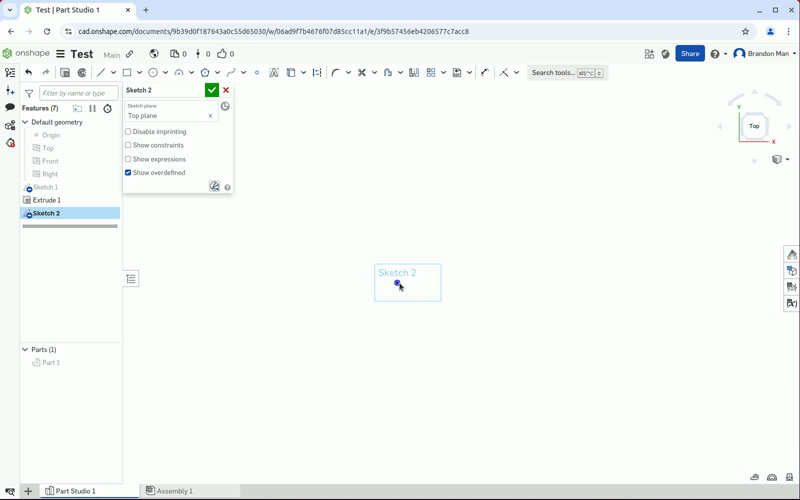
mouse_move(396, 284)
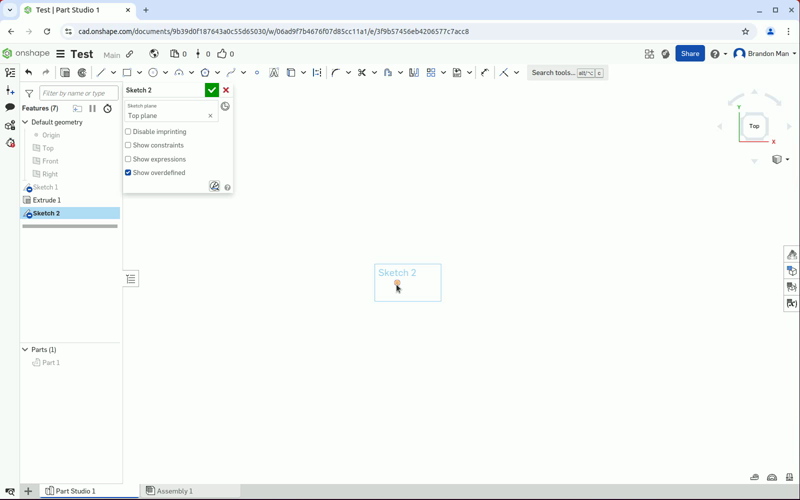
scroll(6)
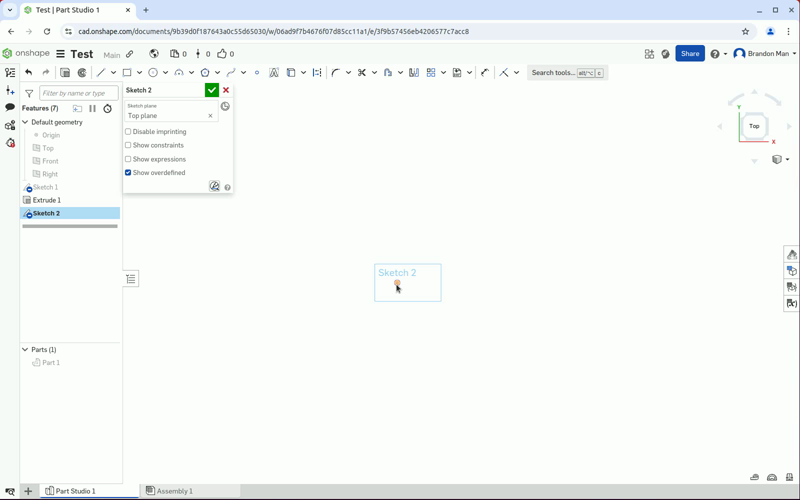
scroll(6)
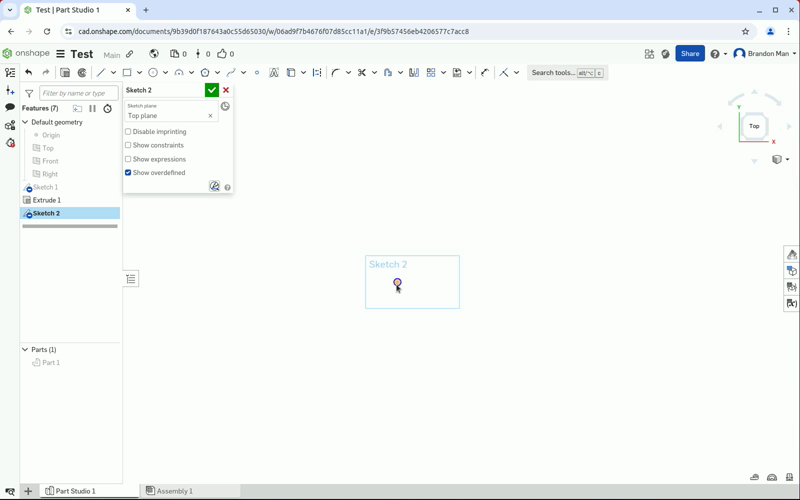
scroll(6)
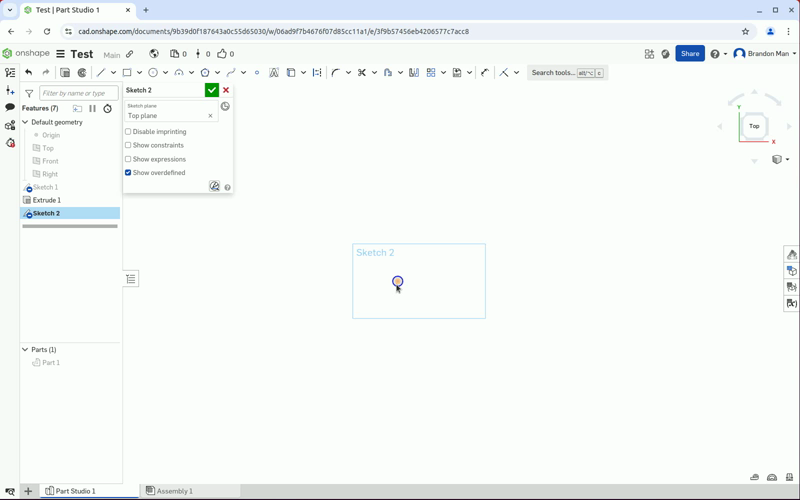
scroll(6)
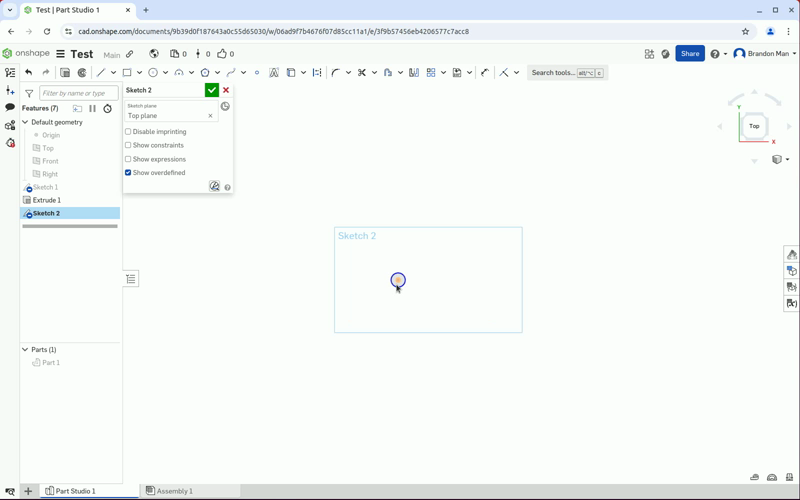
scroll(6)
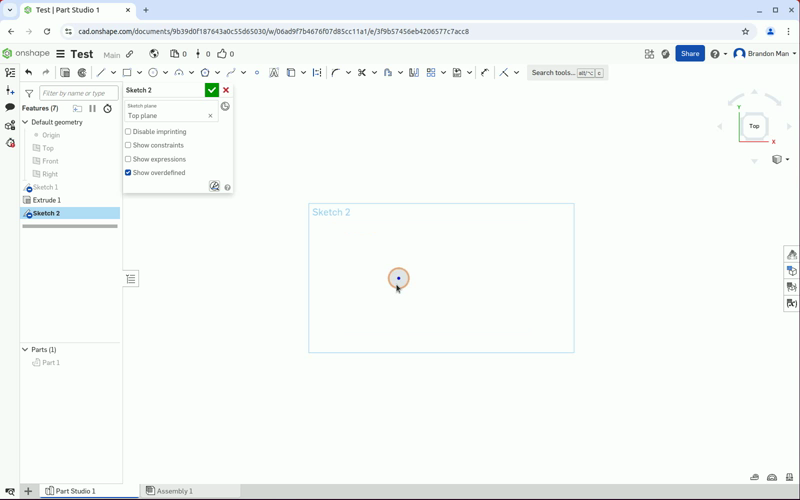
scroll(6)
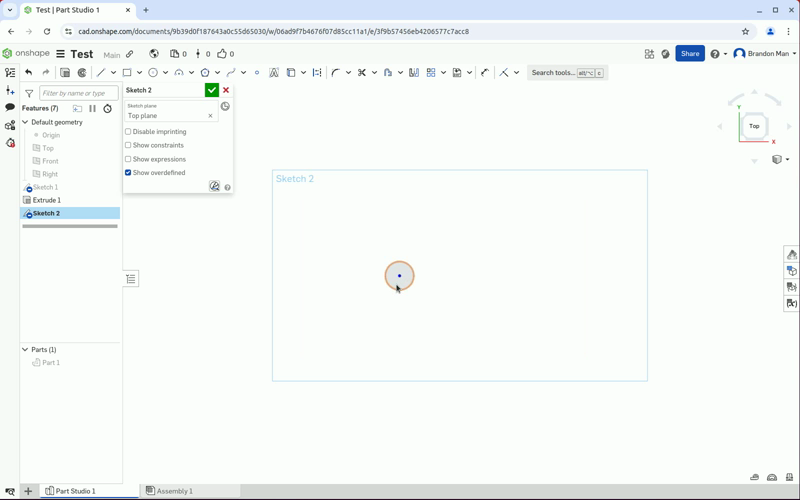
scroll(6)
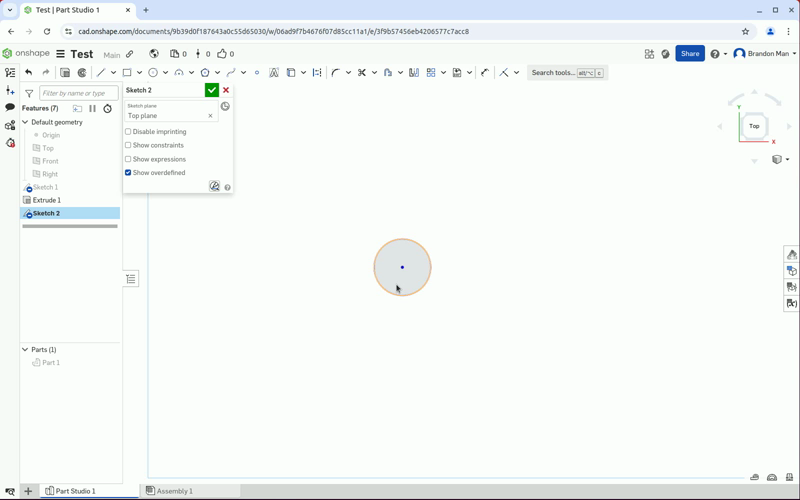
click(396, 284)
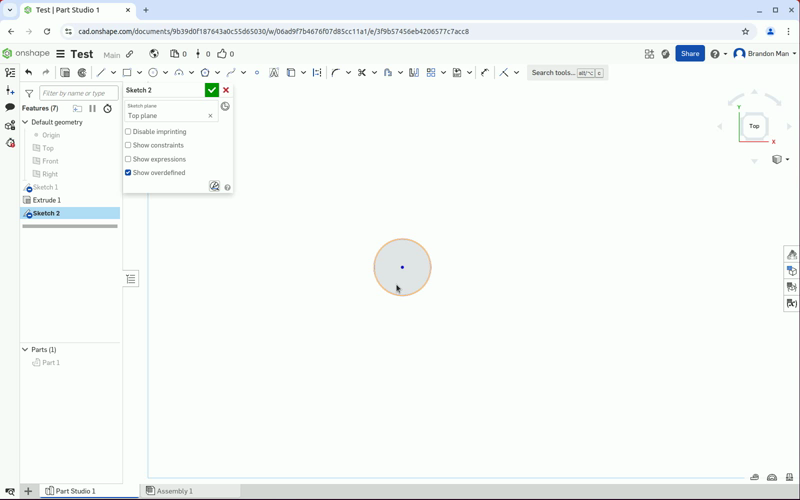
scroll(-6)
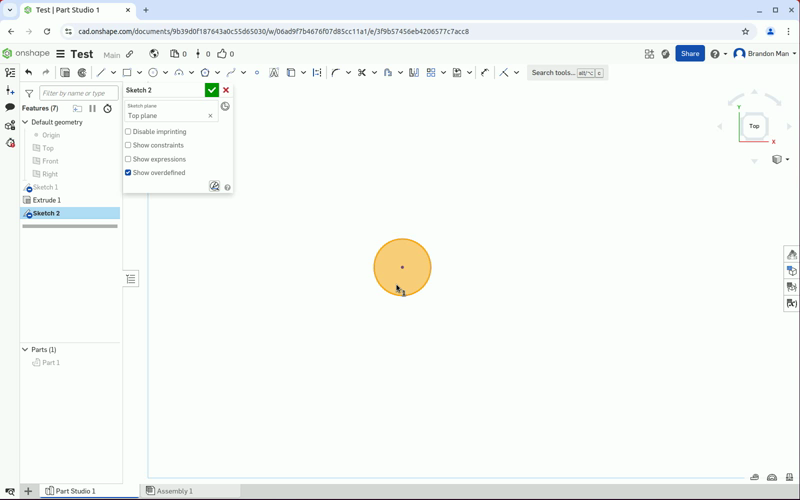
scroll(-6)
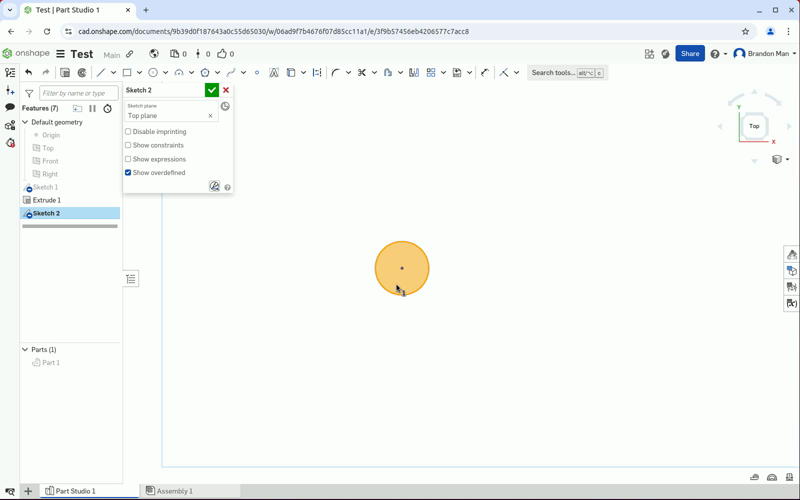
scroll(-6)
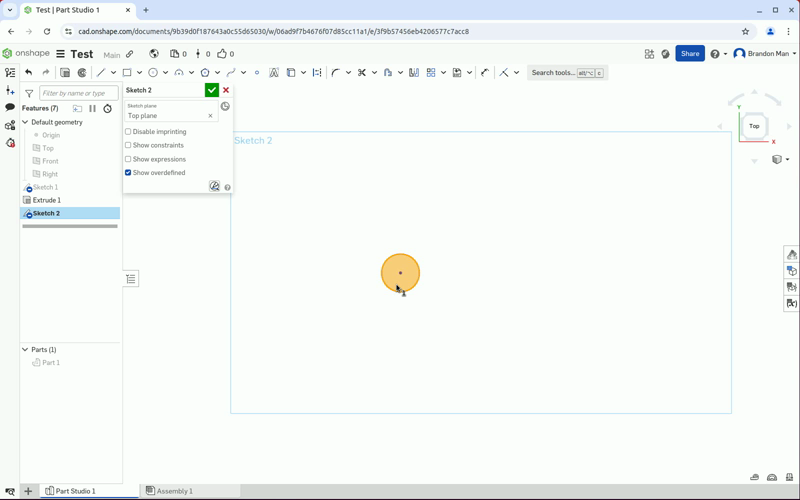
scroll(-6)
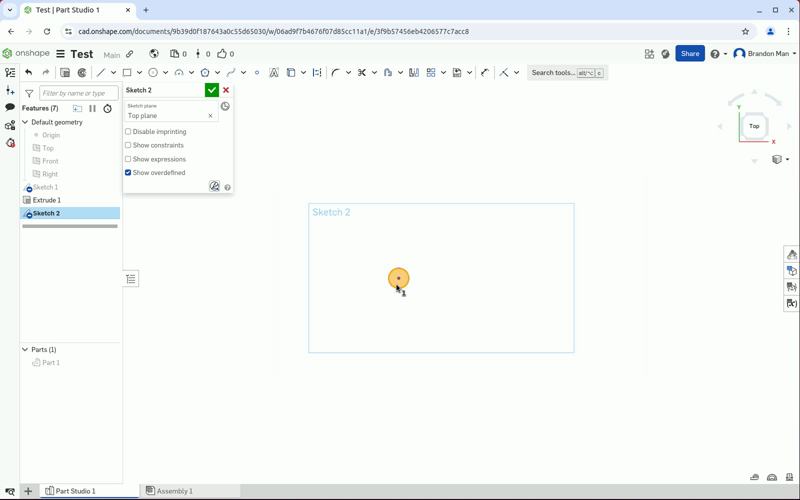
scroll(-6)
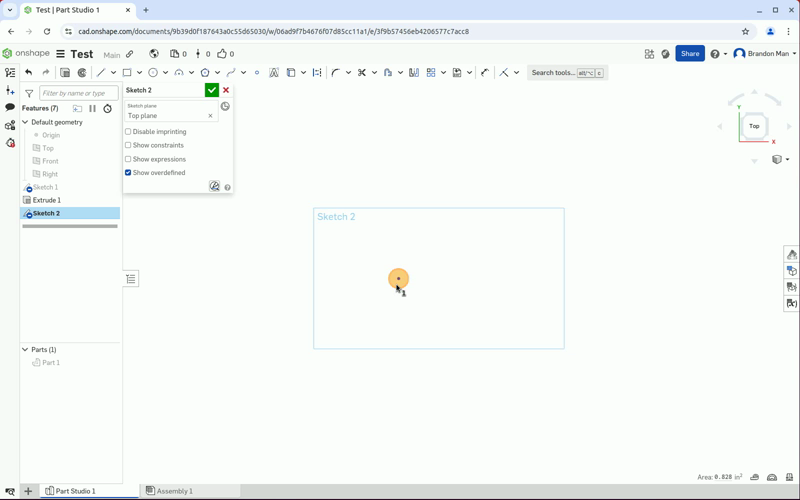
scroll(-6)
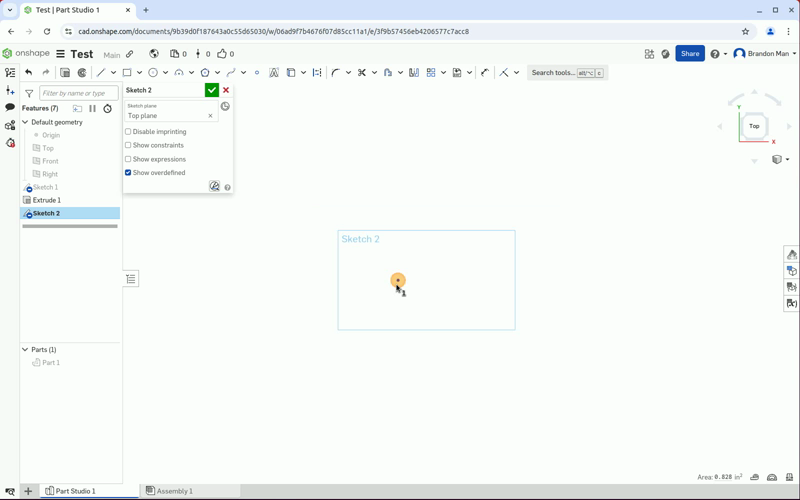
scroll(-6)
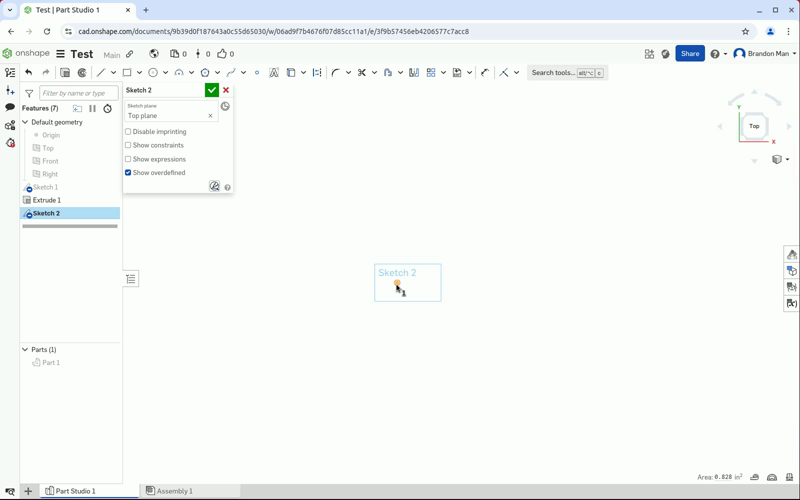
mouse_move(73, 352)
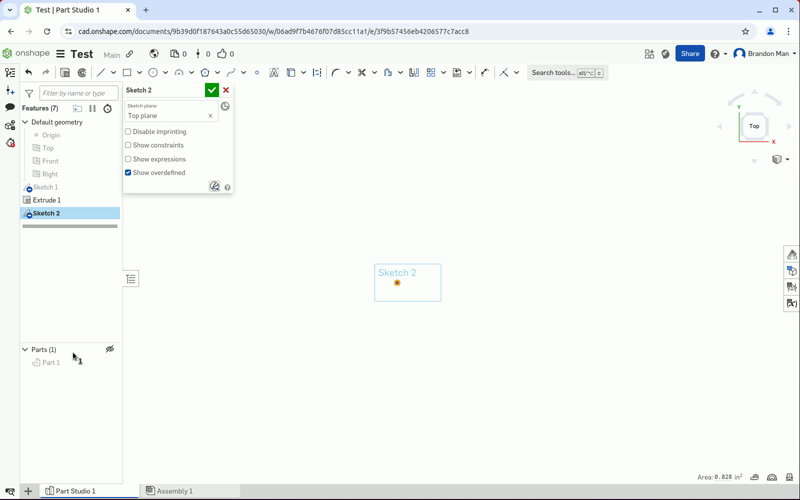
key(shift+y)
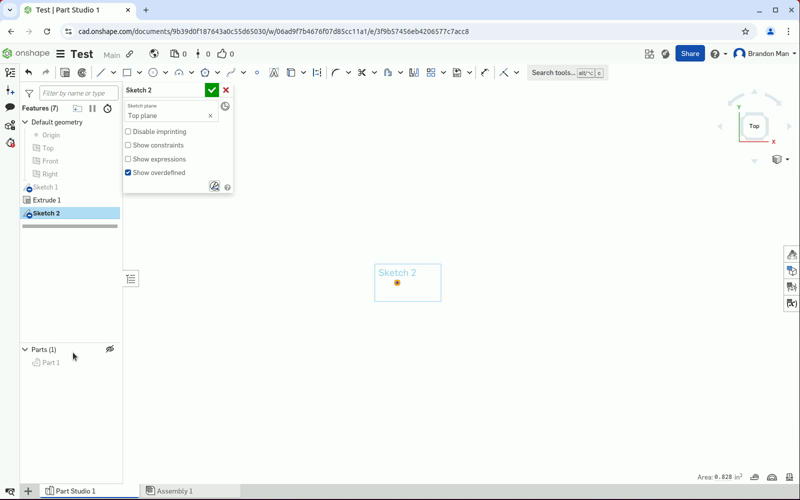
key(shift+e)
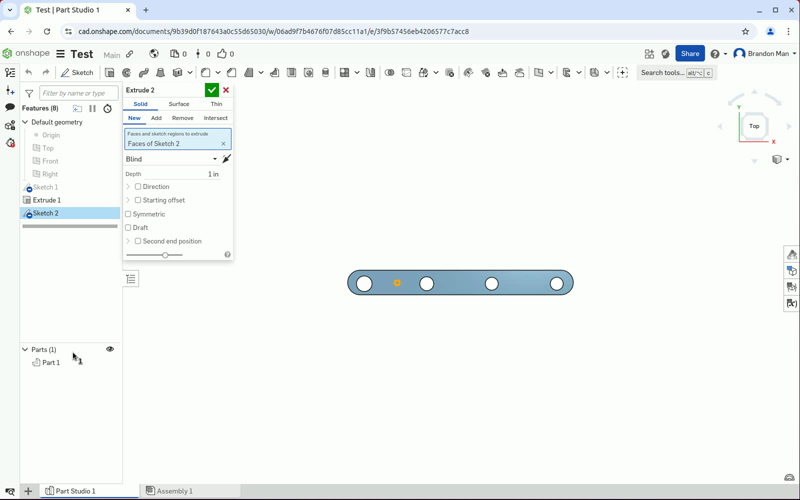
mouse_move(143, 106)
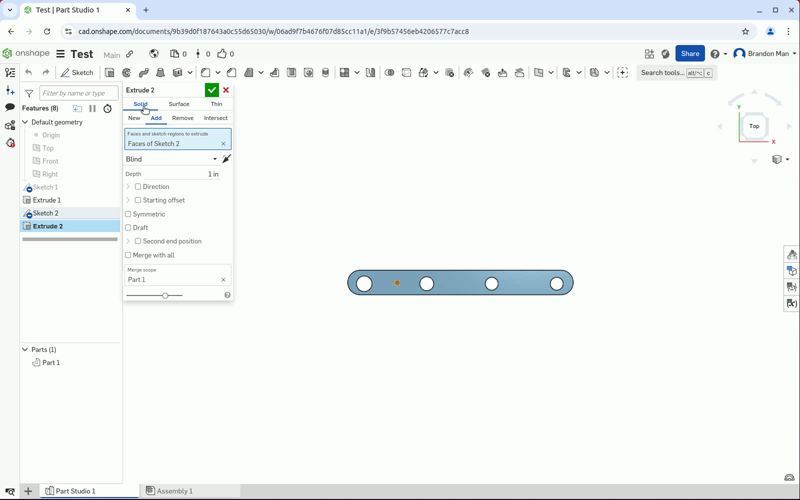
click(143, 106)
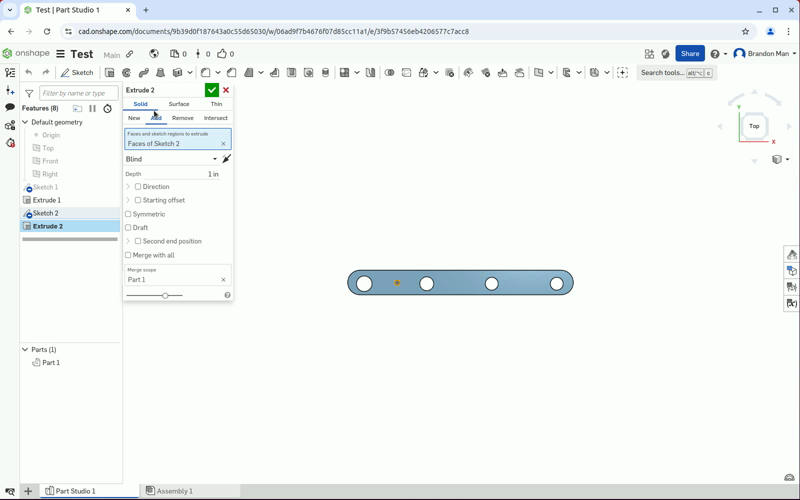
mouse_move(186, 120)
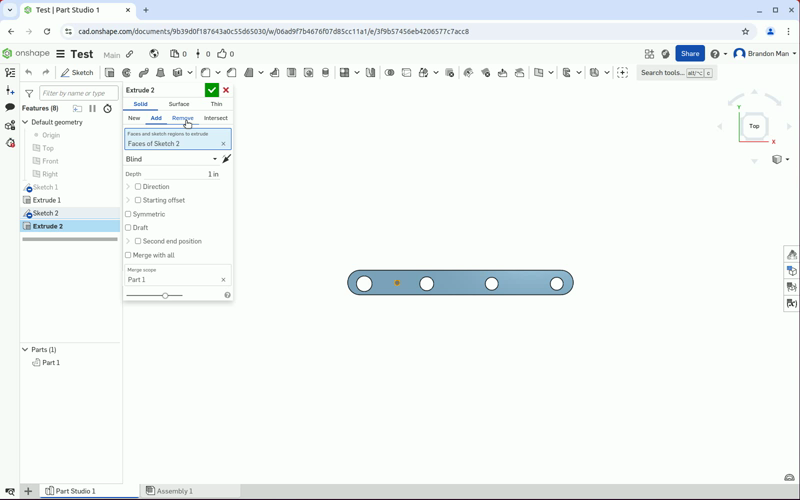
click(186, 120)
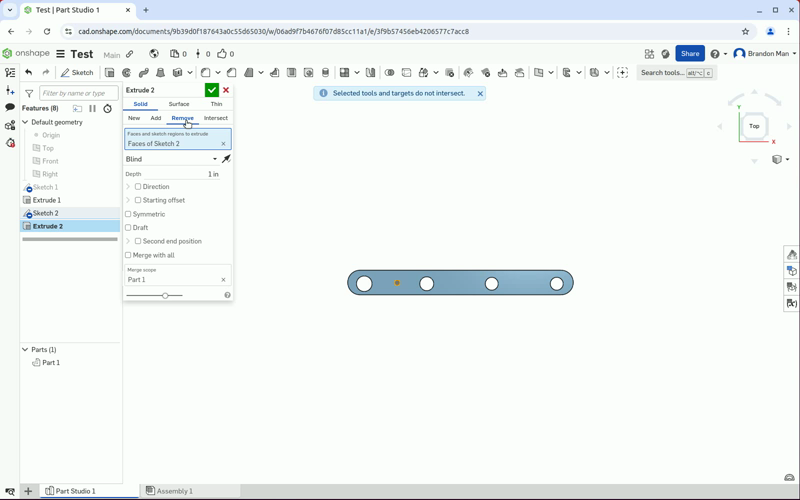
key(tab, 4)
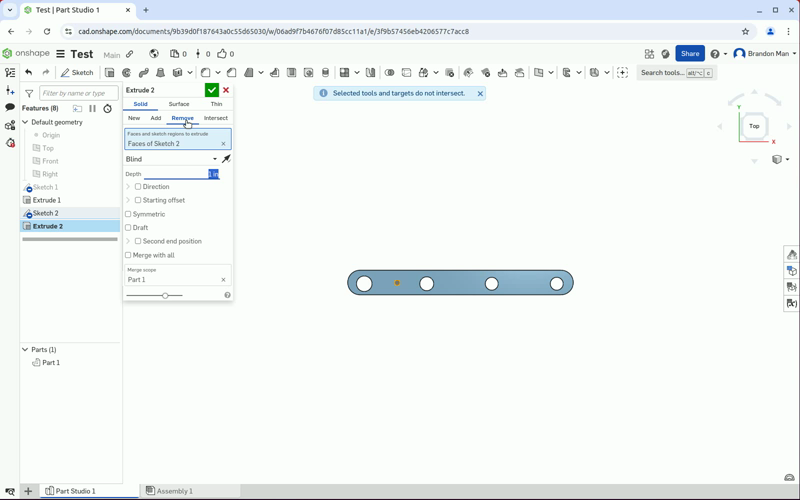
text(-3.37)
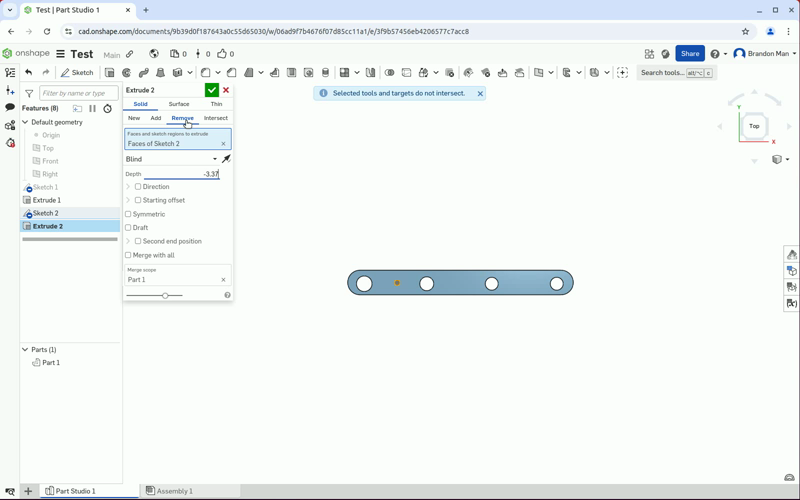
key(tab, 6)
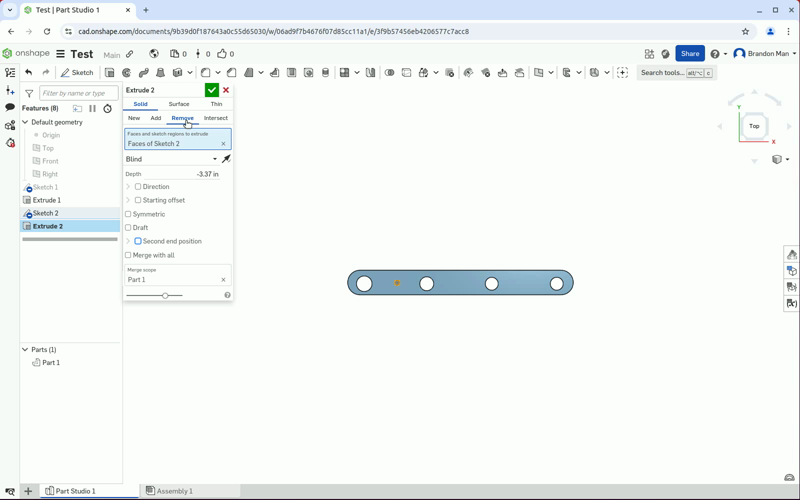
key(space)
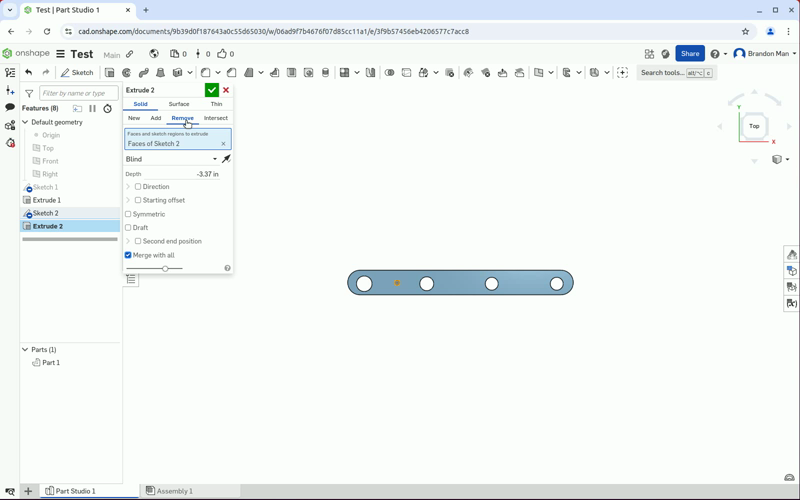
key(enter)
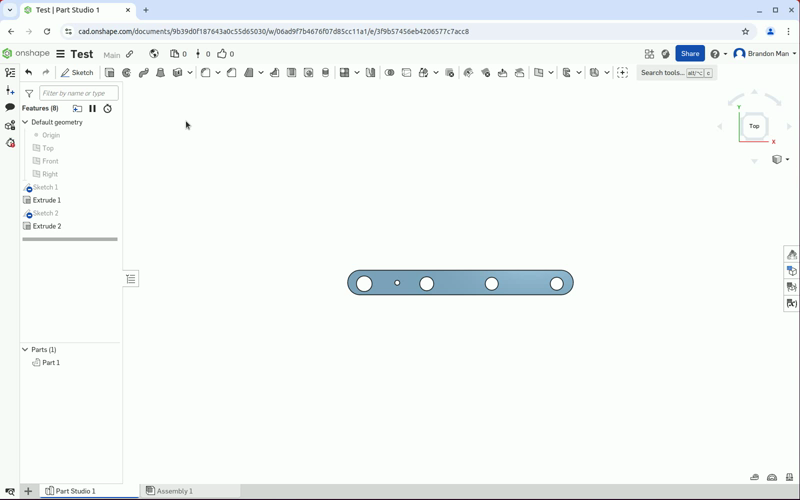
key(shift+h)
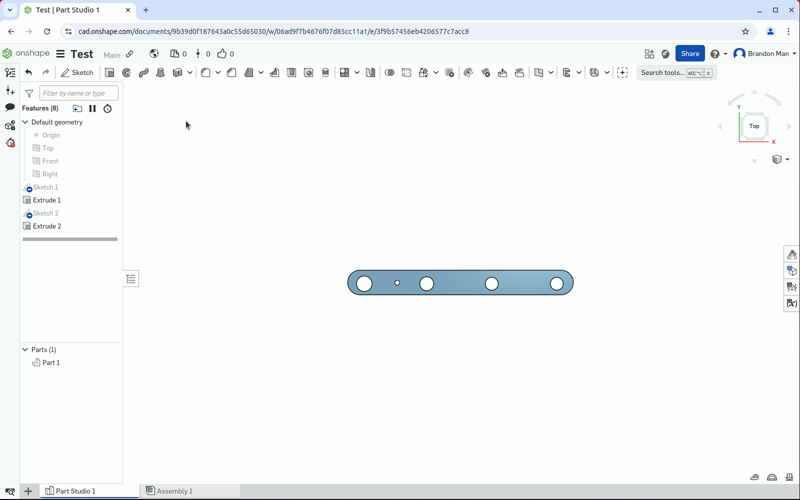
key(shift+h)
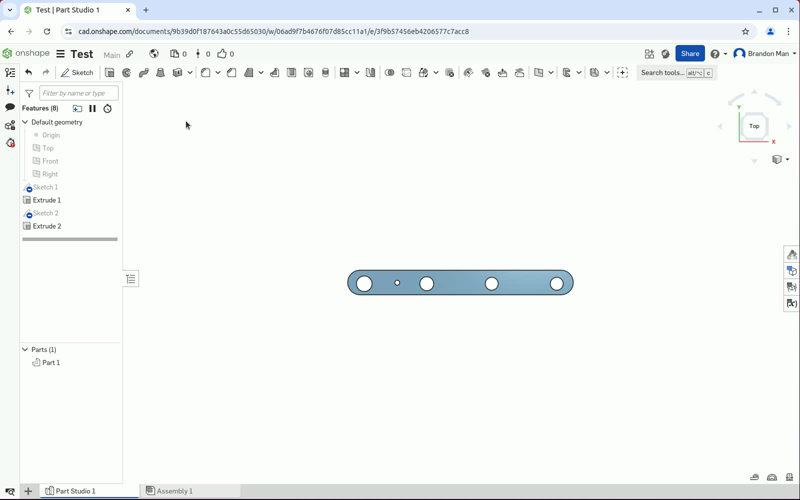
mouse_move(73, 189)
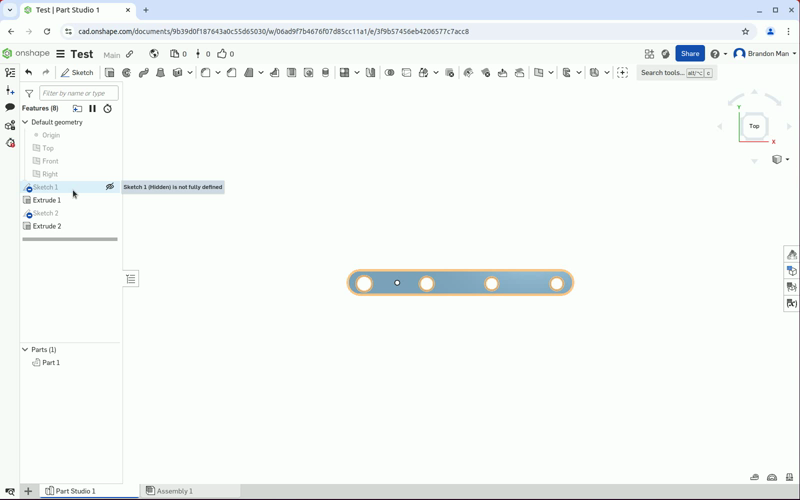
click(73, 189)
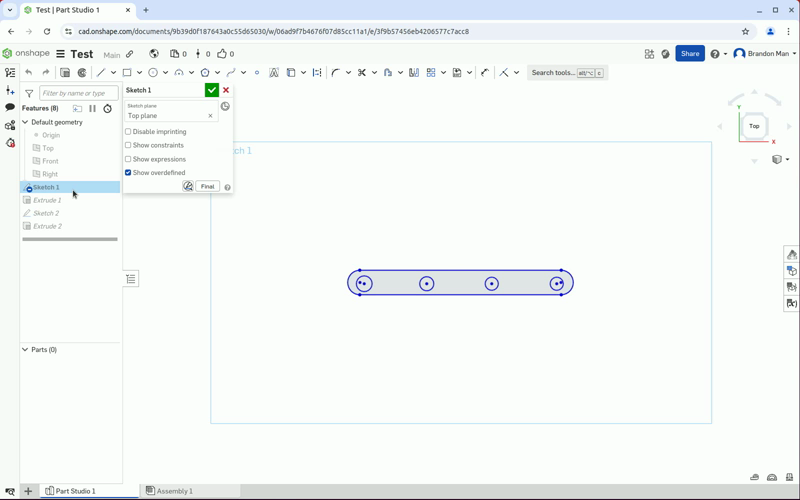
mouse_move(229, 92)
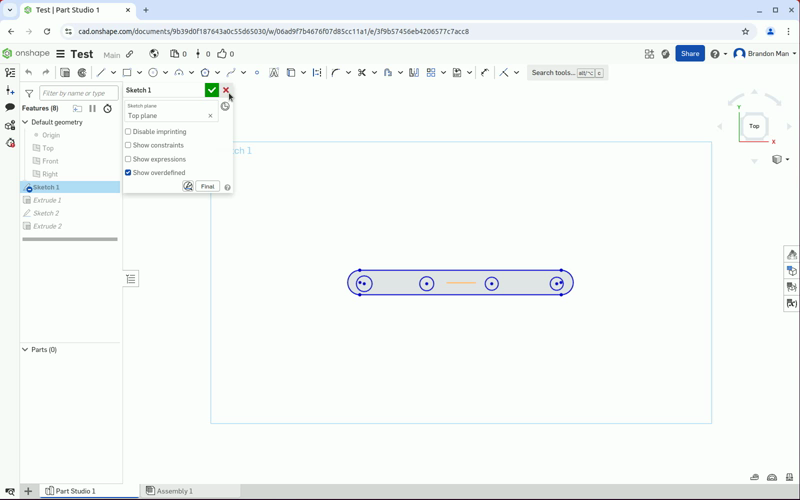
click(229, 92)
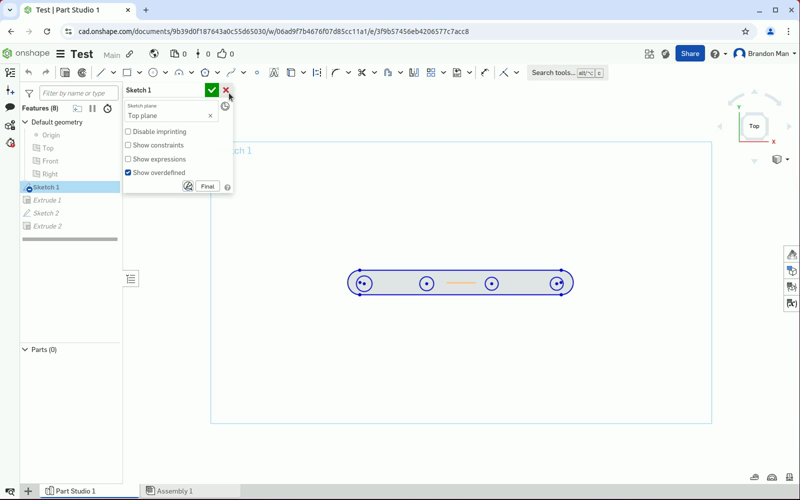
key(shift+s)
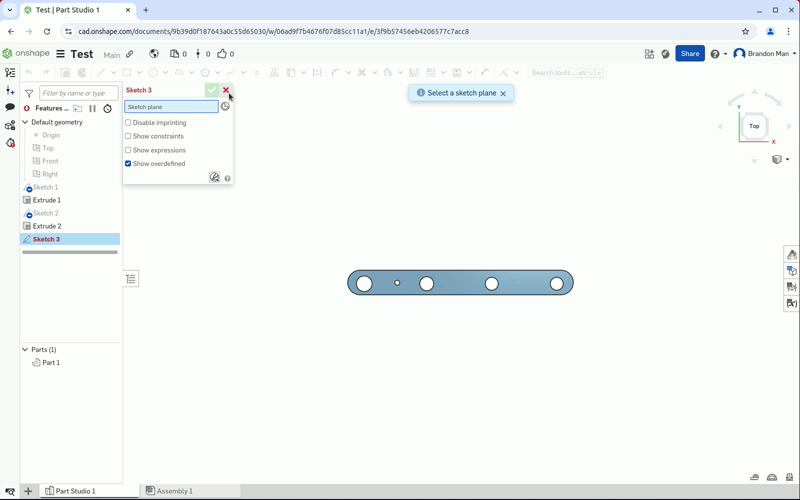
mouse_move(73, 150)
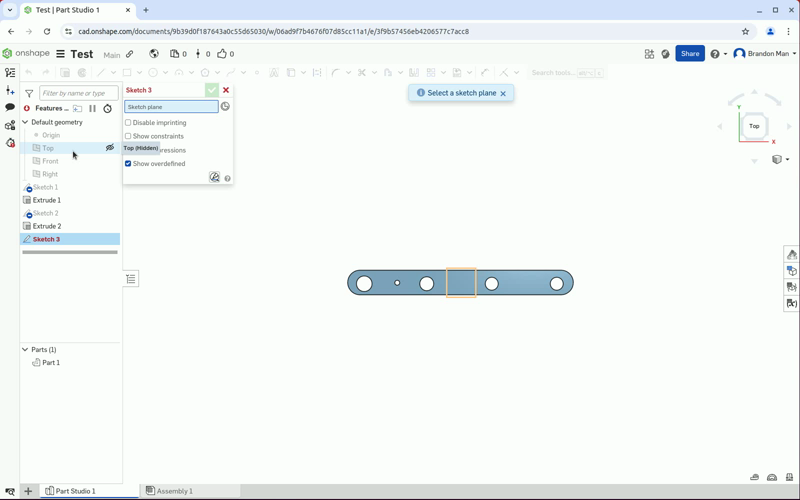
click(73, 150)
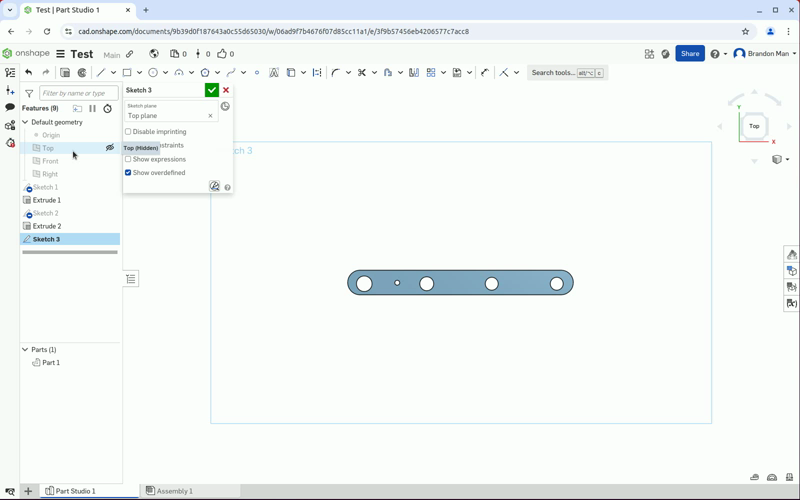
mouse_move(73, 352)
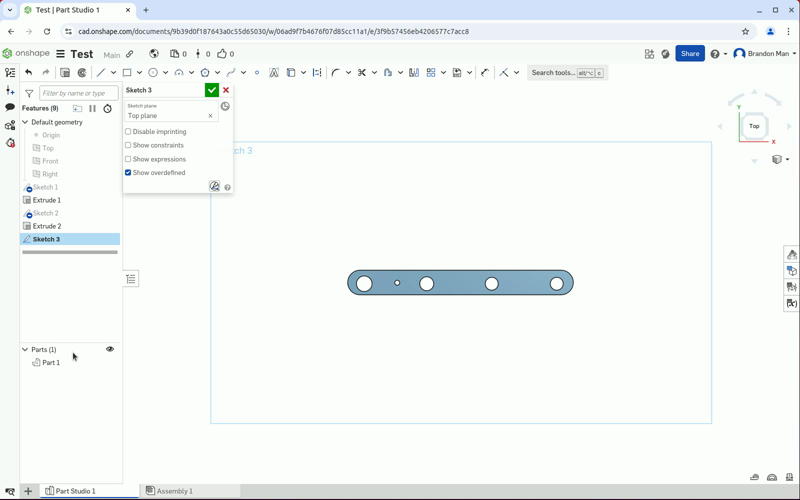
key(y)
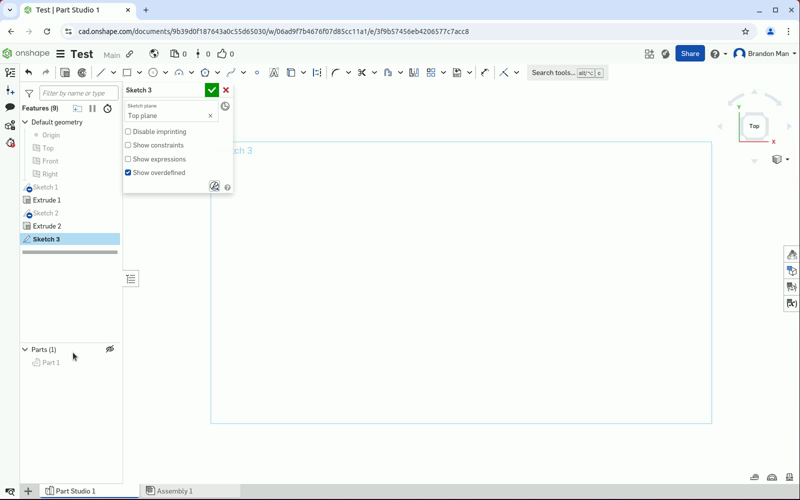
key(c)
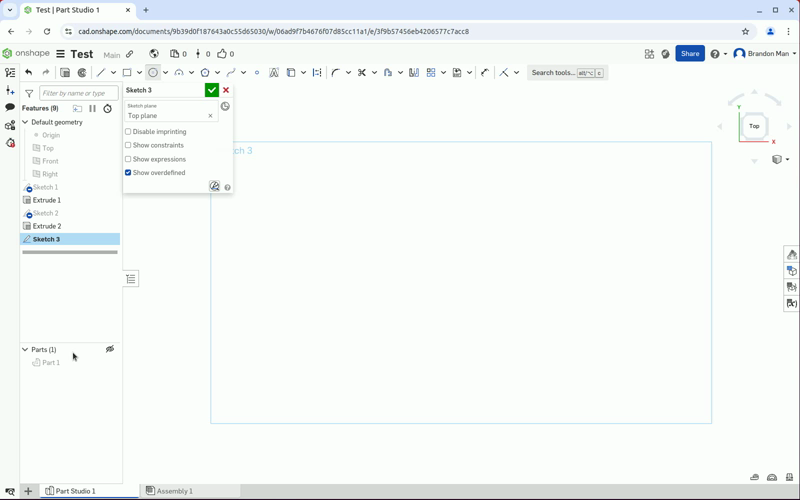
key_down(shift)
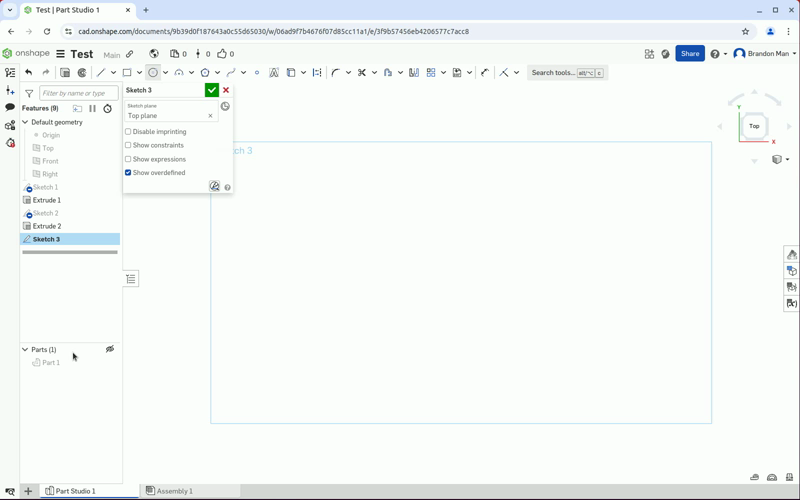
mouse_move(461, 282)
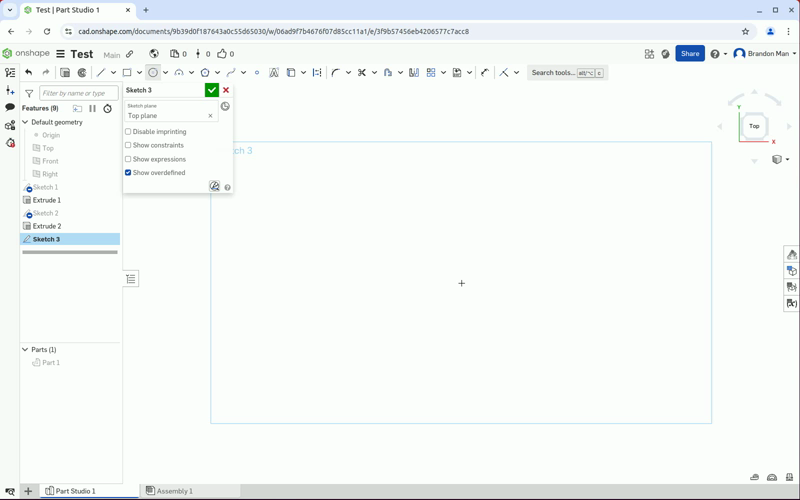
click(461, 282)
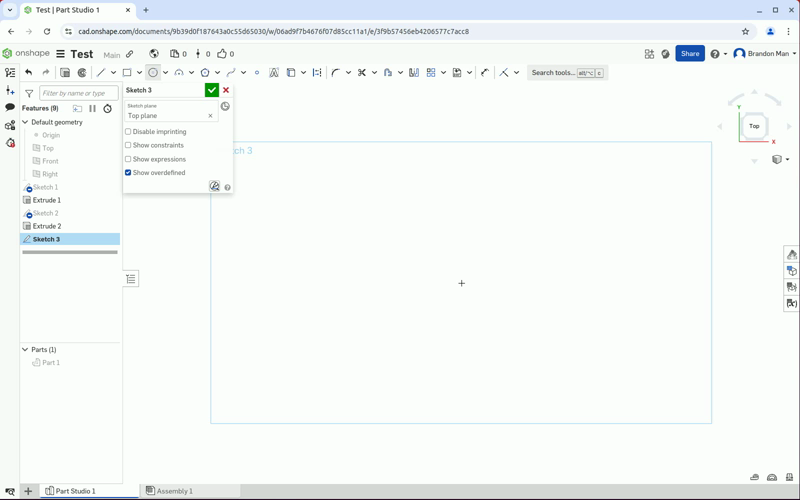
key_up(shift)
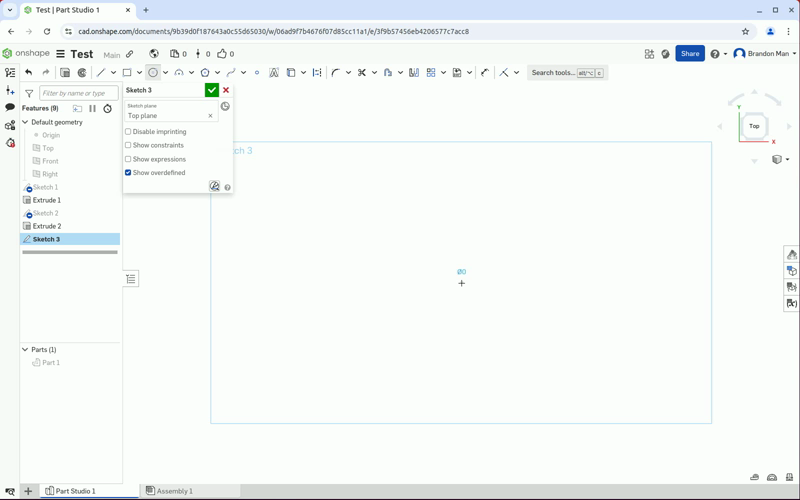
mouse_move(464, 282)
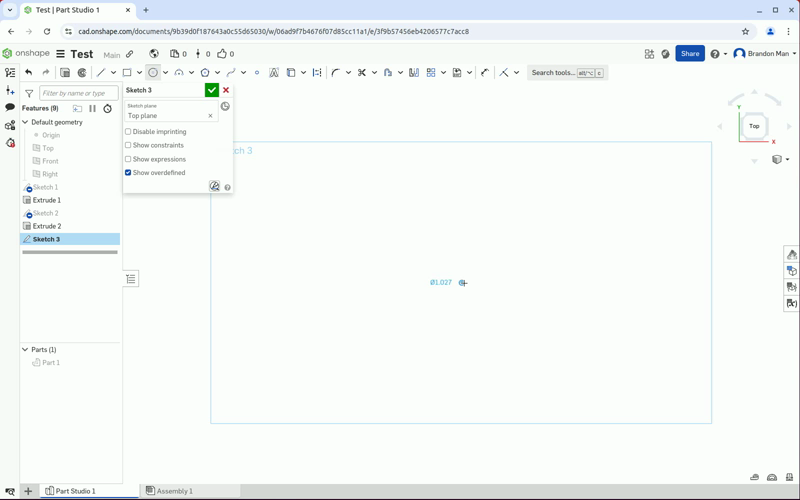
scroll(6)
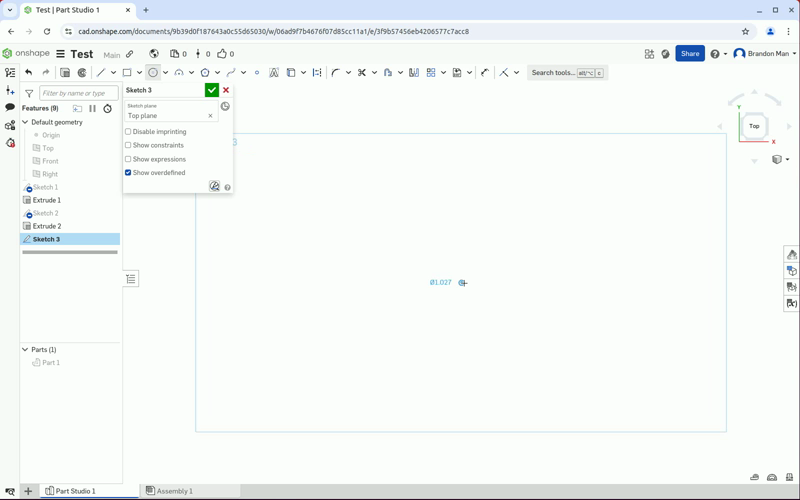
scroll(6)
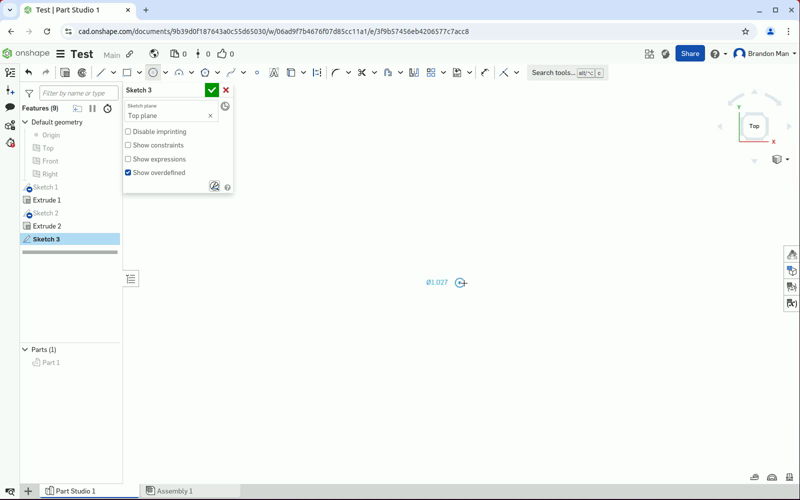
scroll(6)
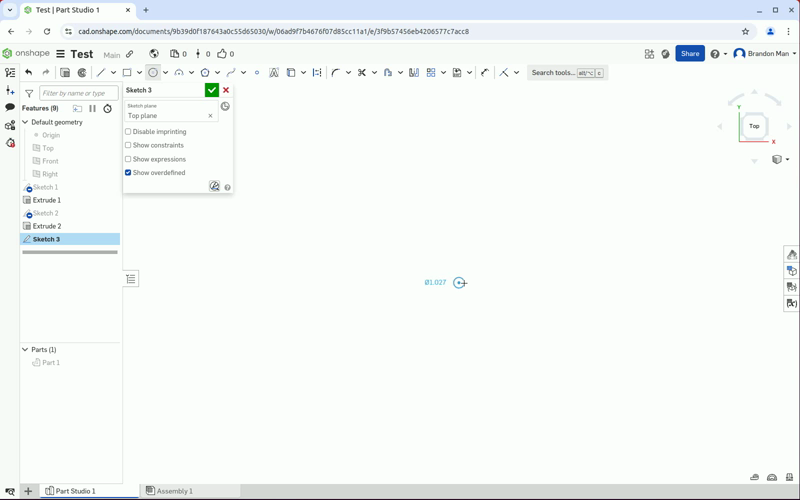
scroll(6)
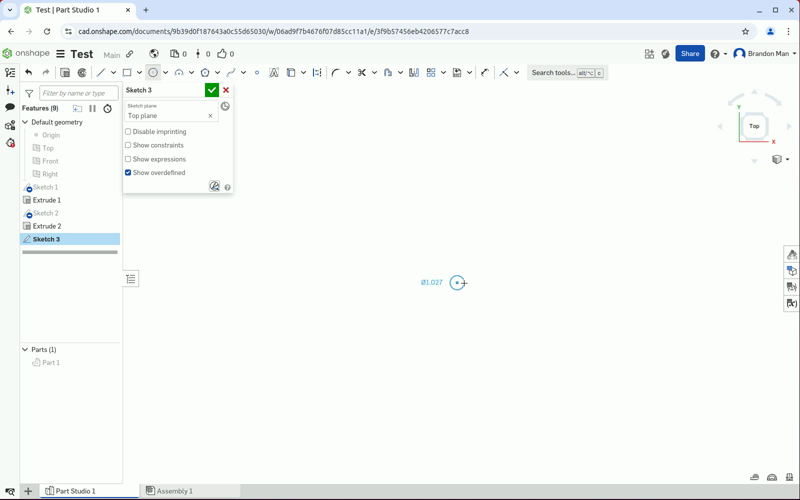
scroll(6)
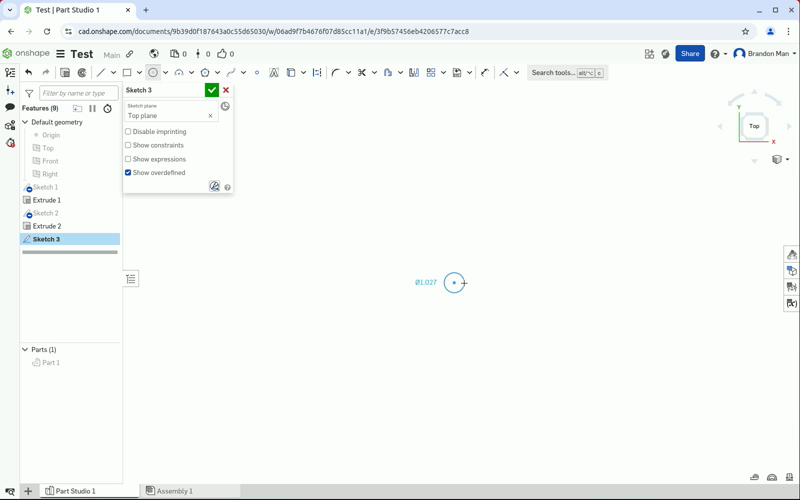
scroll(6)
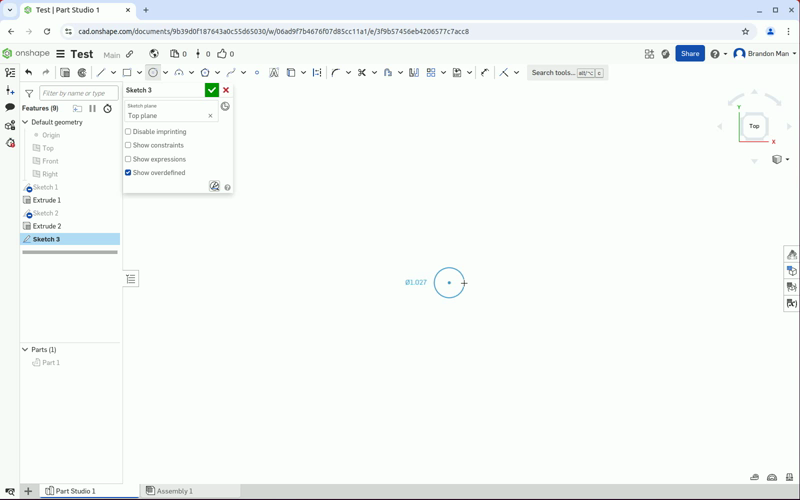
scroll(6)
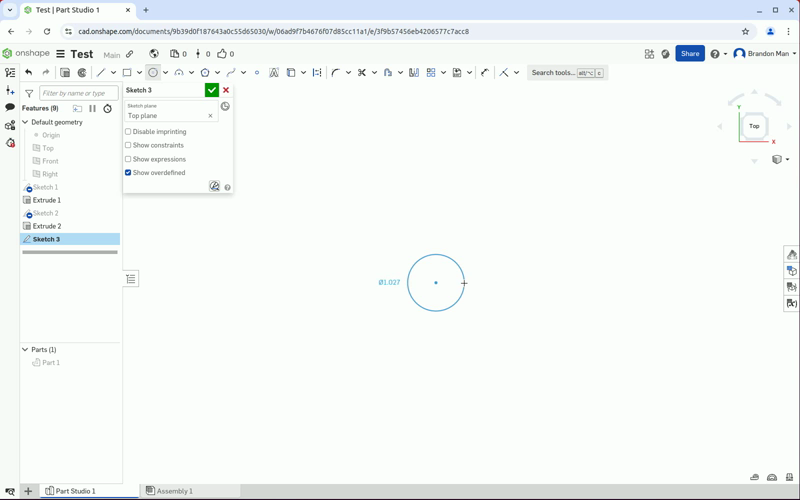
click(464, 282)
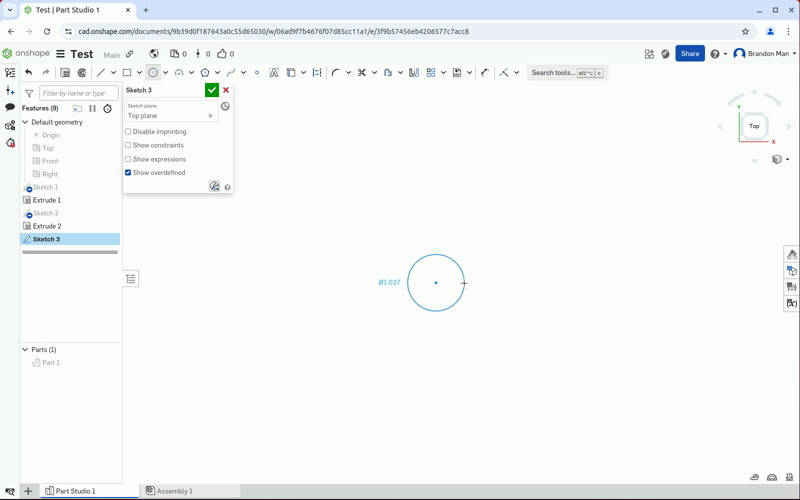
scroll(-6)
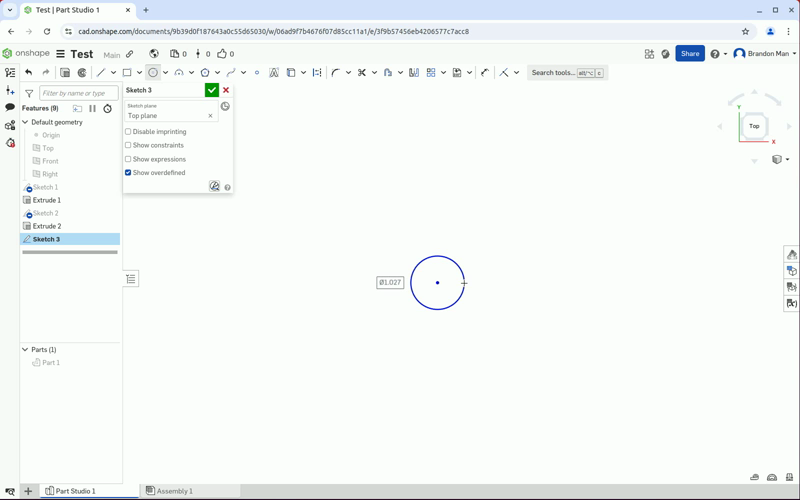
scroll(-6)
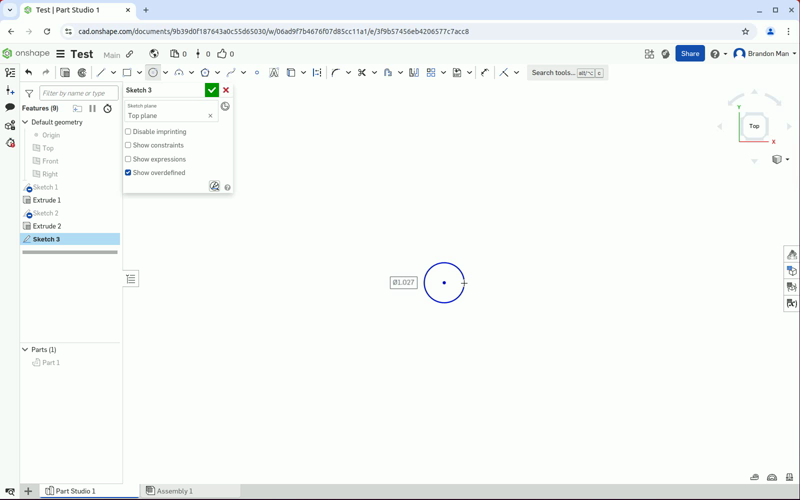
scroll(-6)
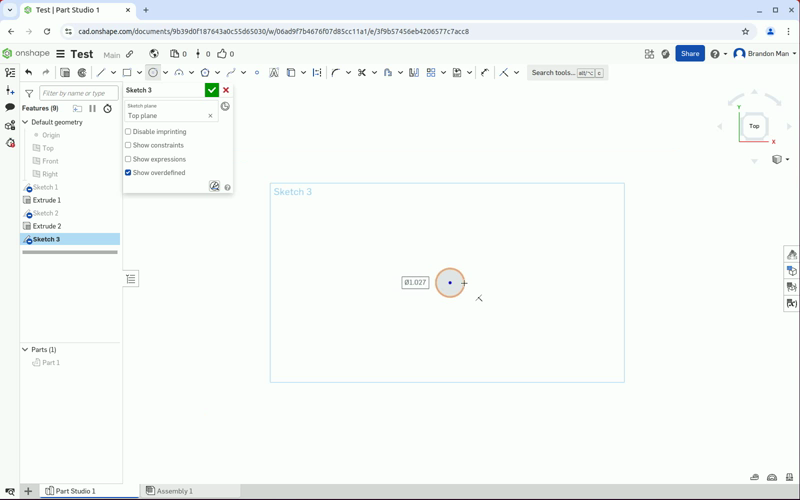
scroll(-6)
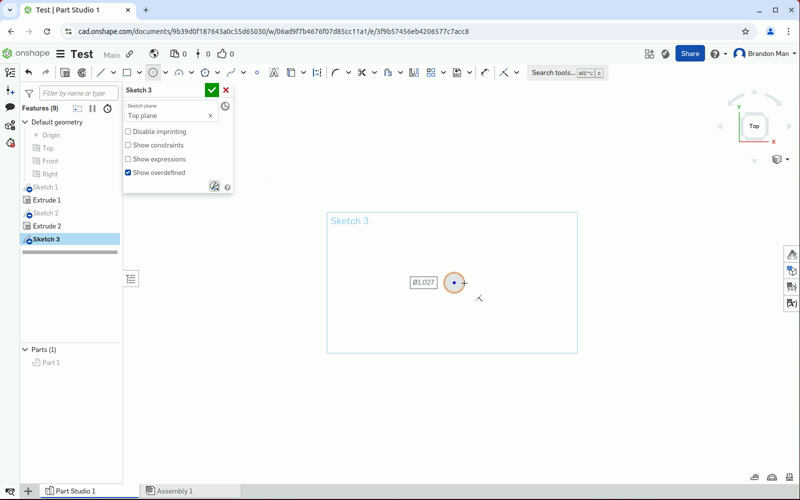
scroll(-6)
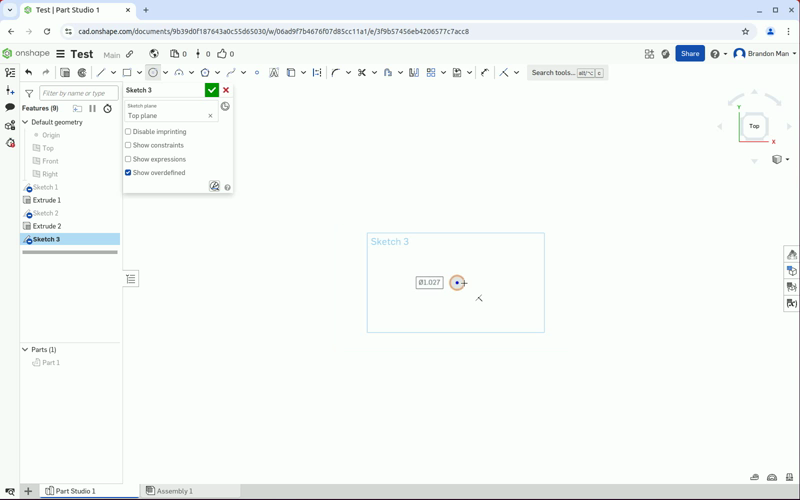
scroll(-6)
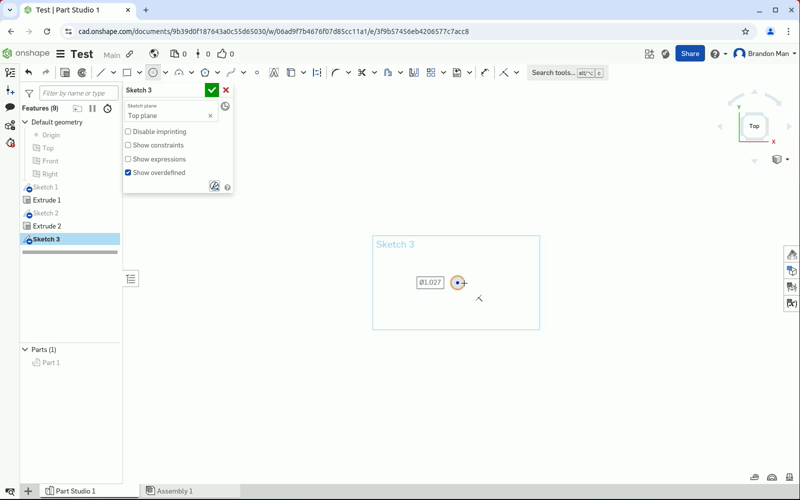
scroll(-6)
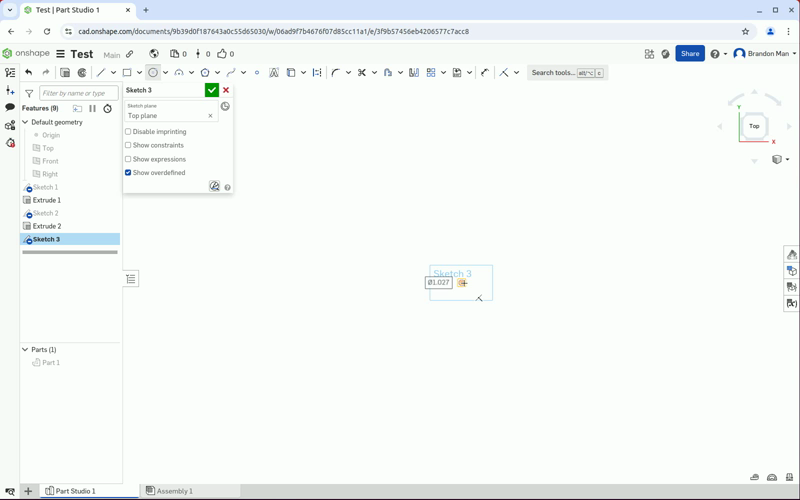
key(esc)
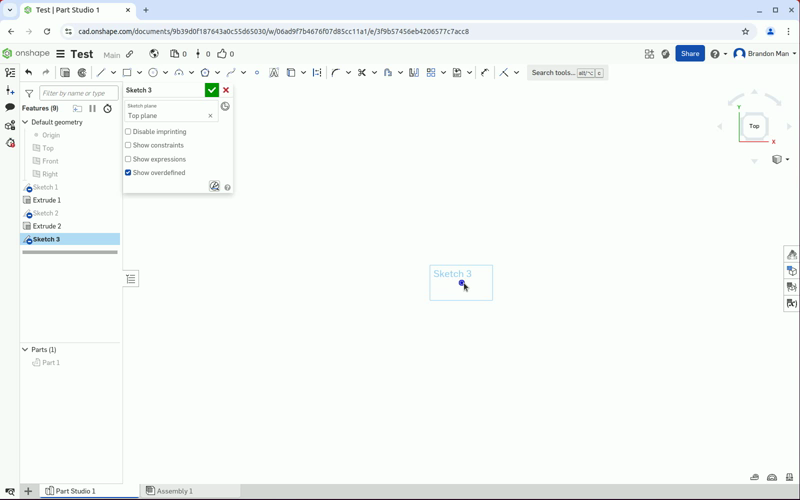
mouse_move(461, 284)
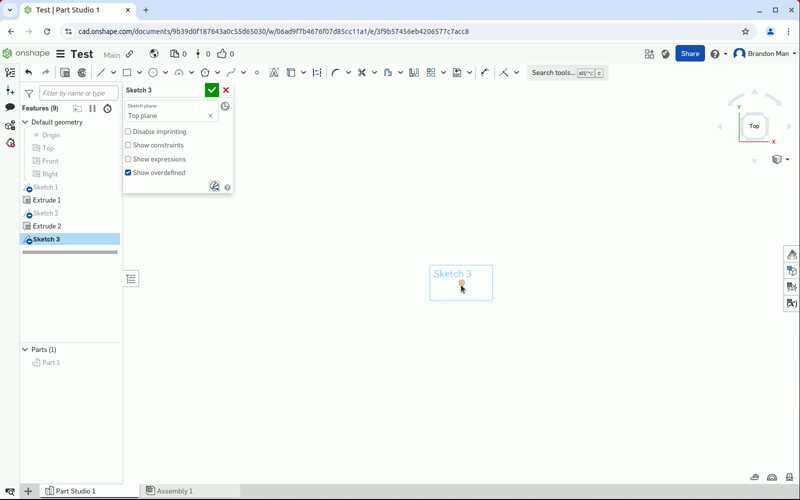
scroll(6)
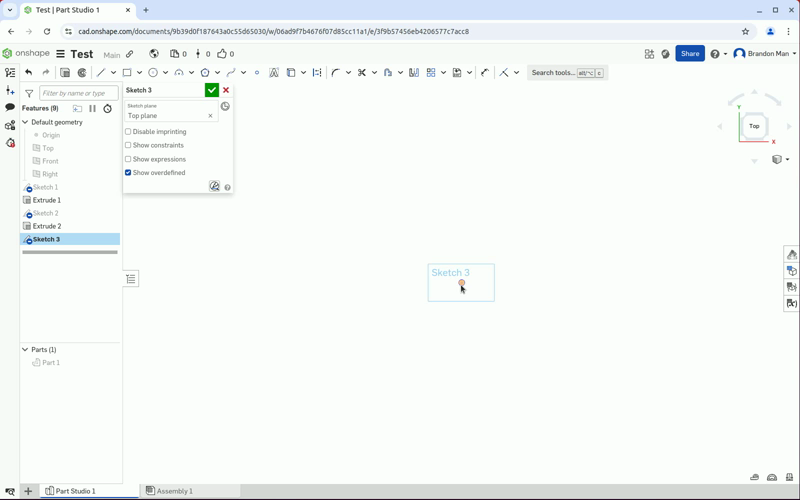
scroll(6)
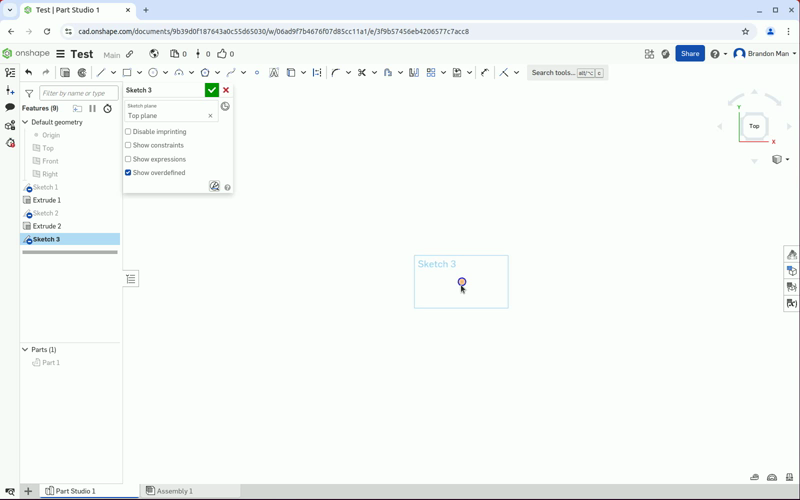
scroll(6)
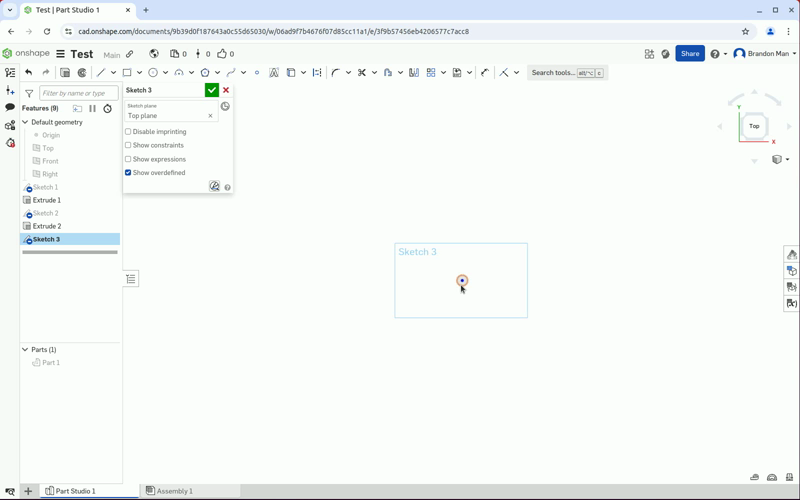
scroll(6)
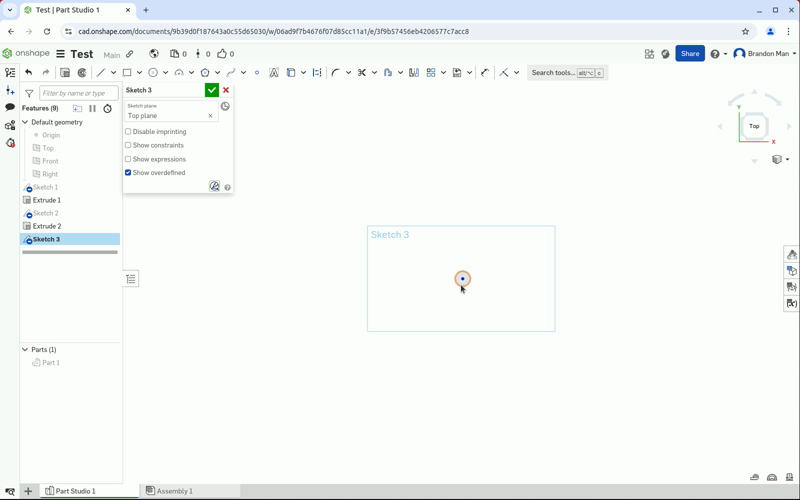
scroll(6)
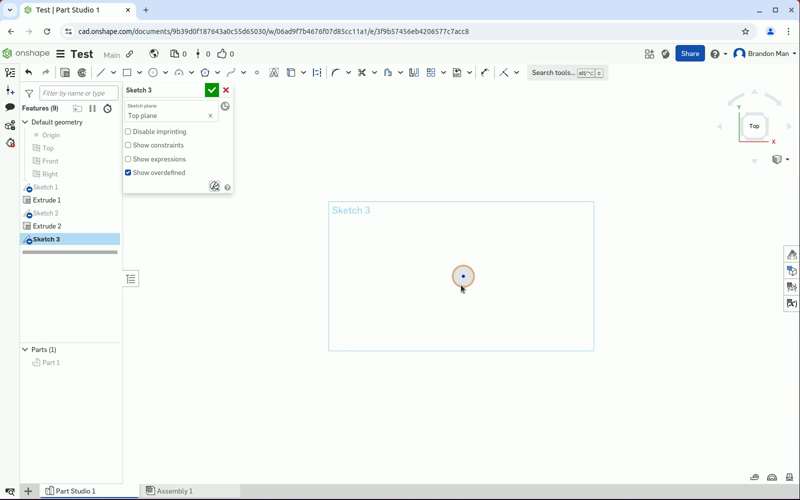
scroll(6)
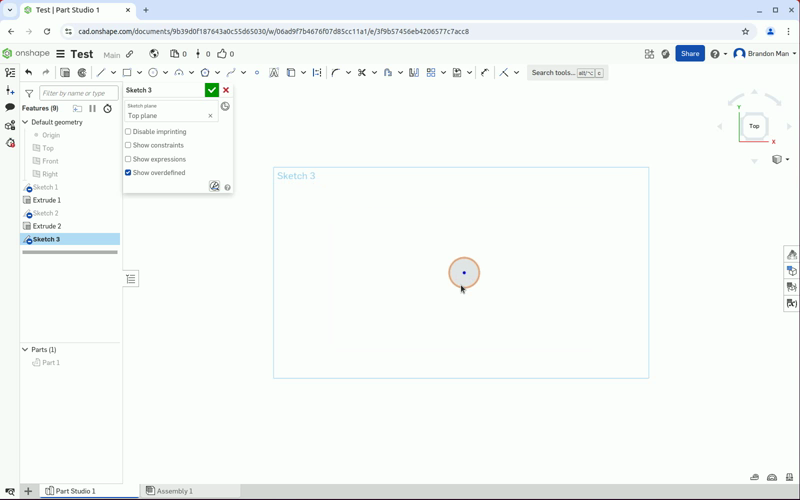
scroll(6)
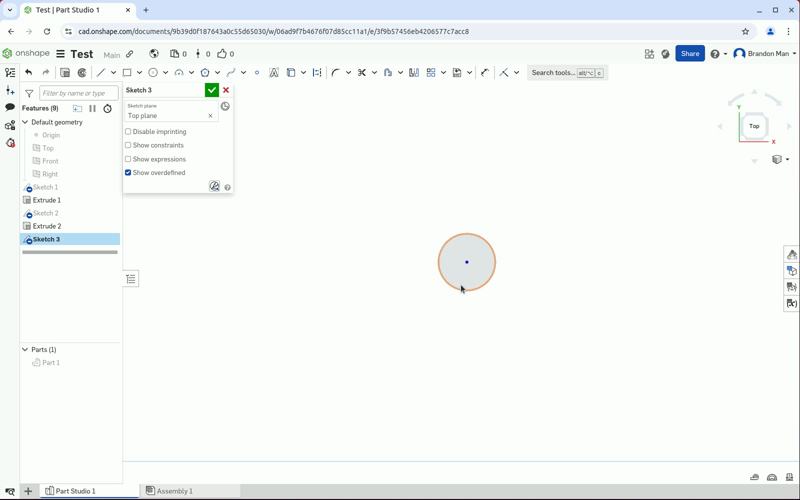
click(461, 284)
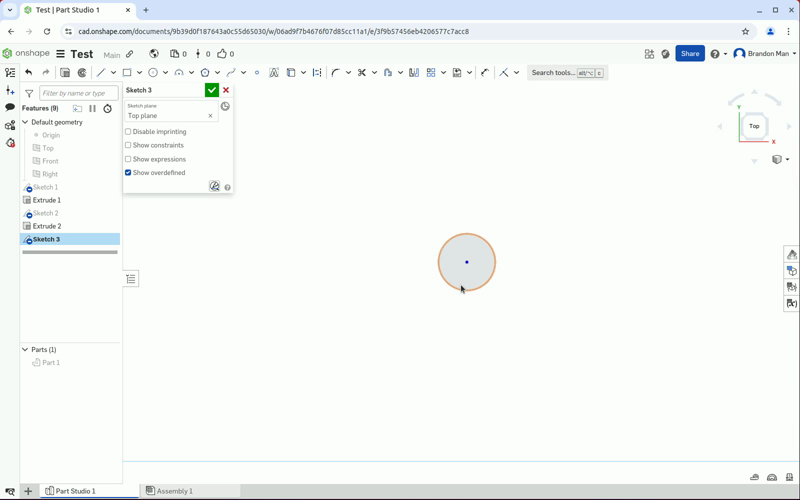
scroll(-6)
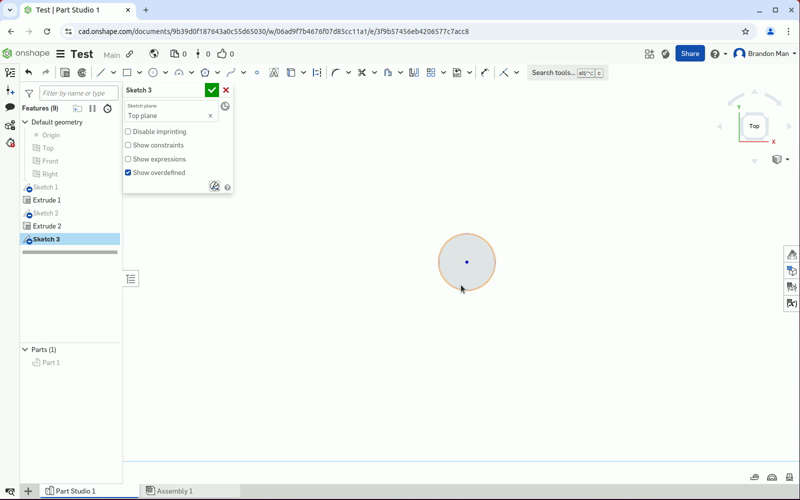
scroll(-6)
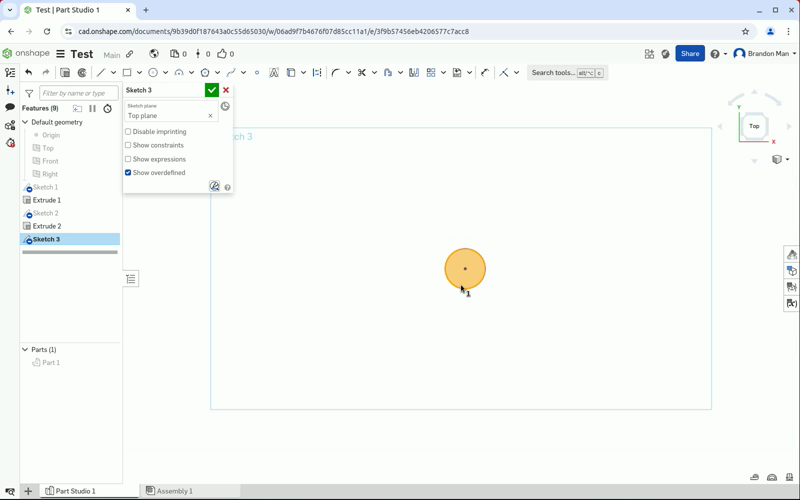
scroll(-6)
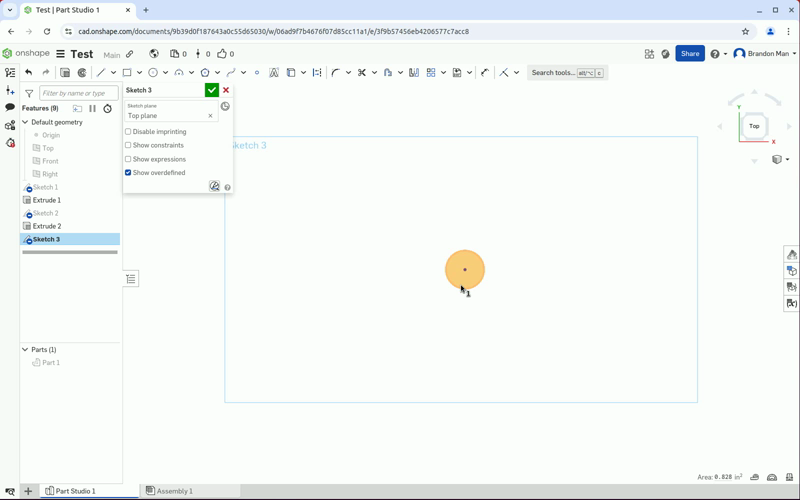
scroll(-6)
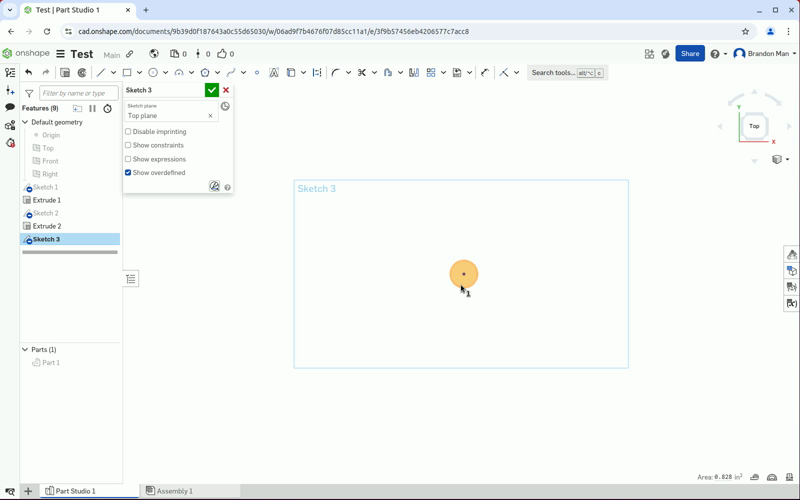
scroll(-6)
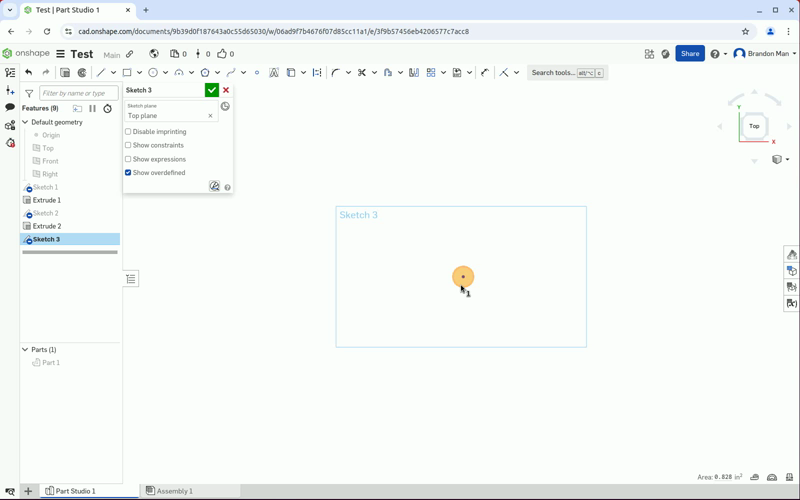
scroll(-6)
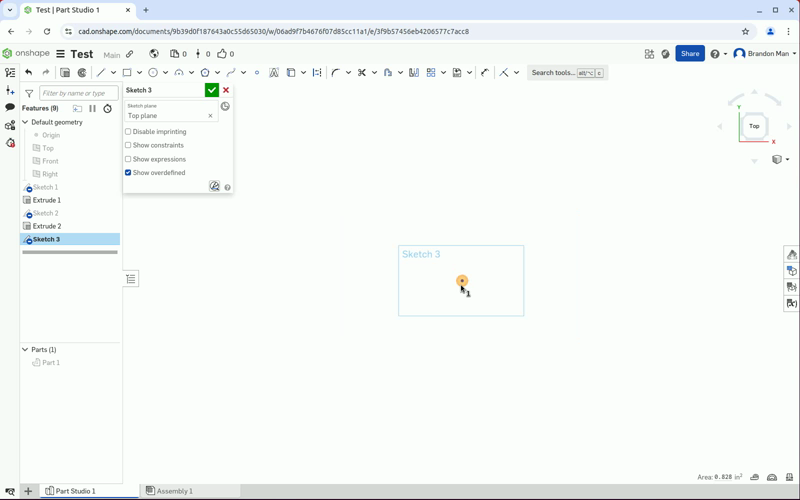
scroll(-6)
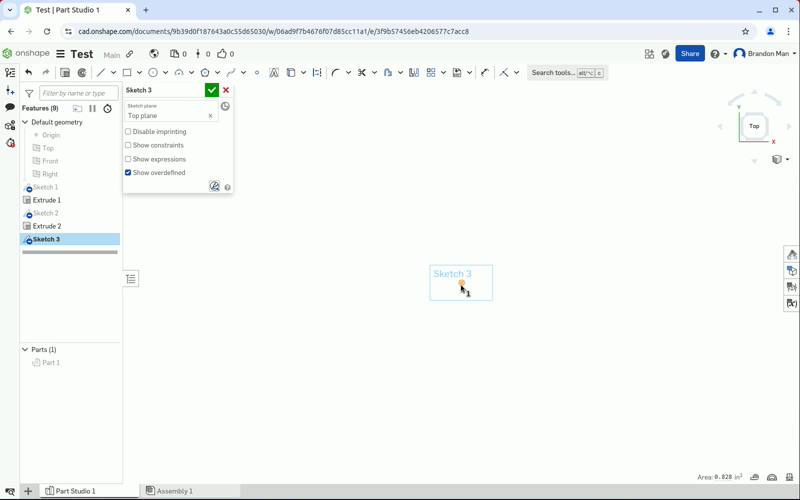
mouse_move(73, 352)
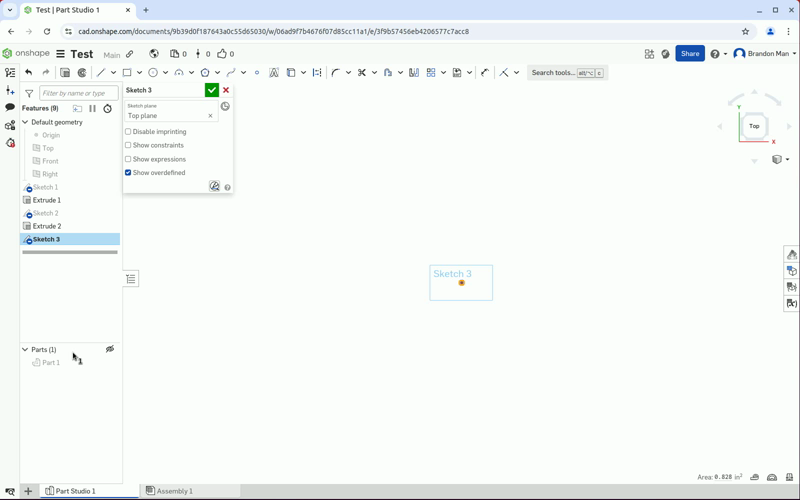
key(shift+y)
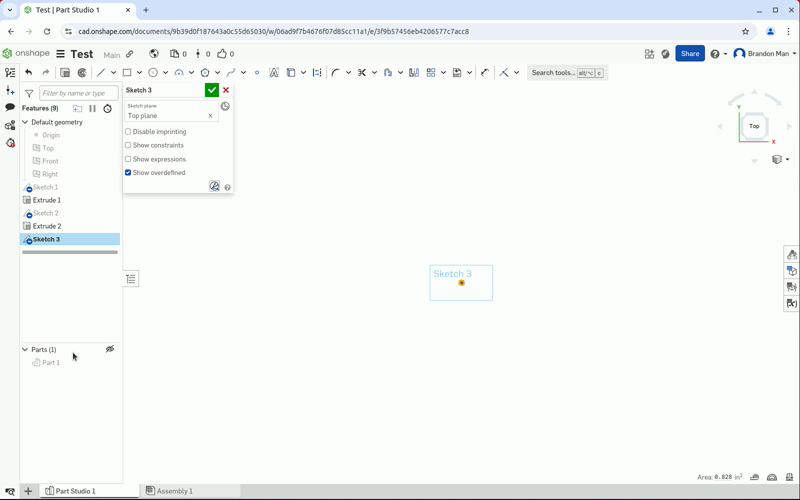
key(shift+e)
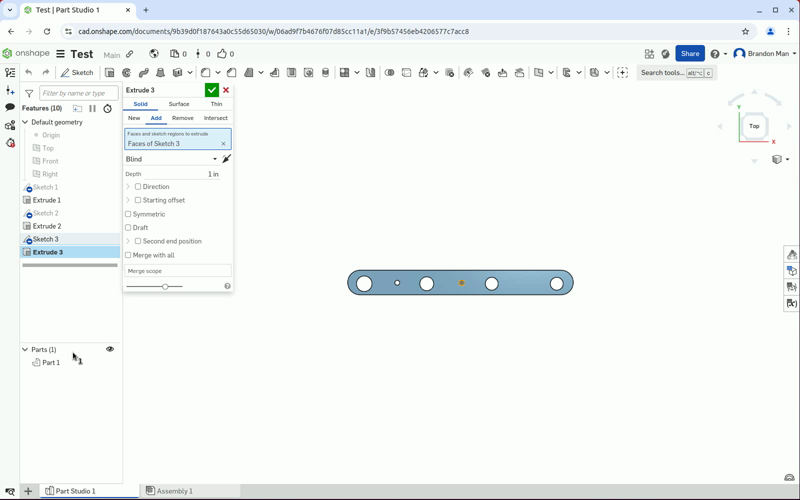
mouse_move(143, 106)
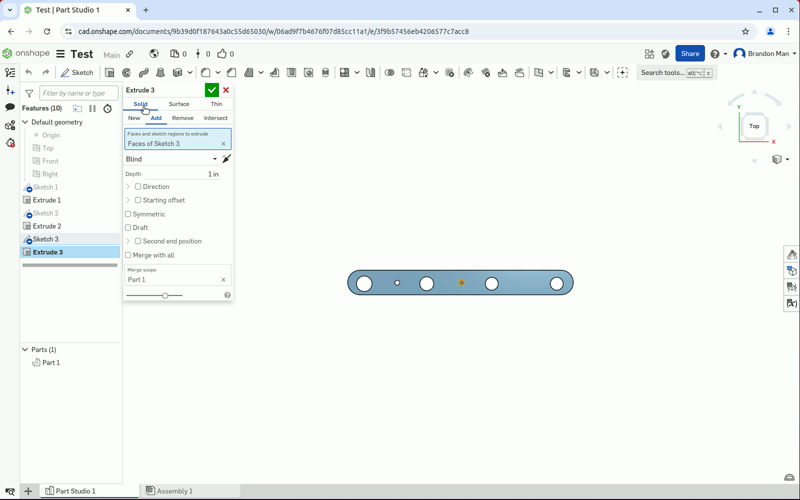
click(143, 106)
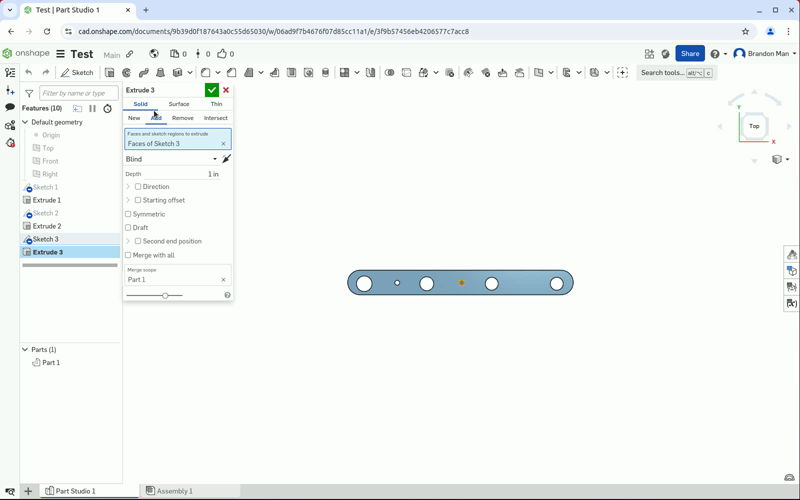
mouse_move(186, 120)
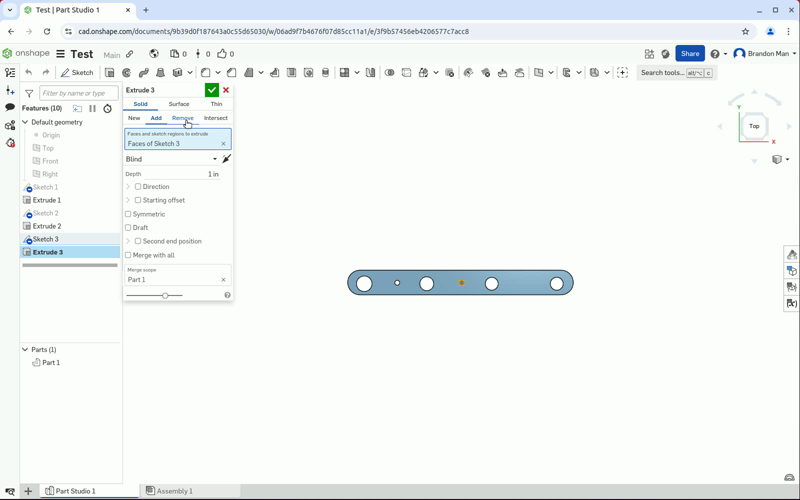
click(186, 120)
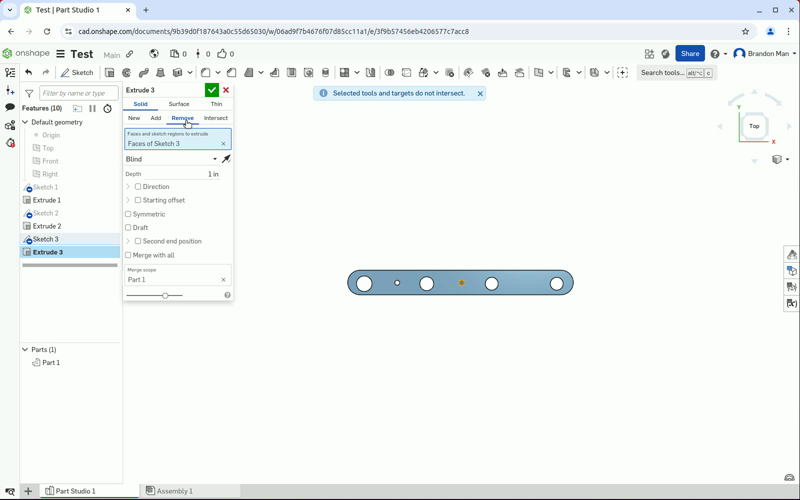
key(tab, 4)
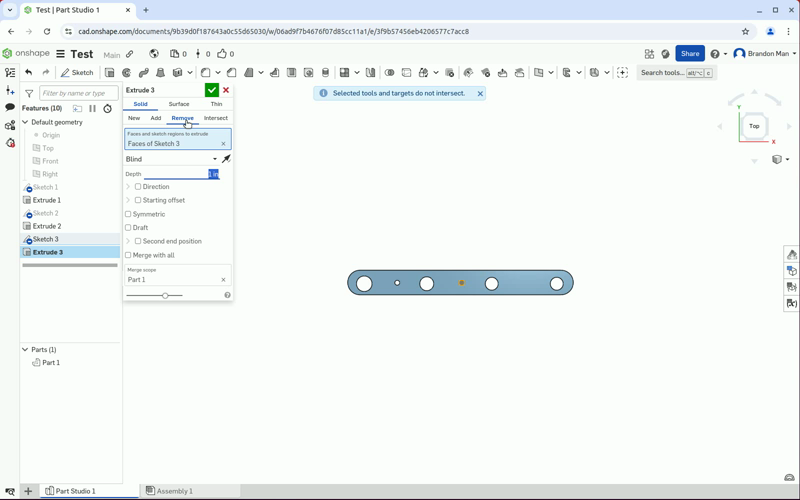
text(-3.37)
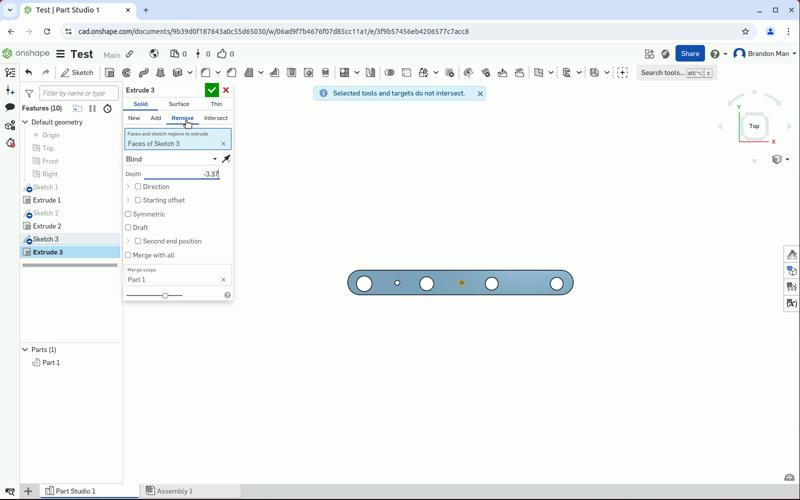
key(tab, 6)
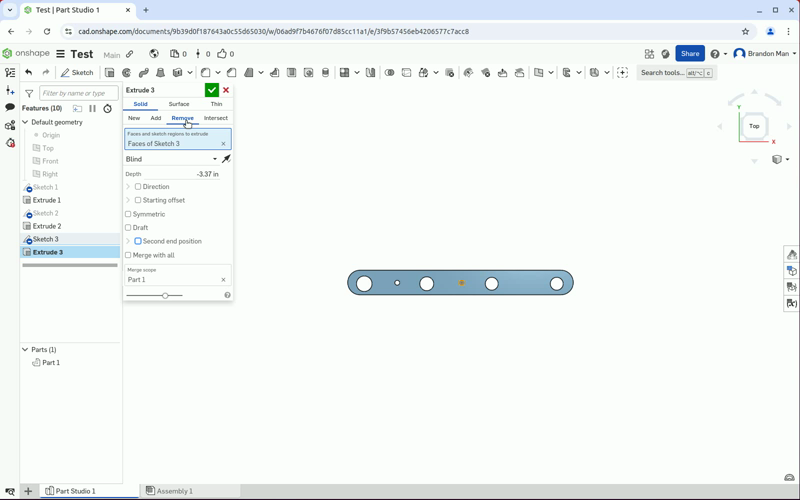
key(space)
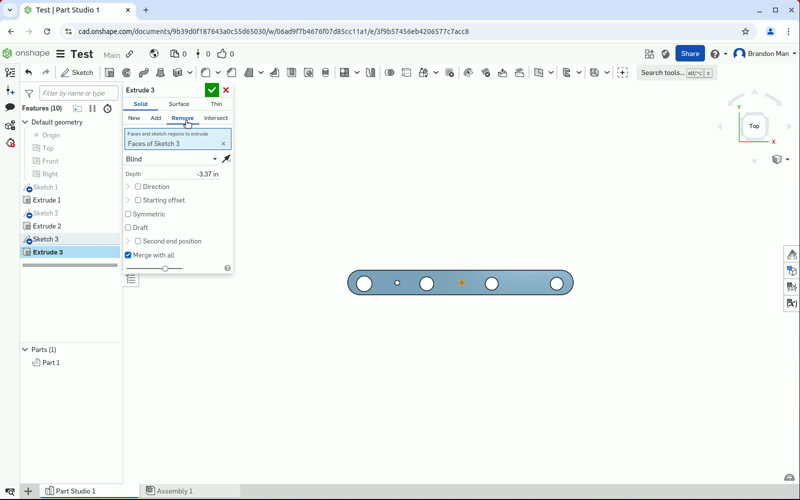
key(enter)
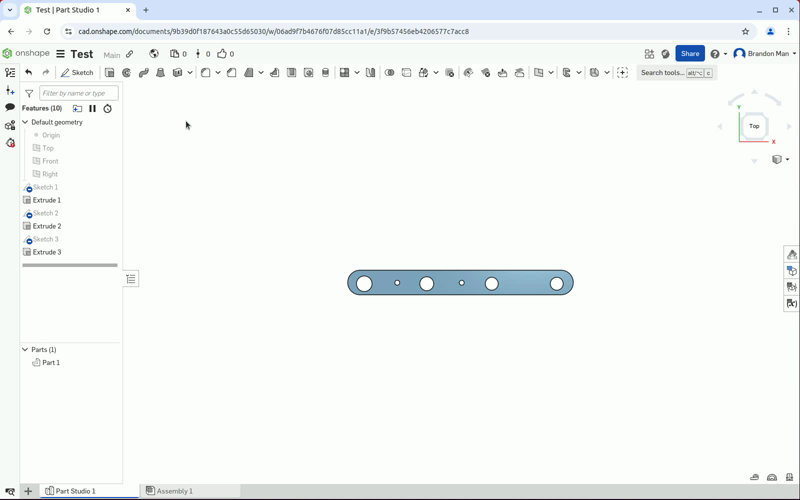
key(shift+h)
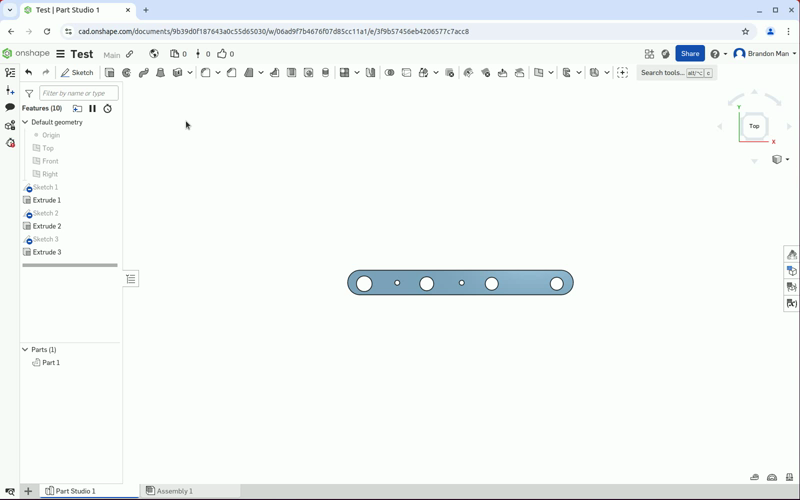
key(shift+h)
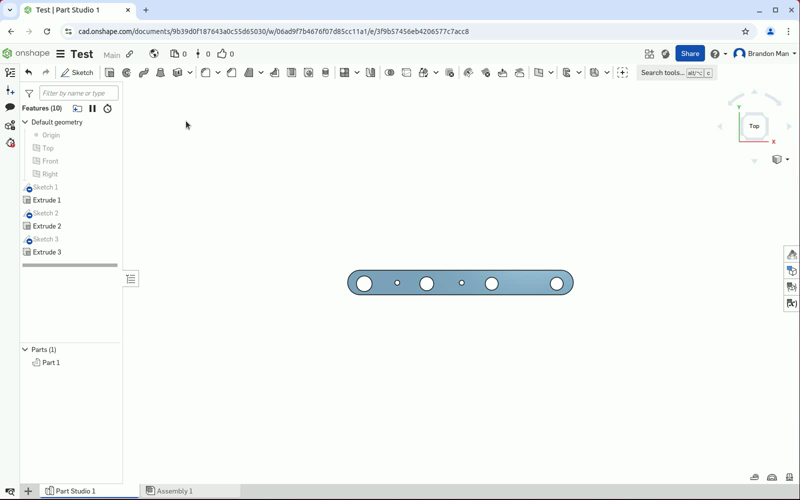
mouse_move(73, 189)
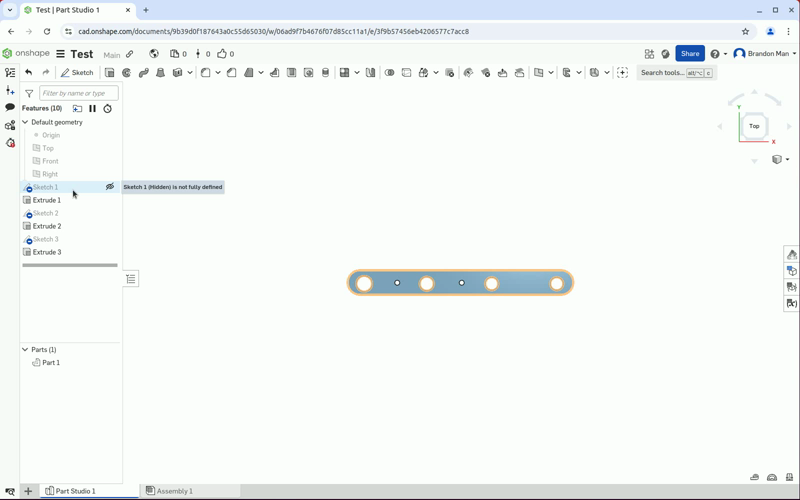
click(73, 189)
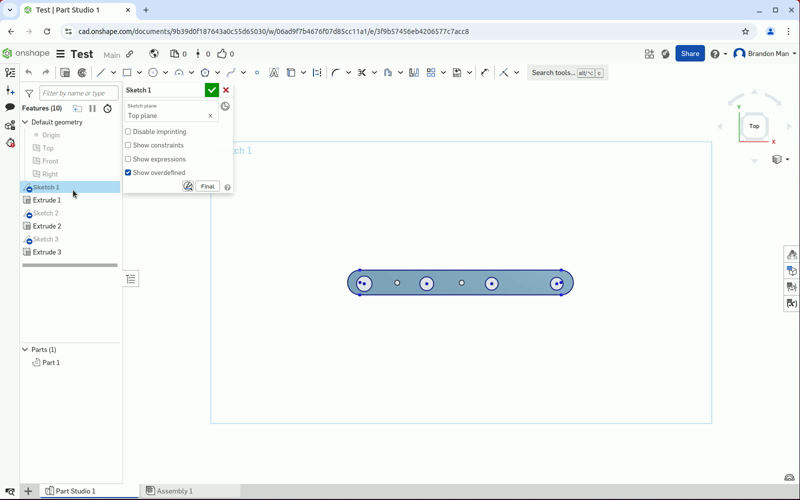
mouse_move(229, 92)
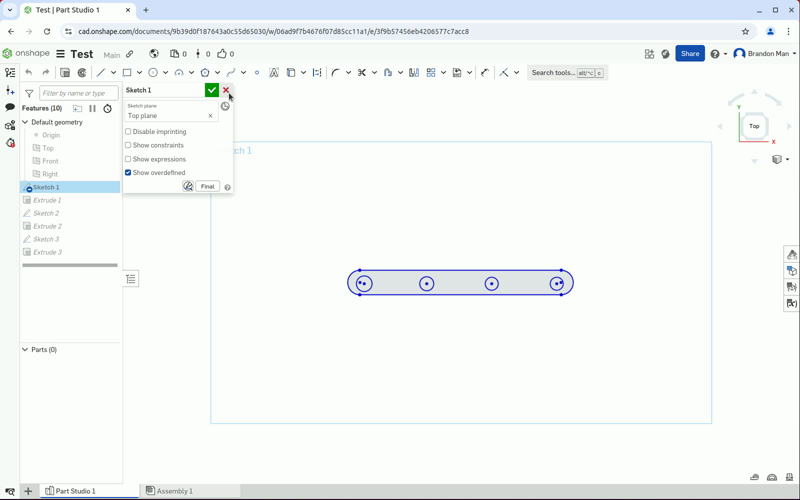
click(229, 92)
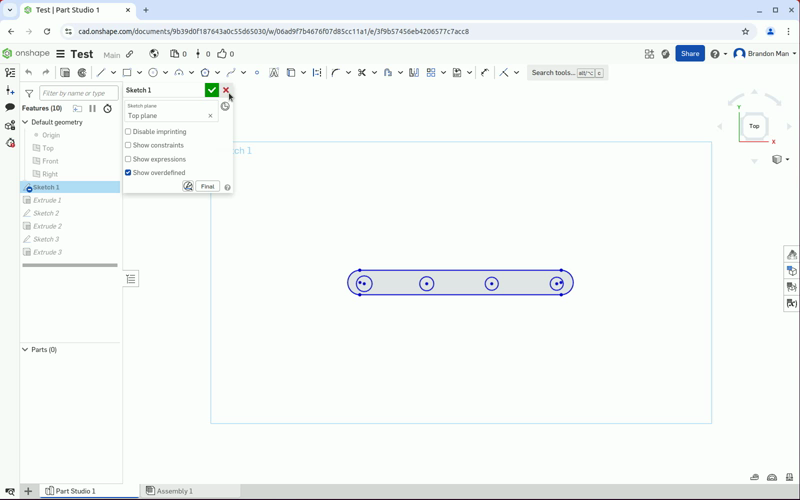
key(shift+s)
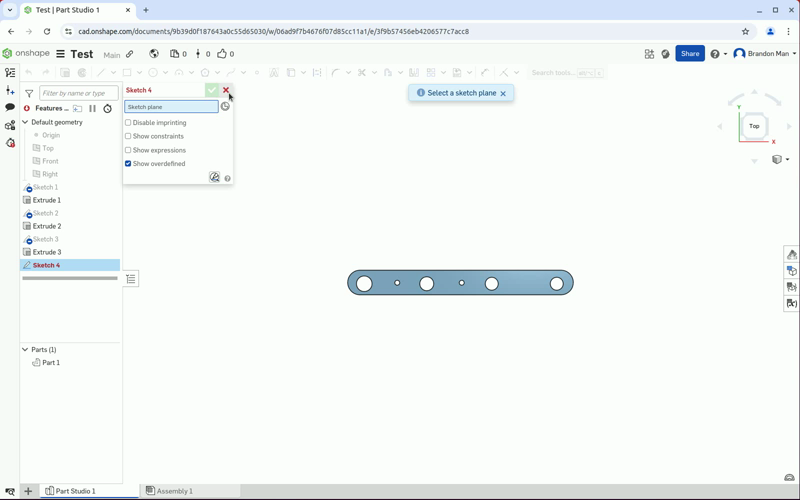
mouse_move(73, 150)
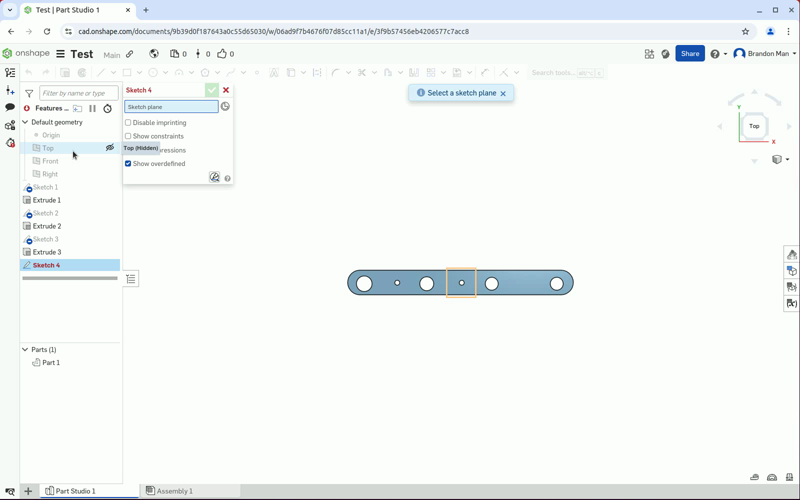
click(73, 150)
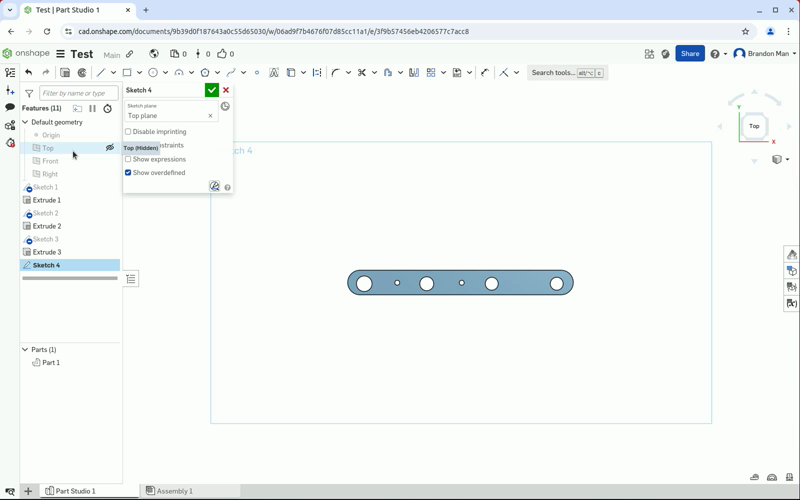
mouse_move(73, 352)
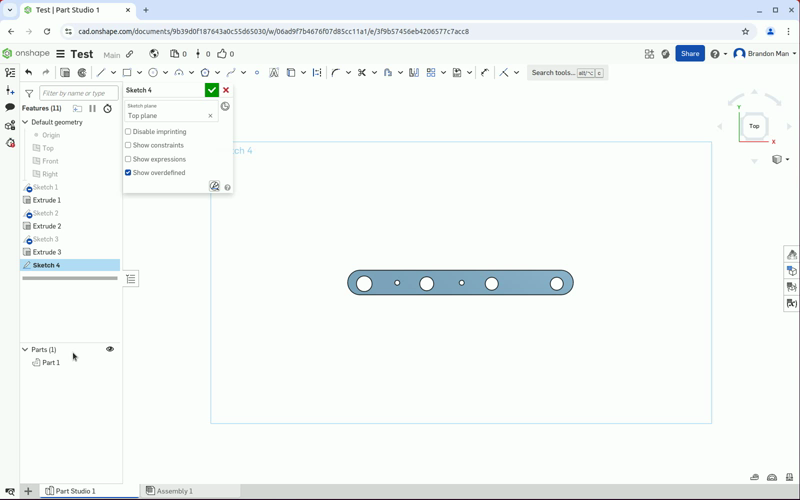
key(y)
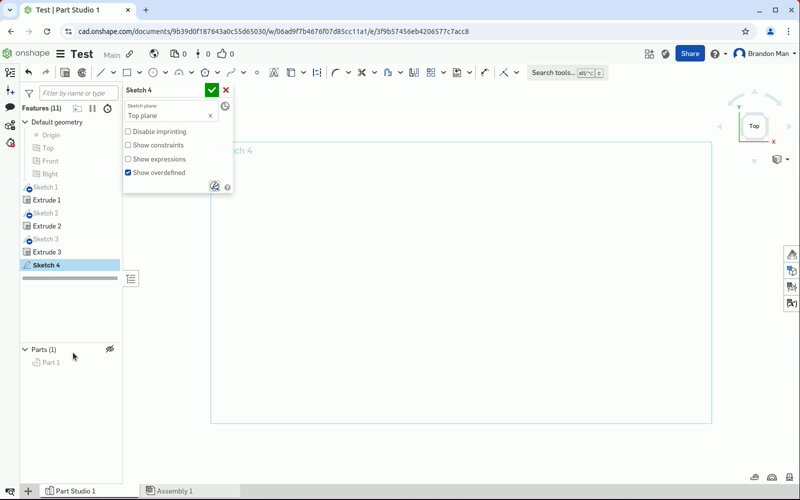
key(c)
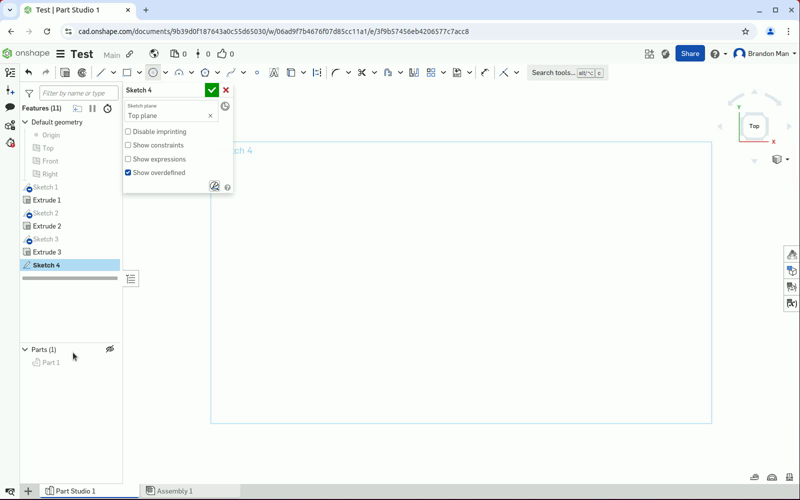
key_down(shift)
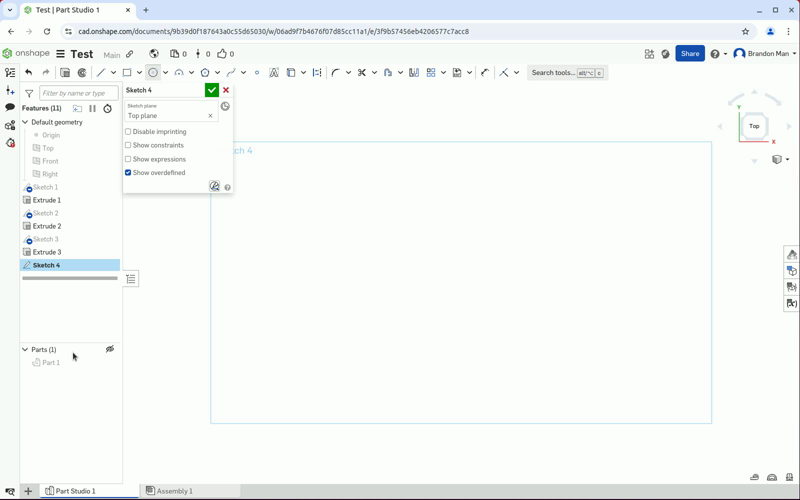
mouse_move(526, 282)
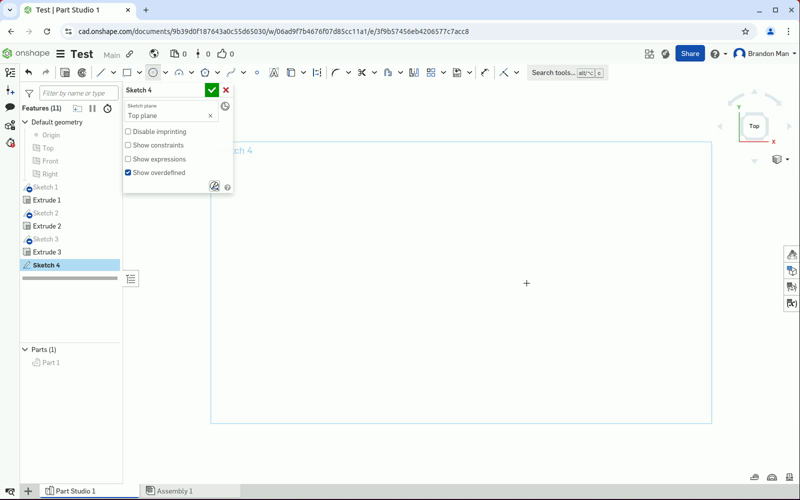
click(526, 282)
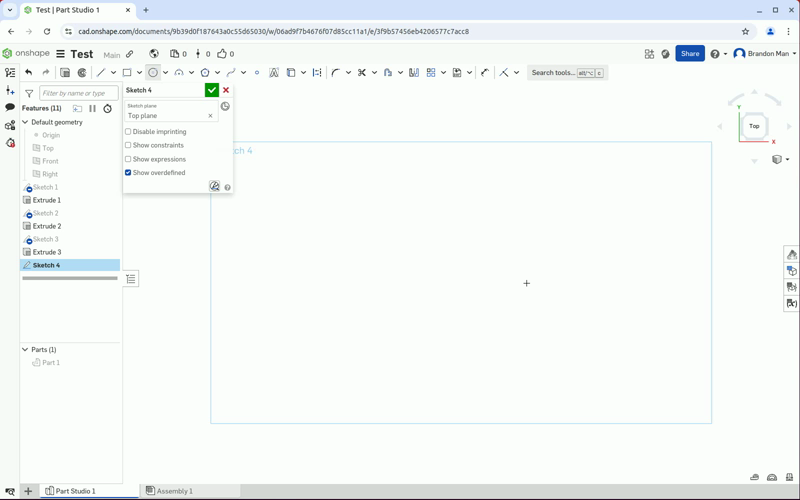
key_up(shift)
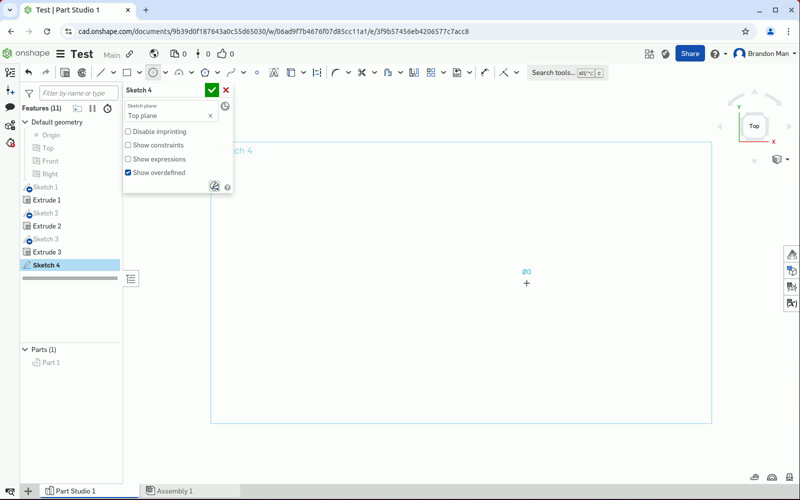
mouse_move(528, 282)
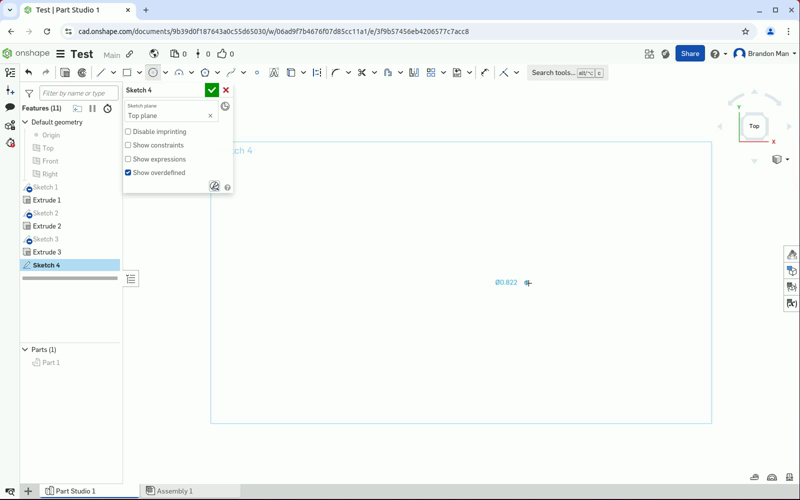
scroll(6)
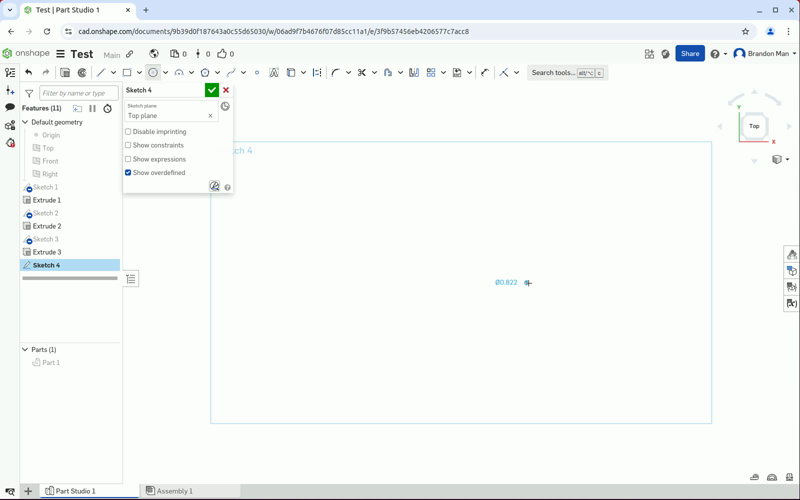
scroll(6)
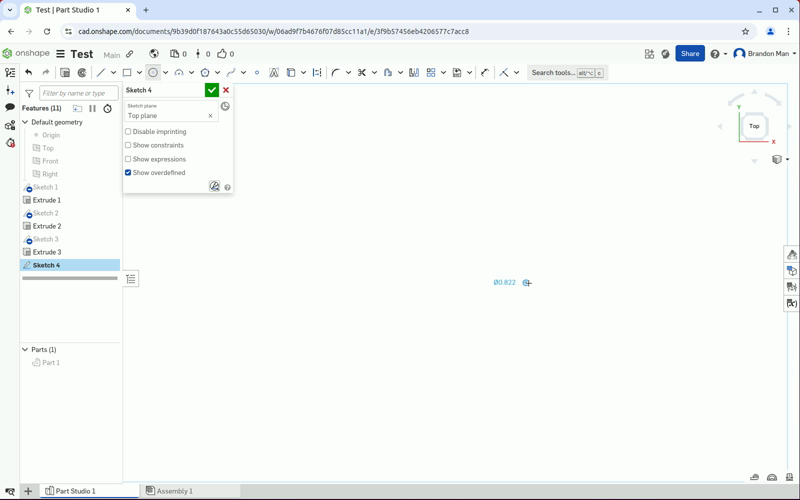
scroll(6)
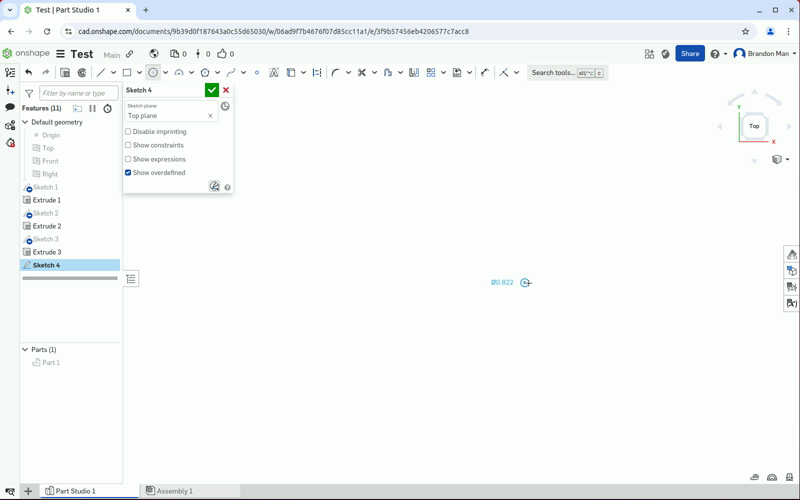
scroll(6)
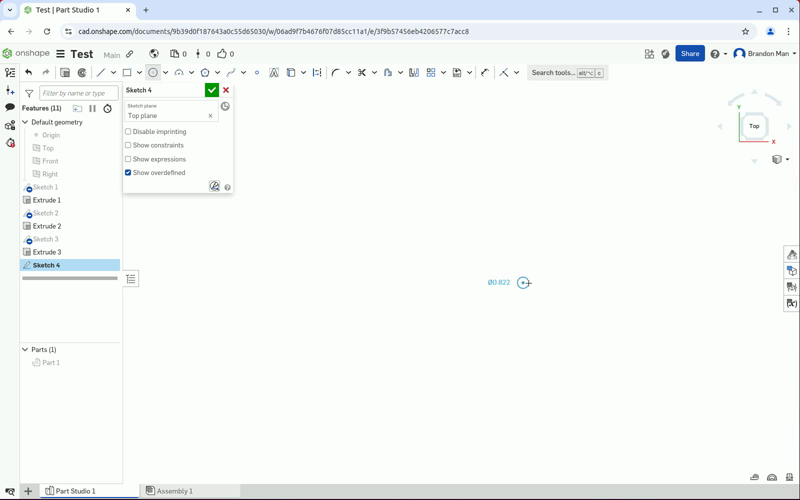
scroll(6)
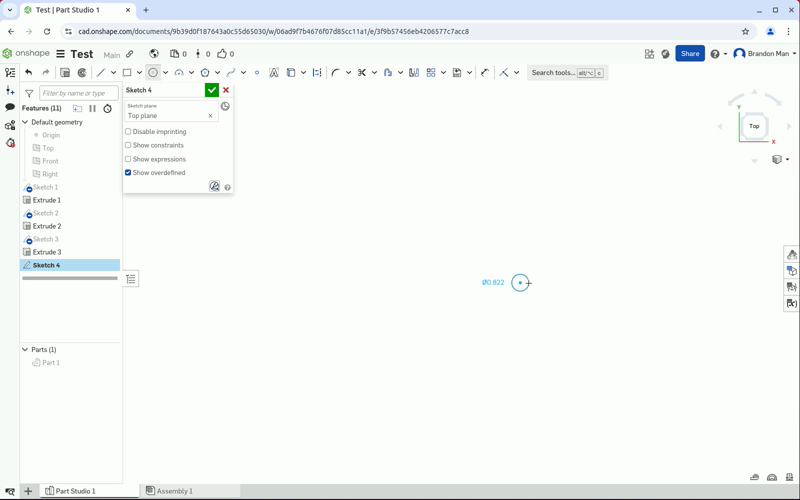
scroll(6)
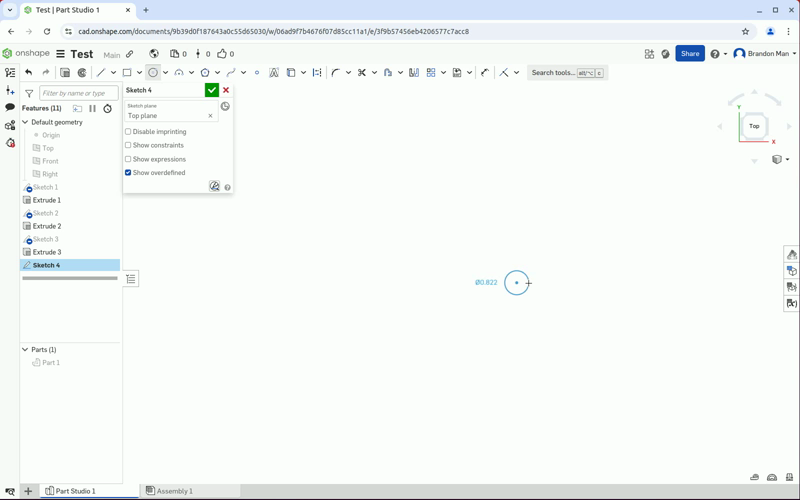
scroll(6)
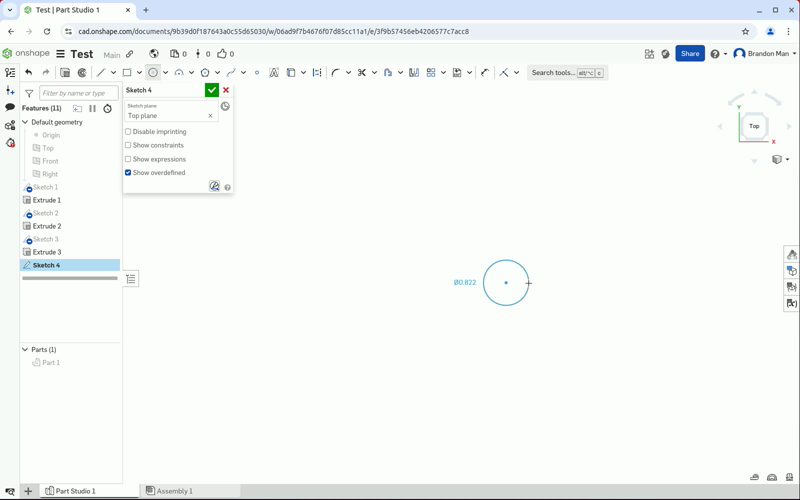
click(528, 282)
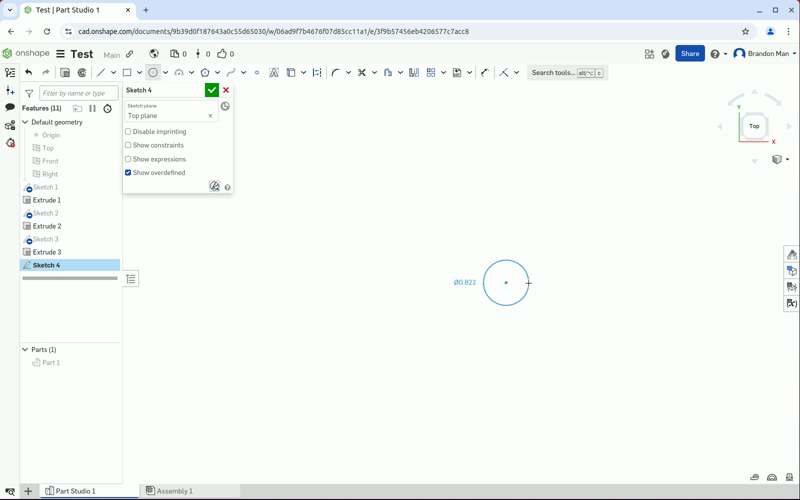
scroll(-6)
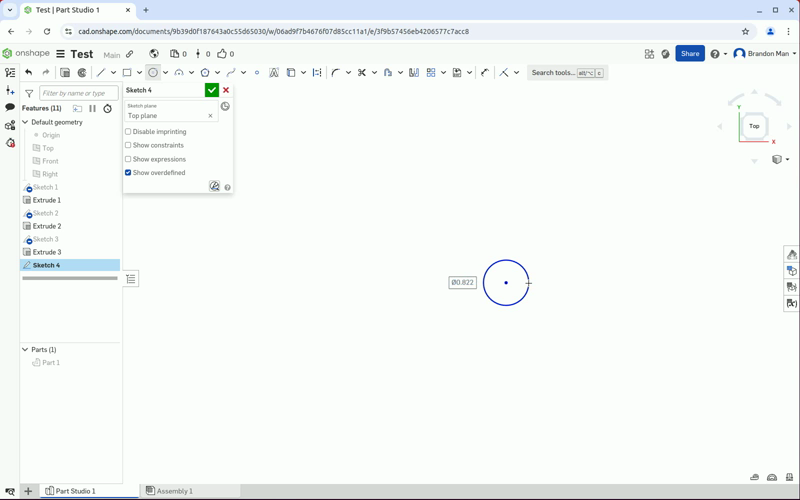
scroll(-6)
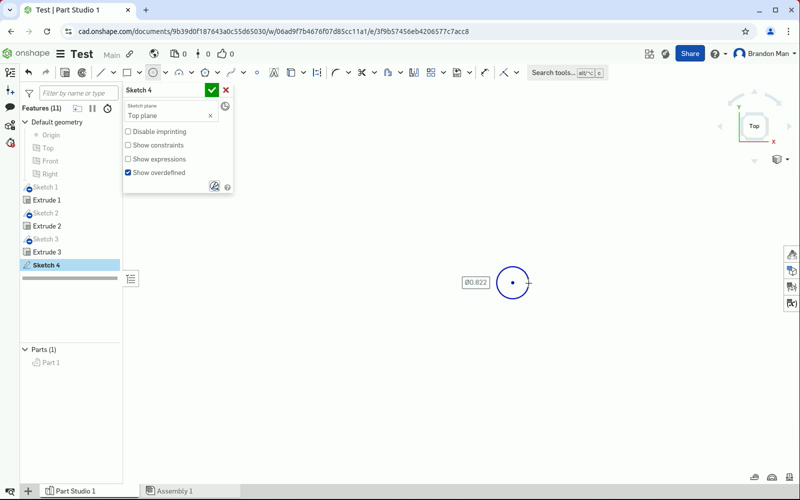
scroll(-6)
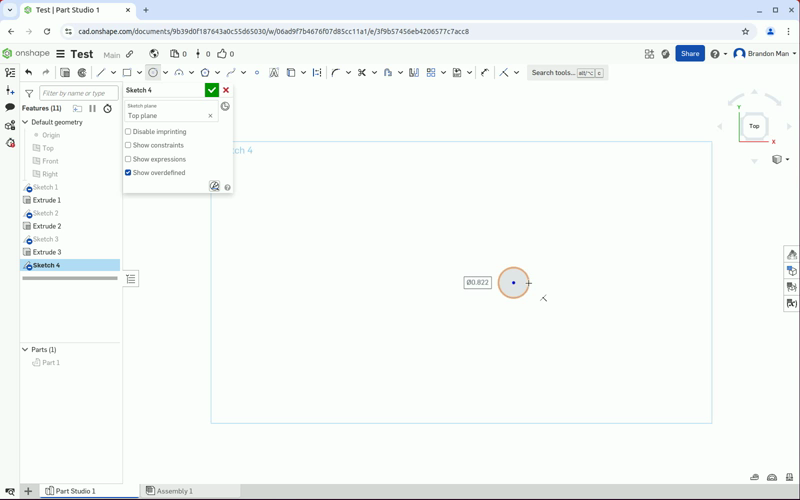
scroll(-6)
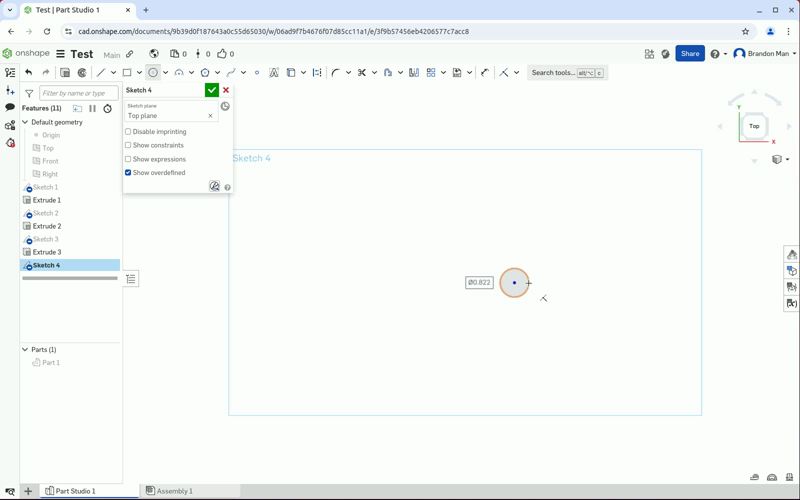
scroll(-6)
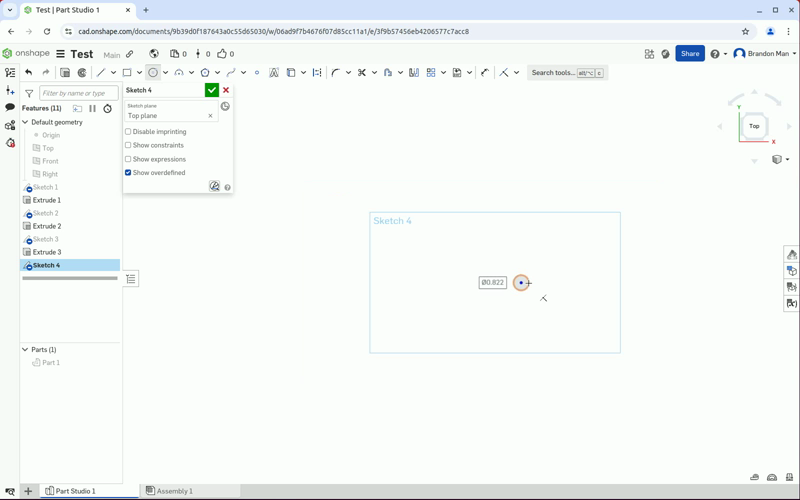
scroll(-6)
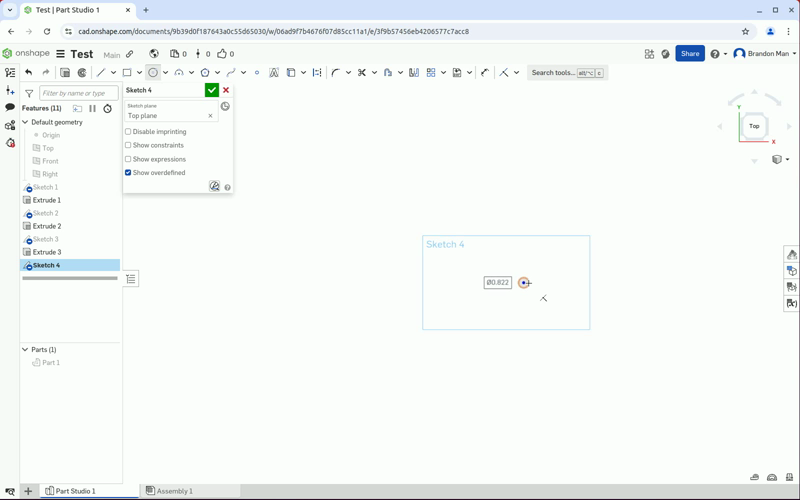
scroll(-6)
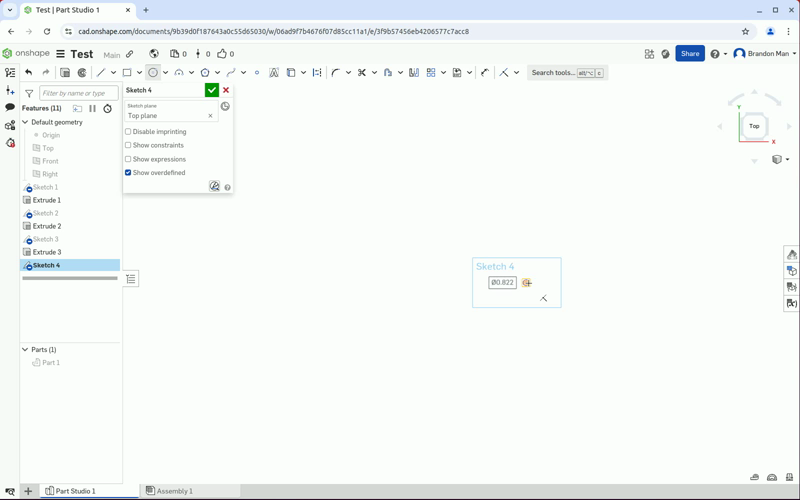
key(esc)
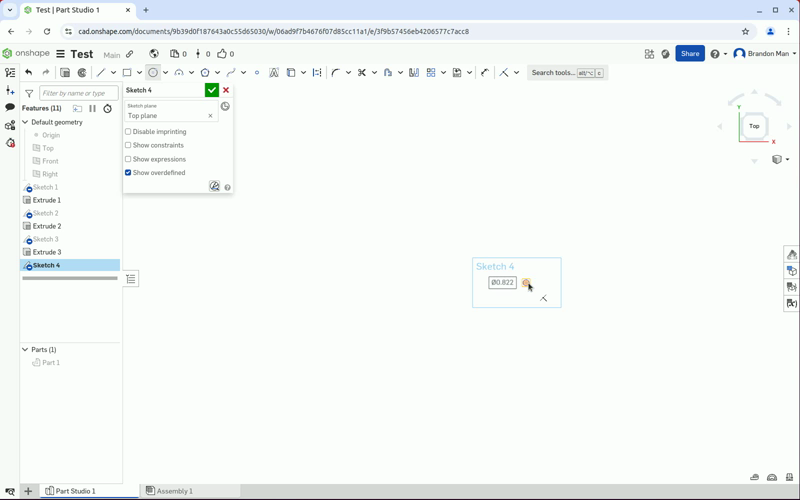
mouse_move(525, 281)
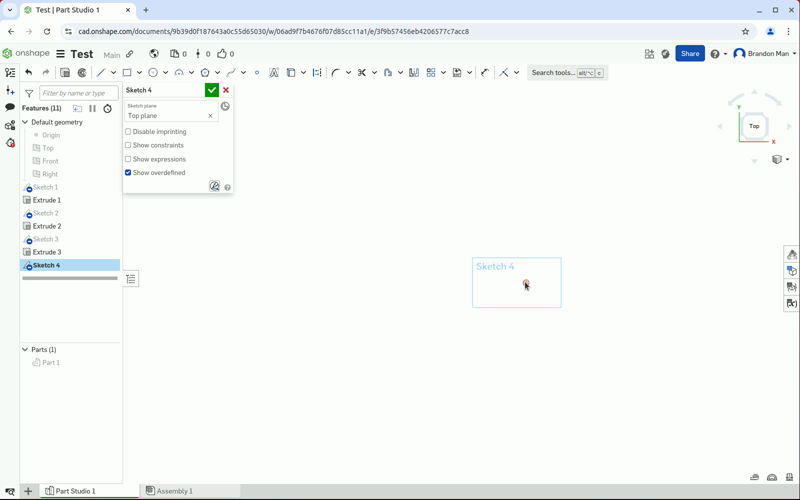
scroll(6)
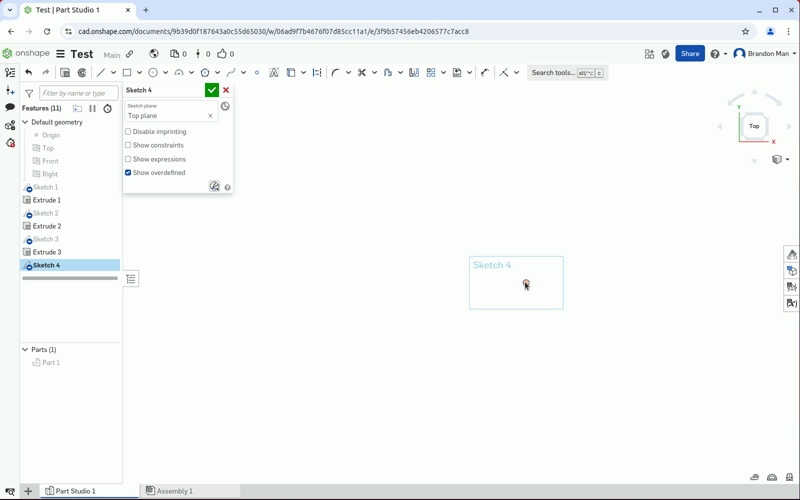
scroll(6)
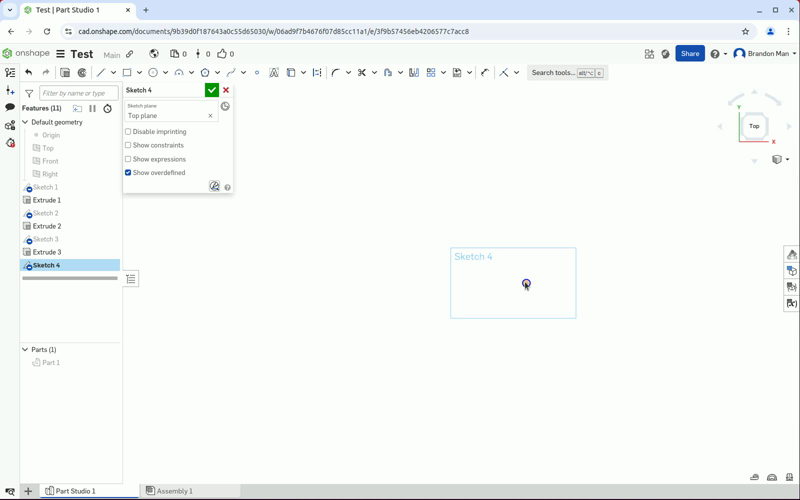
scroll(6)
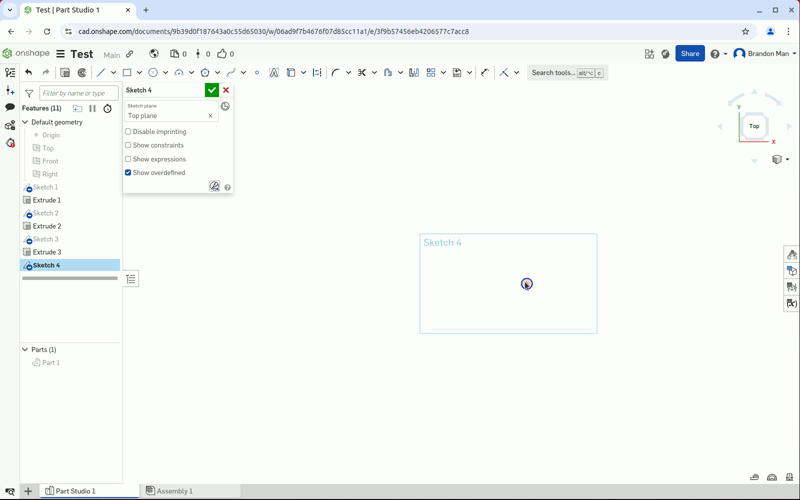
scroll(6)
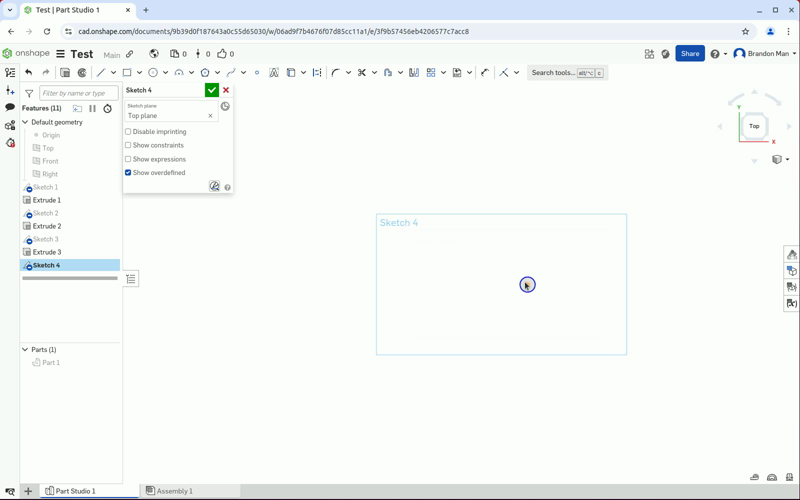
scroll(6)
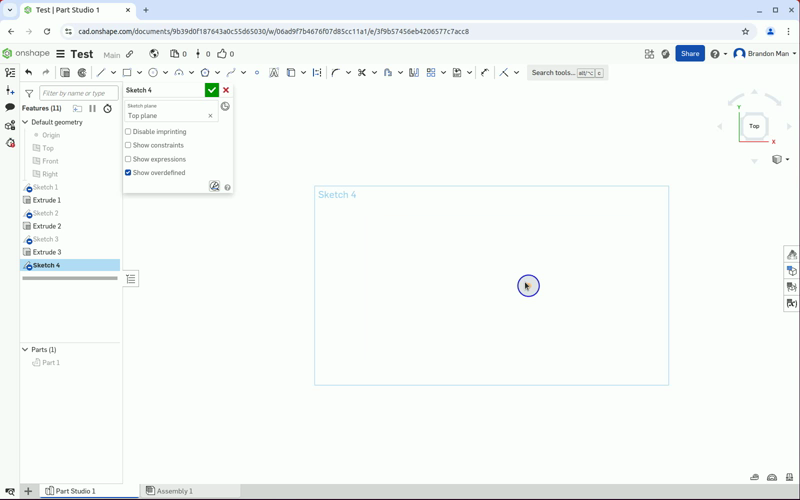
scroll(6)
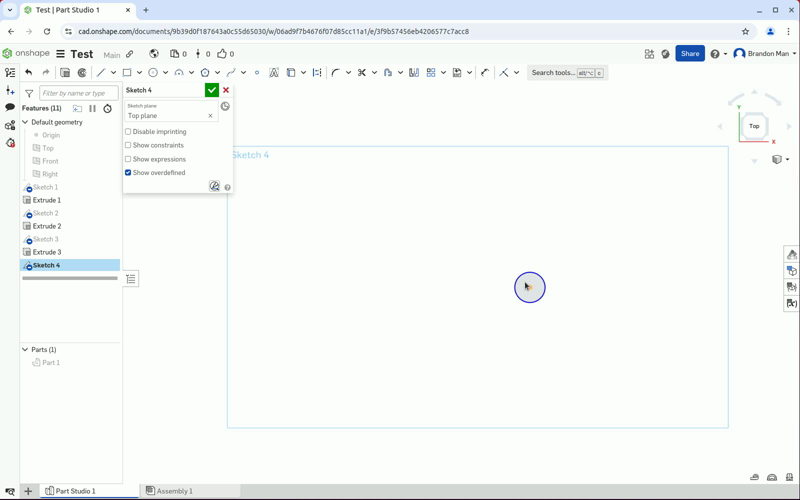
scroll(6)
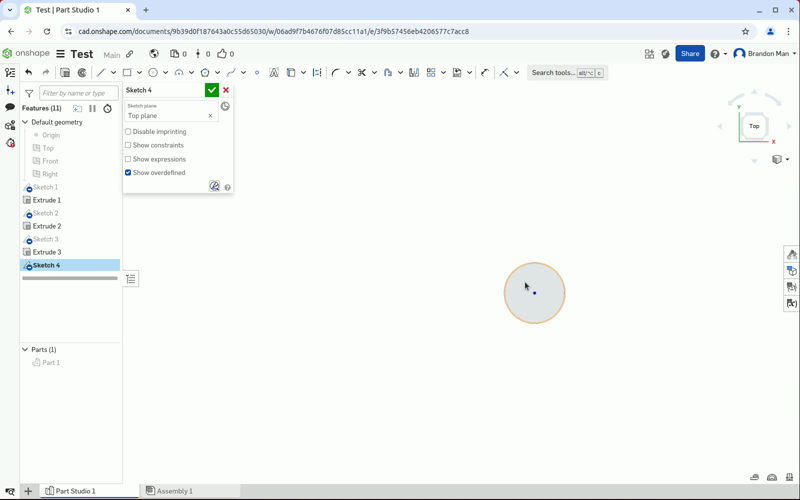
click(525, 281)
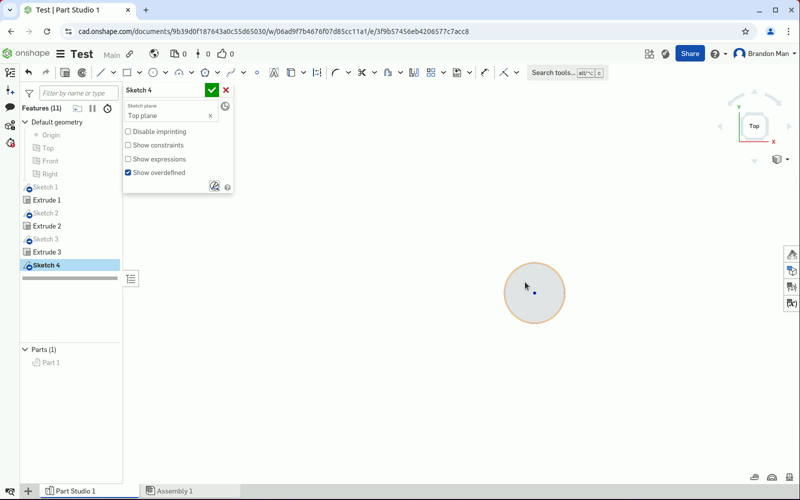
scroll(-6)
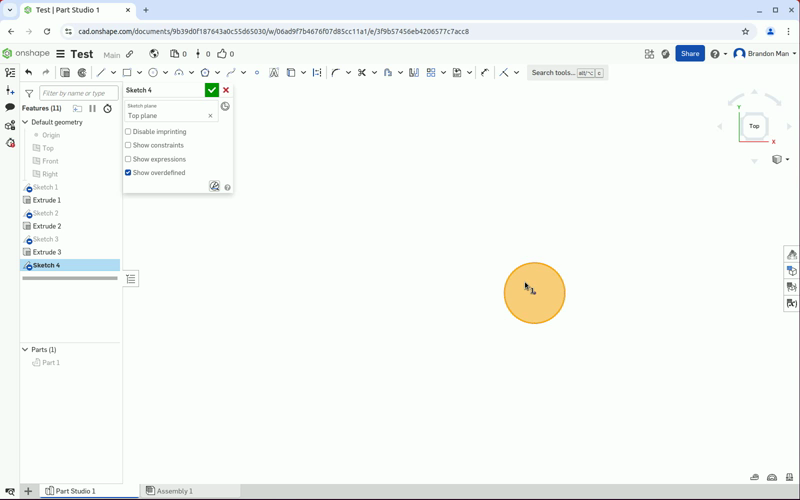
scroll(-6)
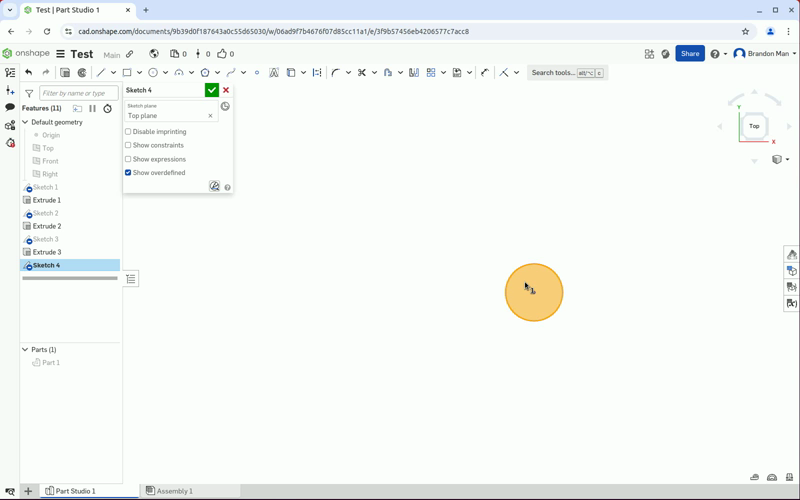
scroll(-6)
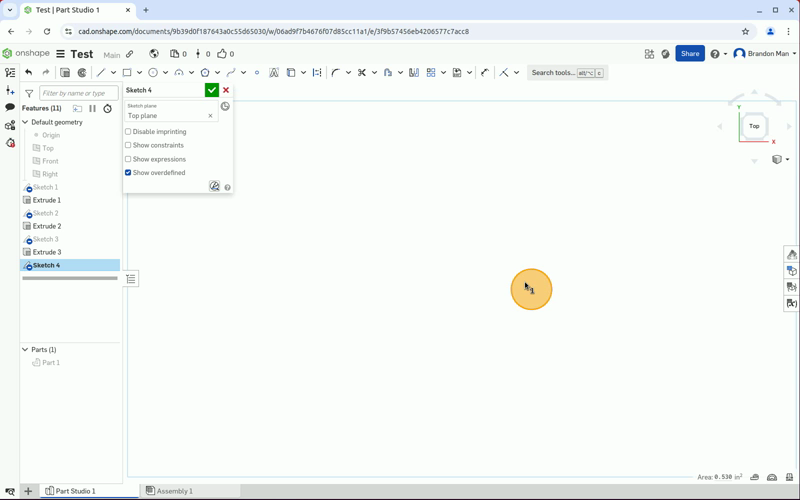
scroll(-6)
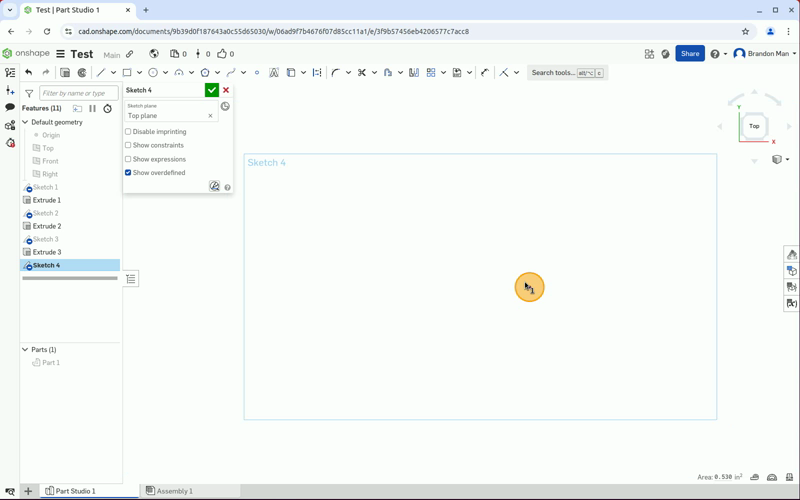
scroll(-6)
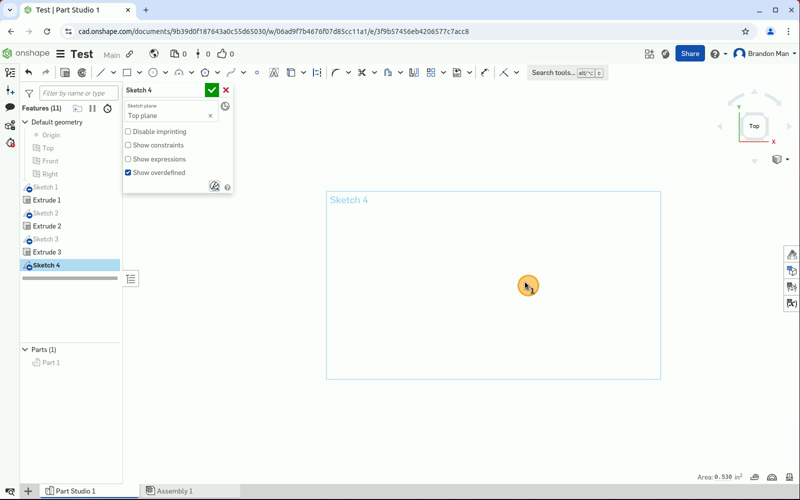
scroll(-6)
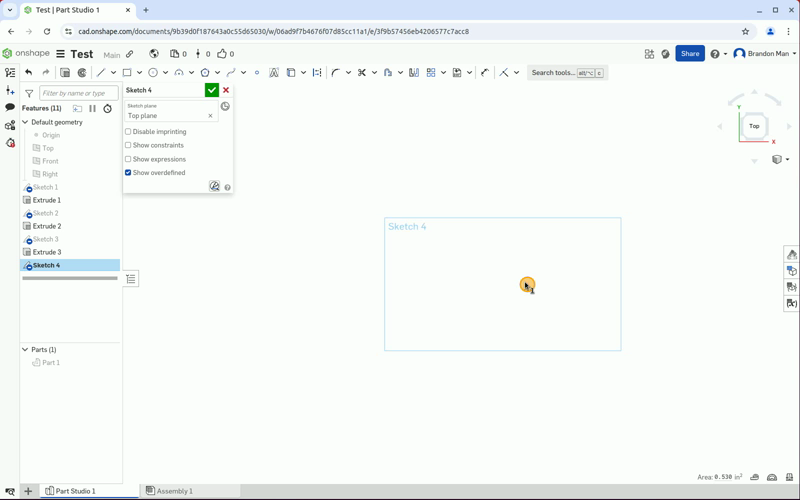
scroll(-6)
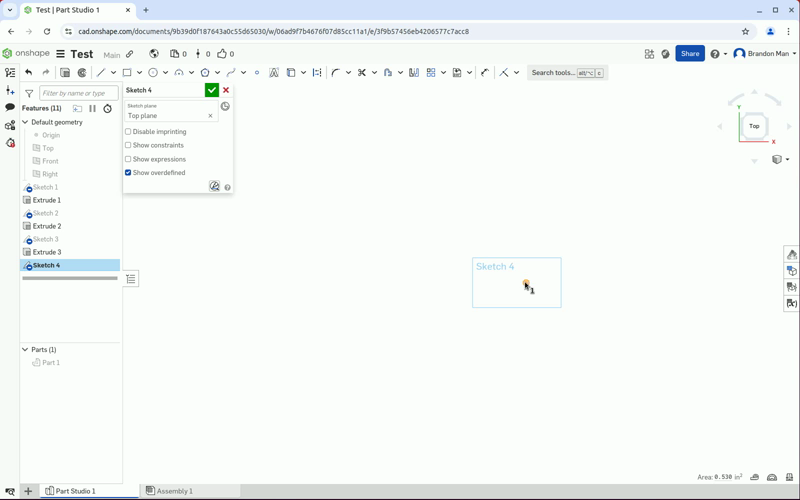
mouse_move(73, 352)
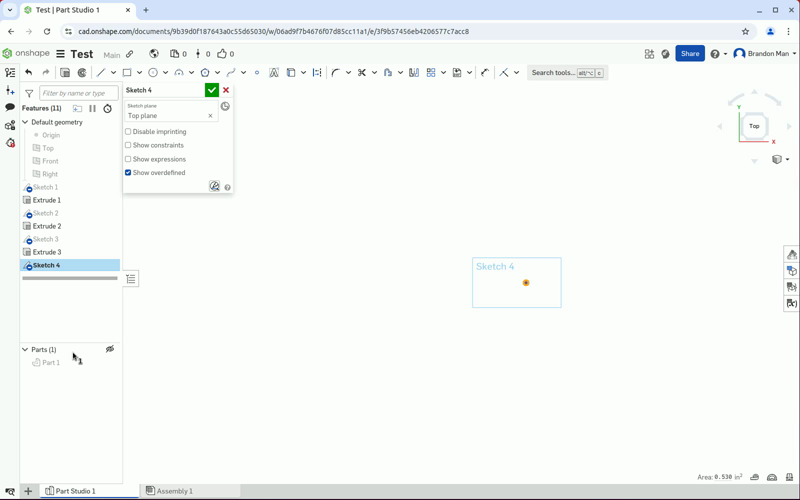
key(shift+y)
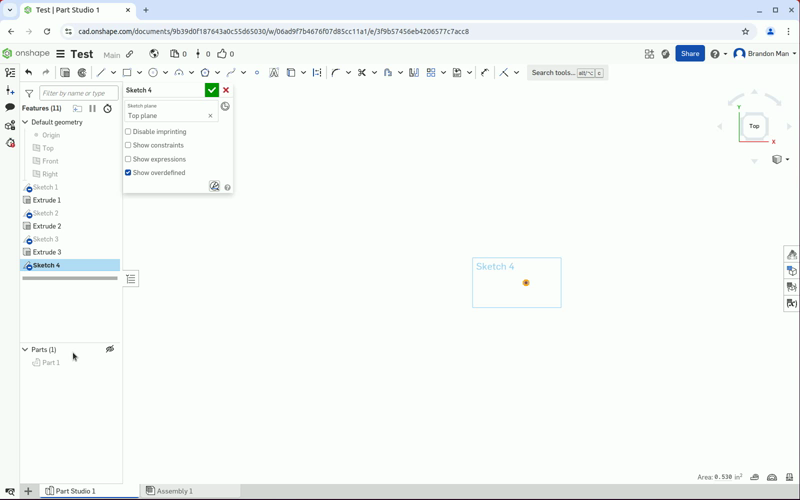
key(shift+e)
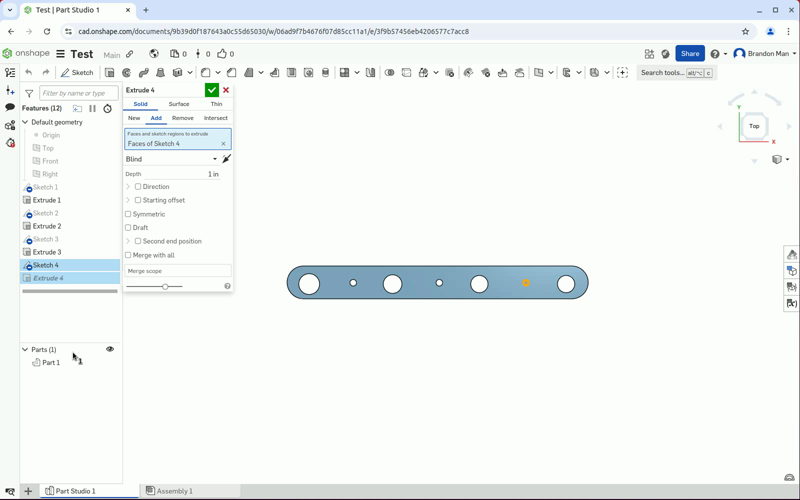
mouse_move(143, 106)
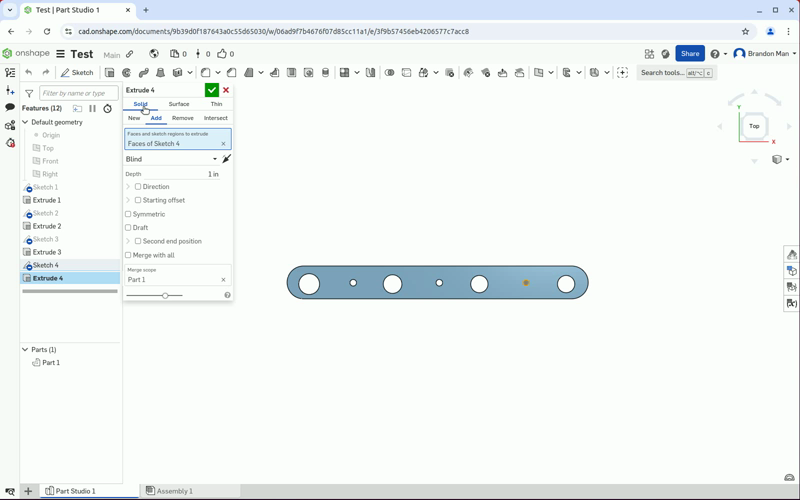
click(143, 106)
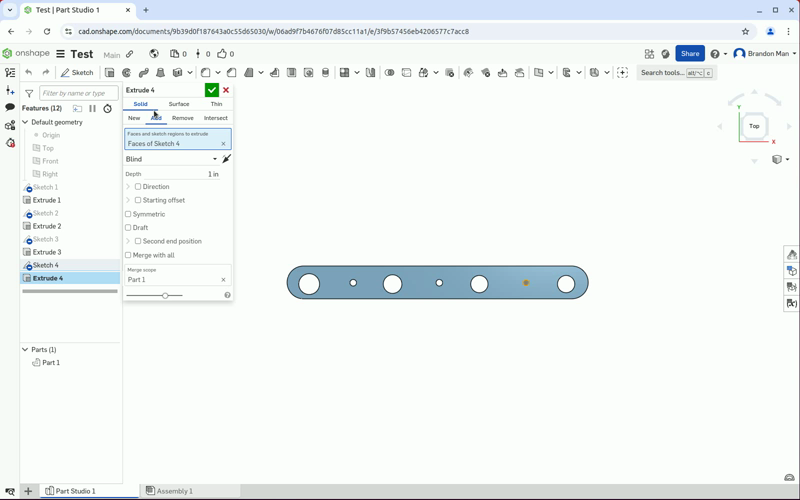
mouse_move(186, 120)
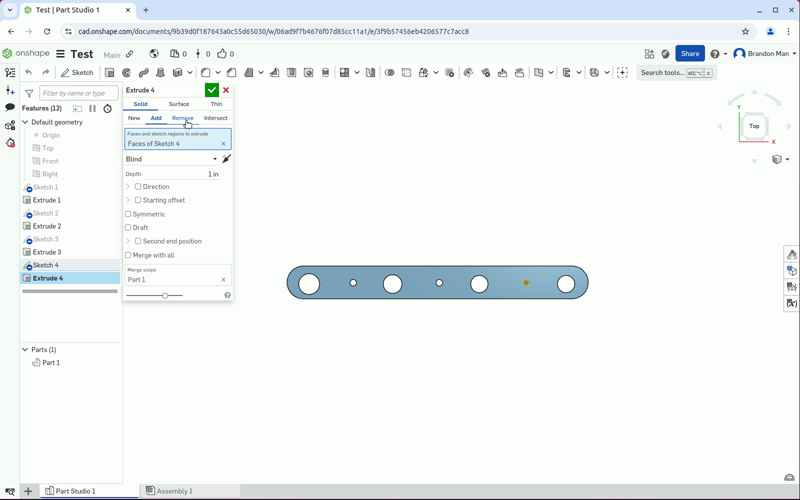
click(186, 120)
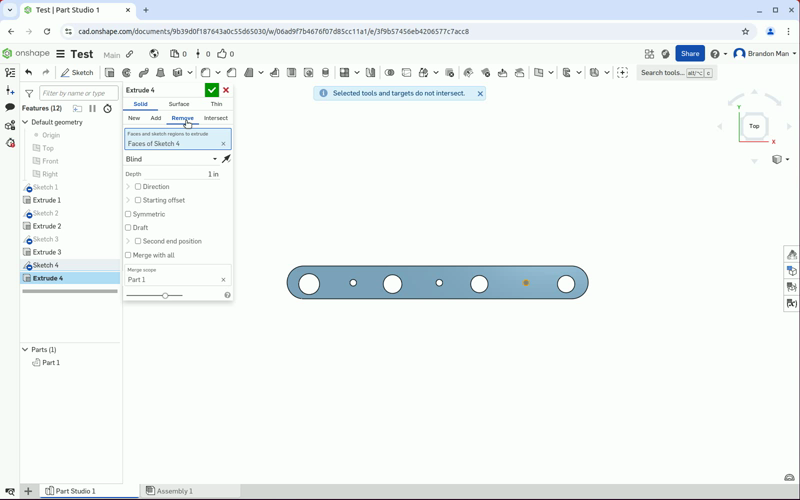
key(tab, 4)
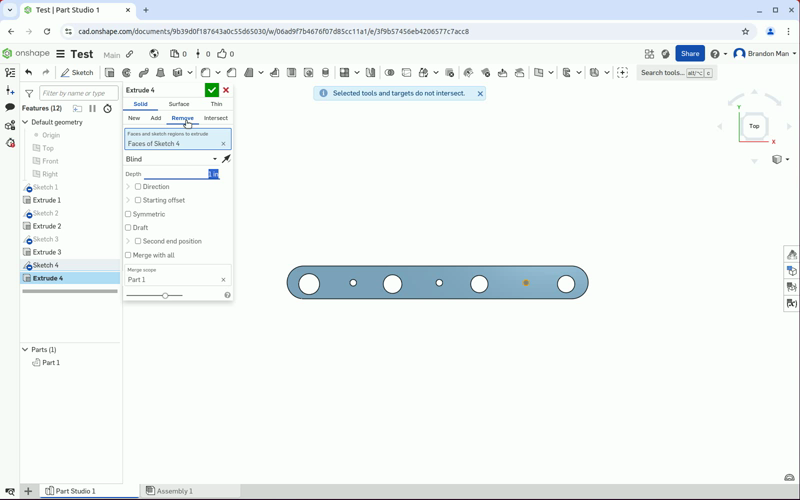
text(-3.37)
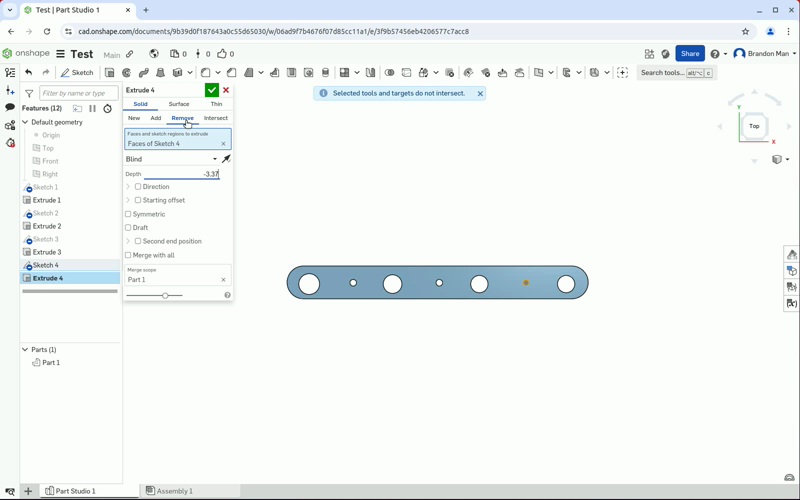
key(tab, 6)
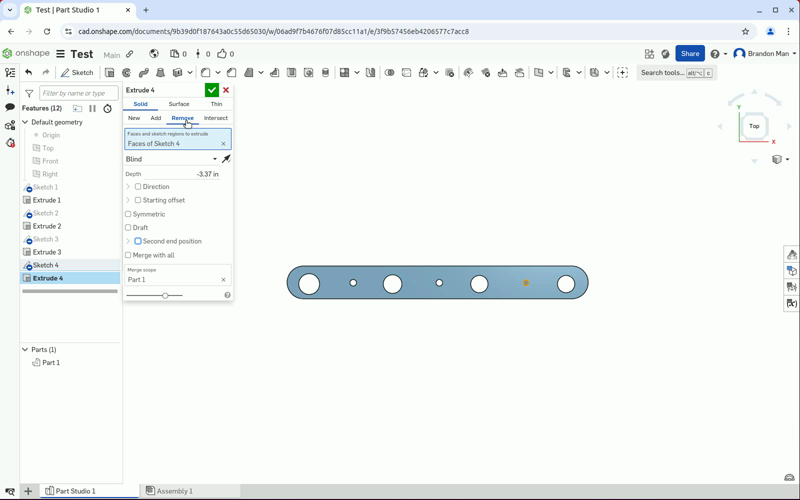
key(space)
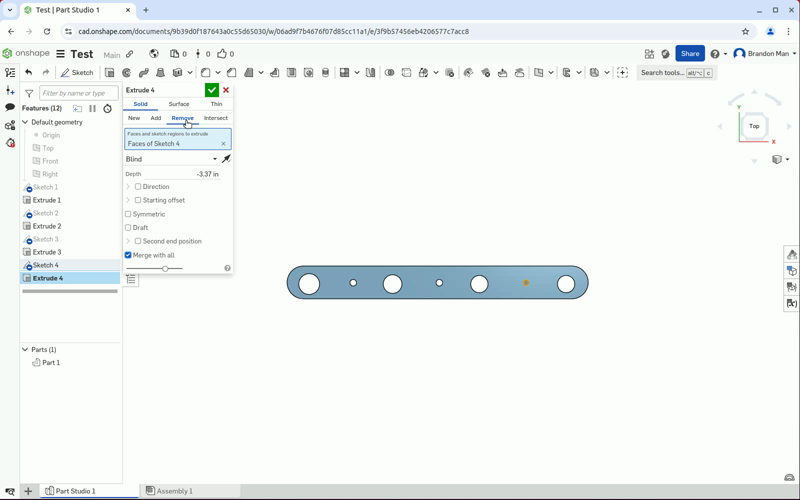
key(enter)
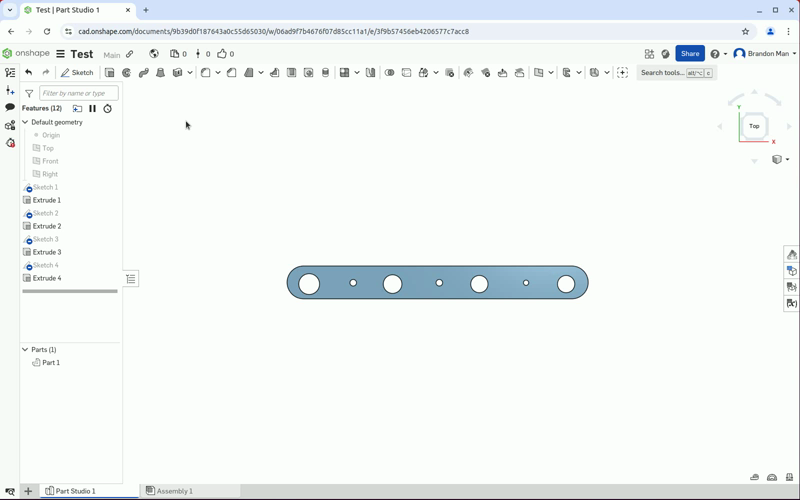
key(shift+h)
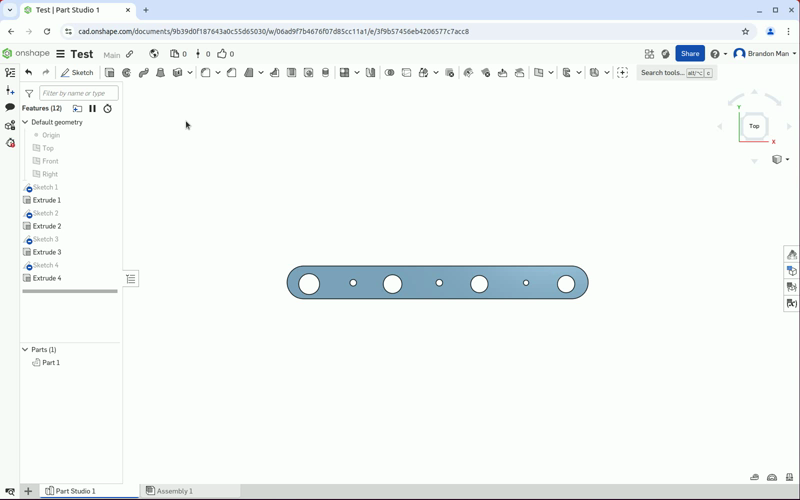
key(shift+h)
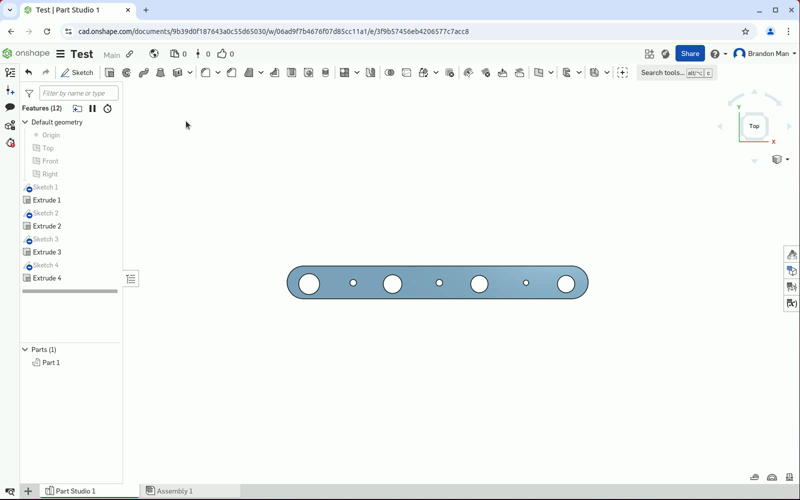
key(shift+7)
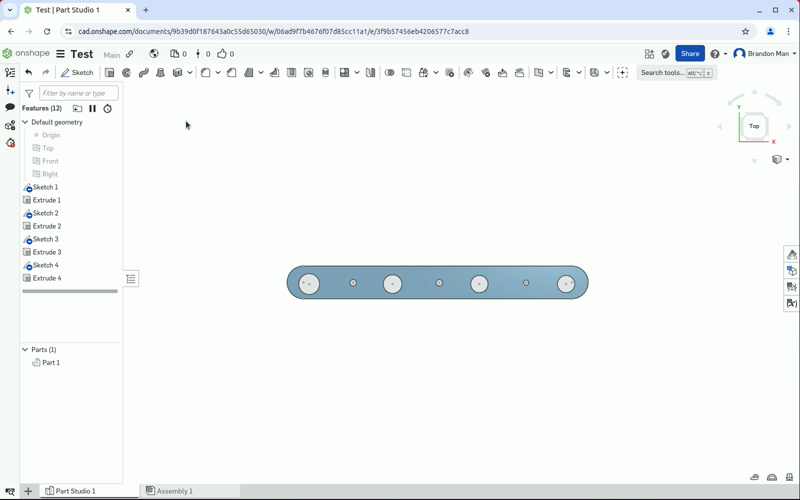
key(up, 3)
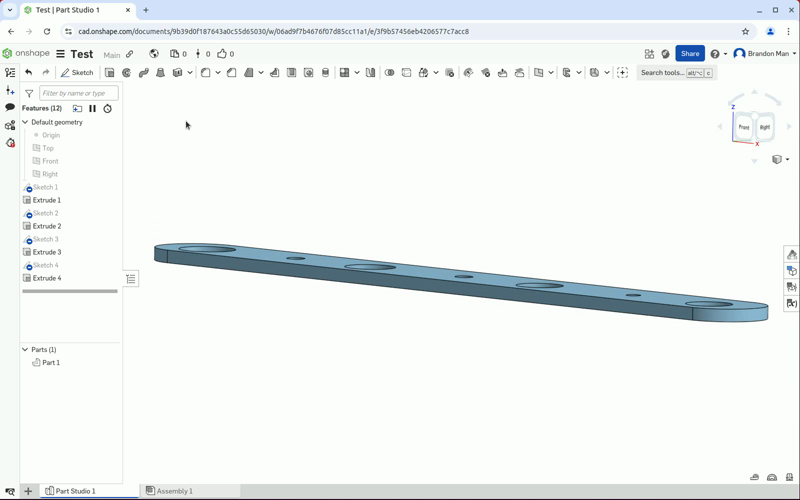
key(left, 3)
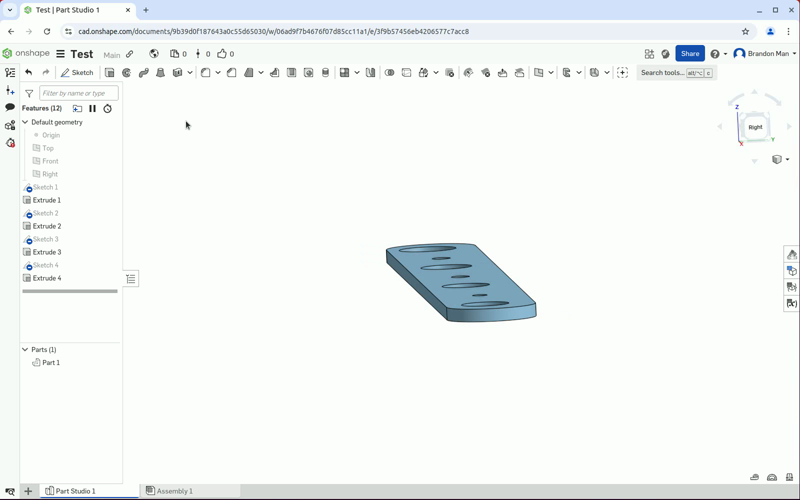
key(right, 3)
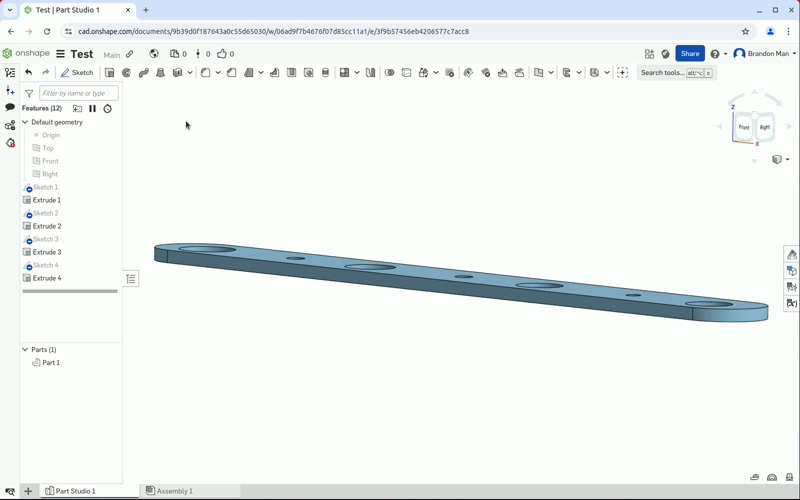
key(down, 3)
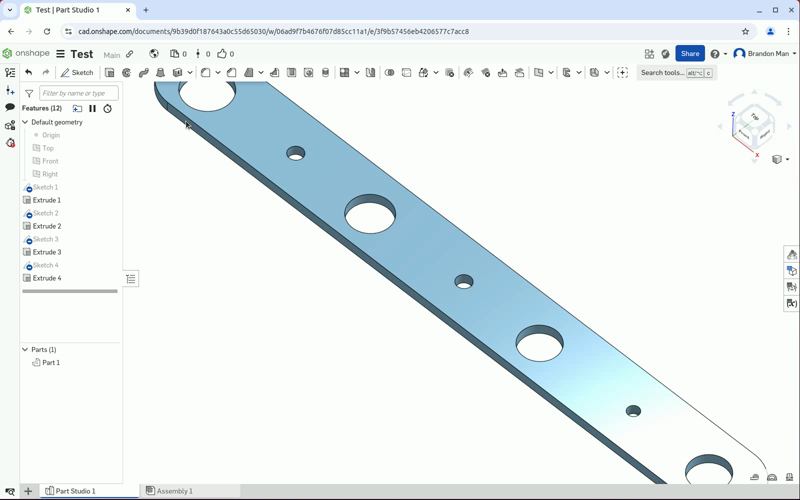
mouse_move(73, 189)
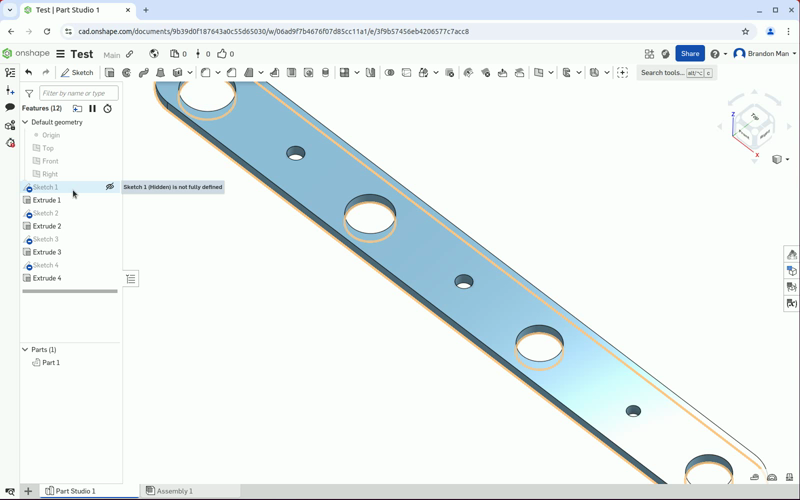
click(73, 189)